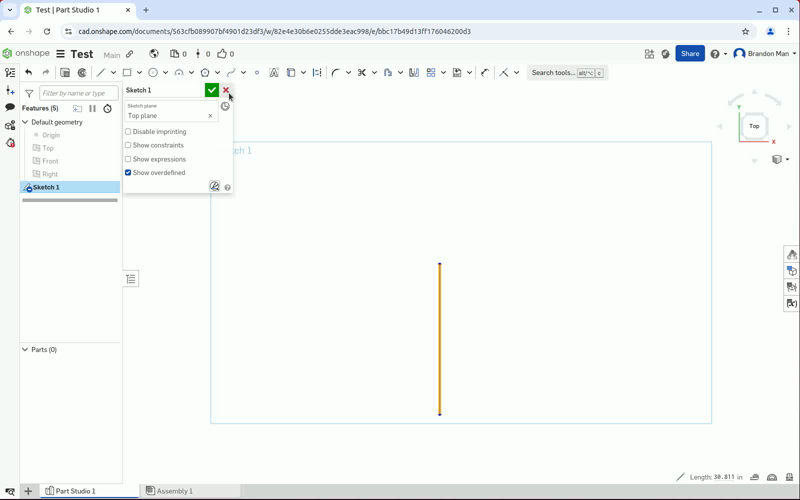
key(shift+h)
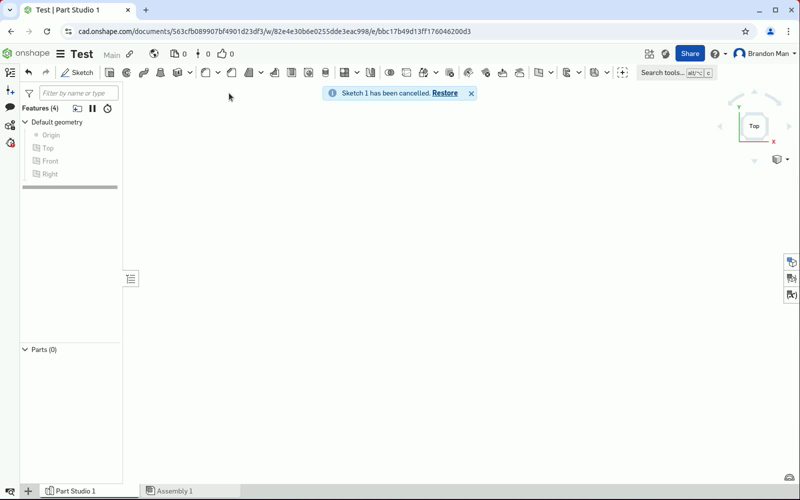
mouse_move(73, 352)
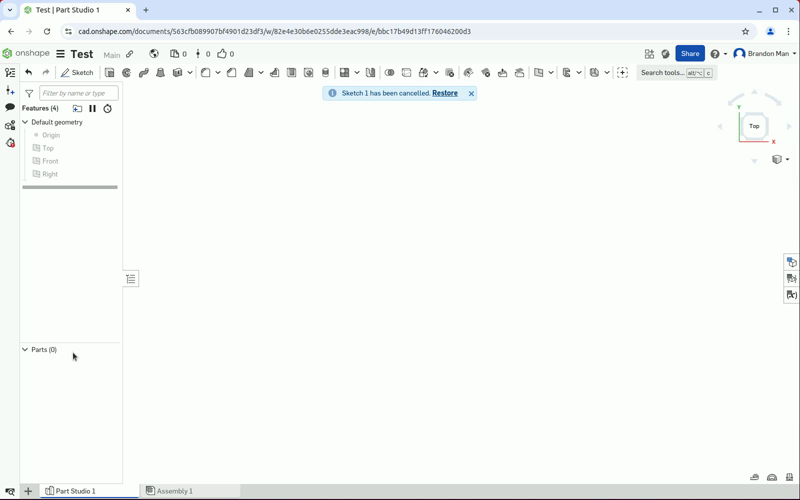
key(y)
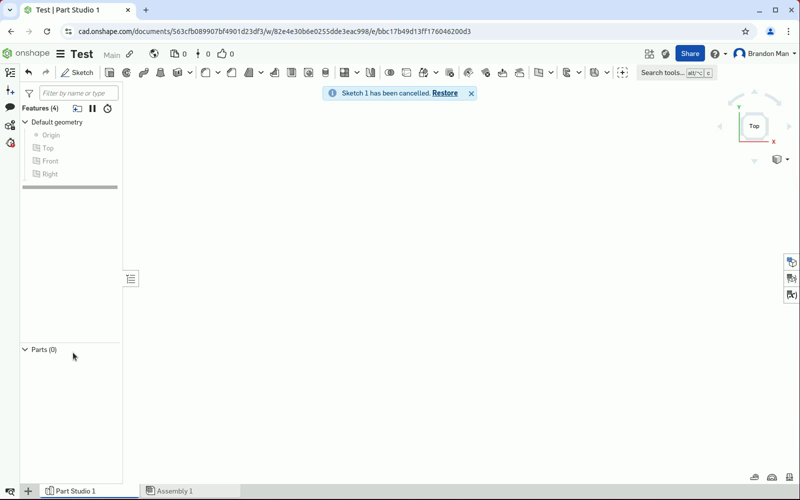
key(shift+p)
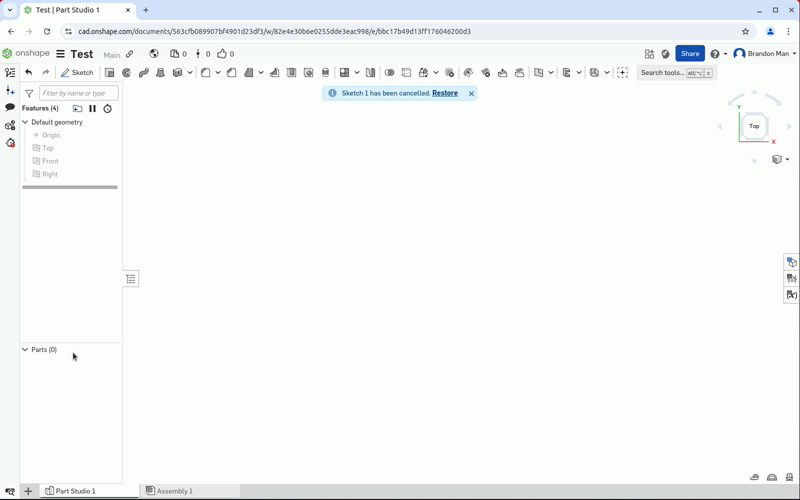
key(space)
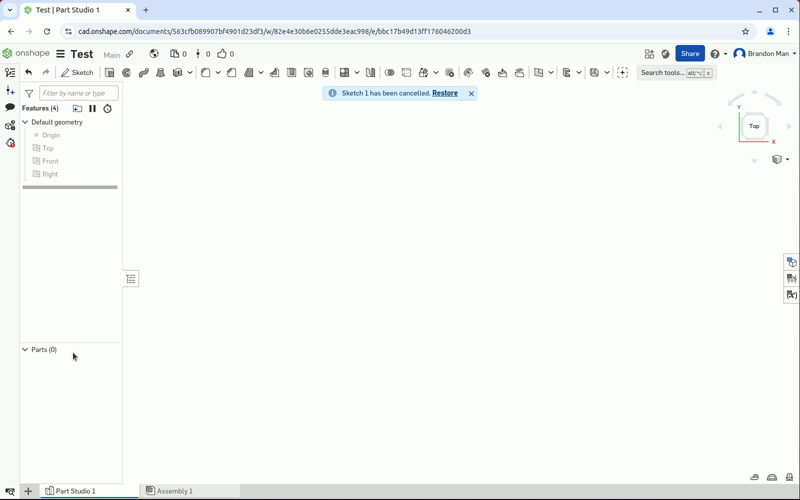
key_down(shift)
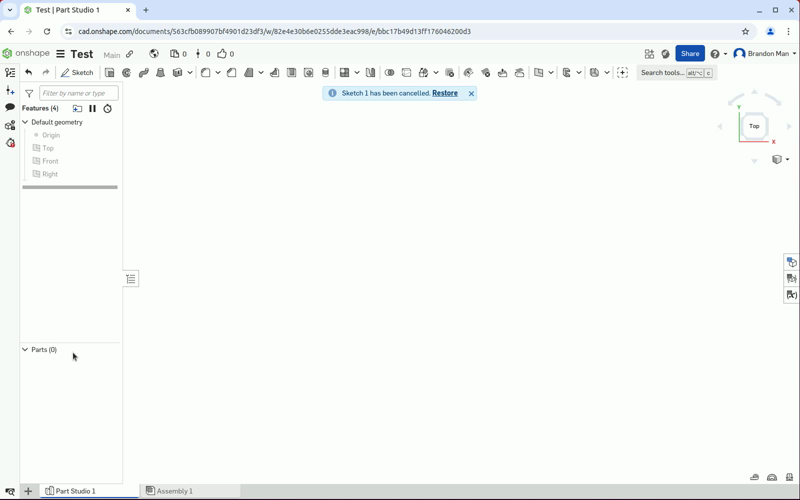
key(up)
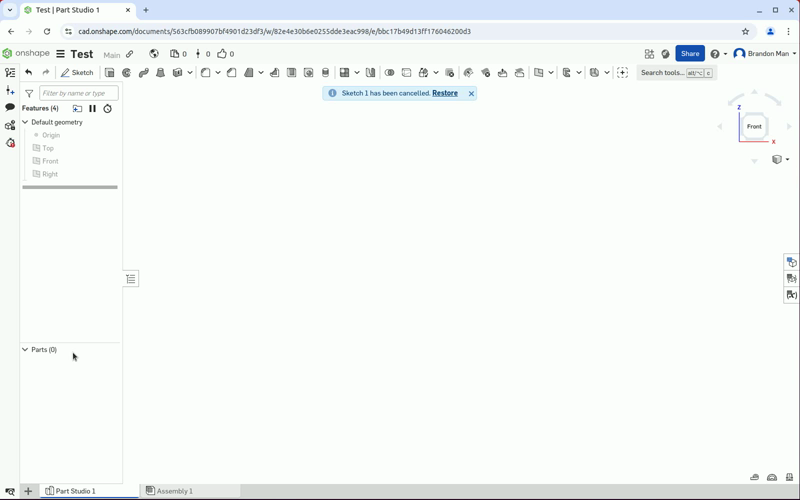
key_up(shift)
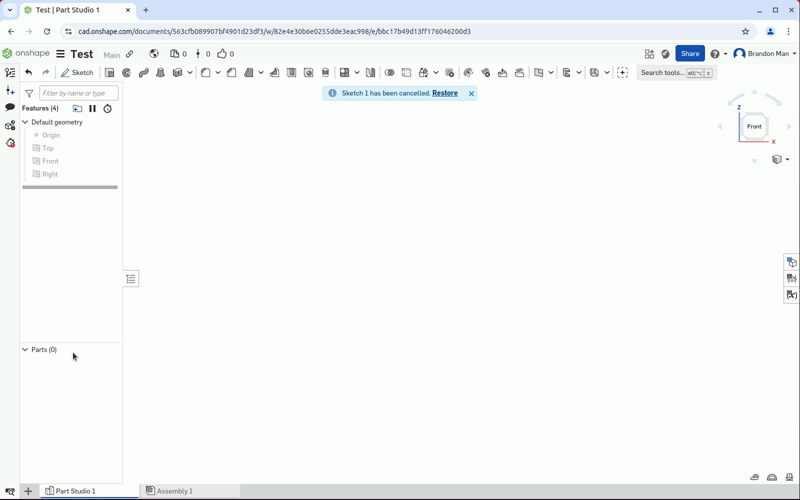
mouse_move(73, 352)
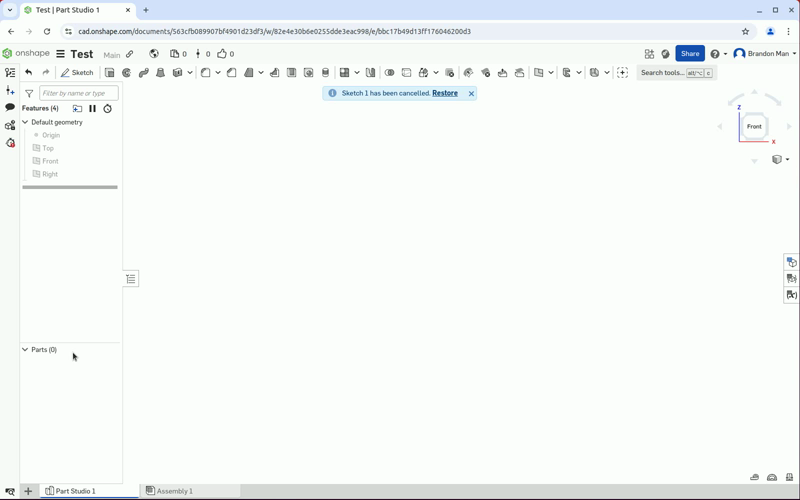
key(shift+y)
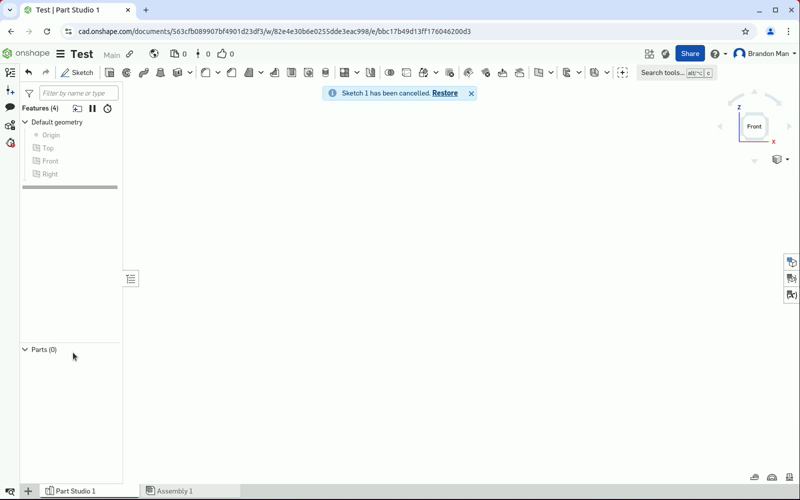
key(shift+s)
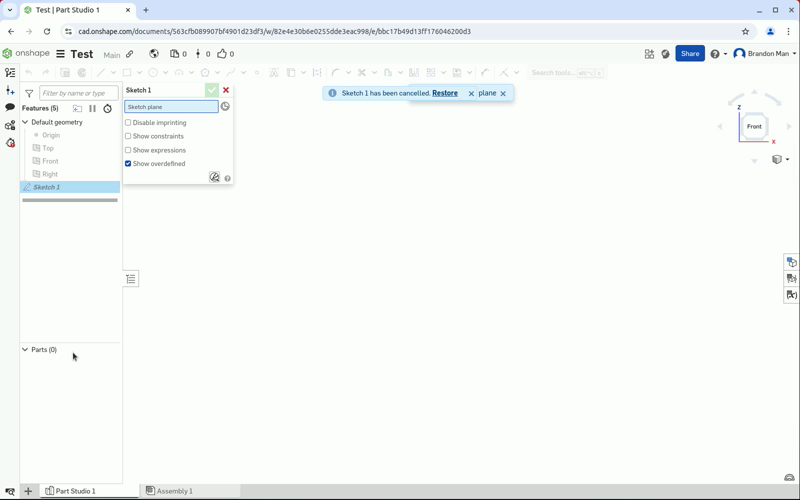
mouse_move(73, 163)
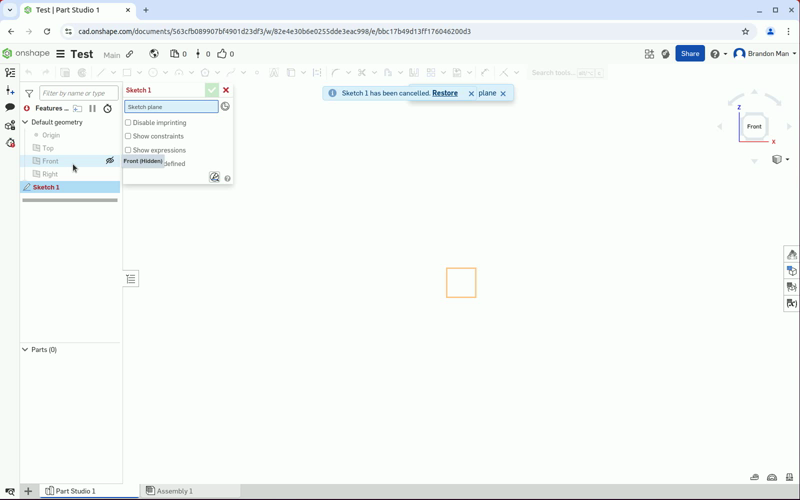
click(73, 163)
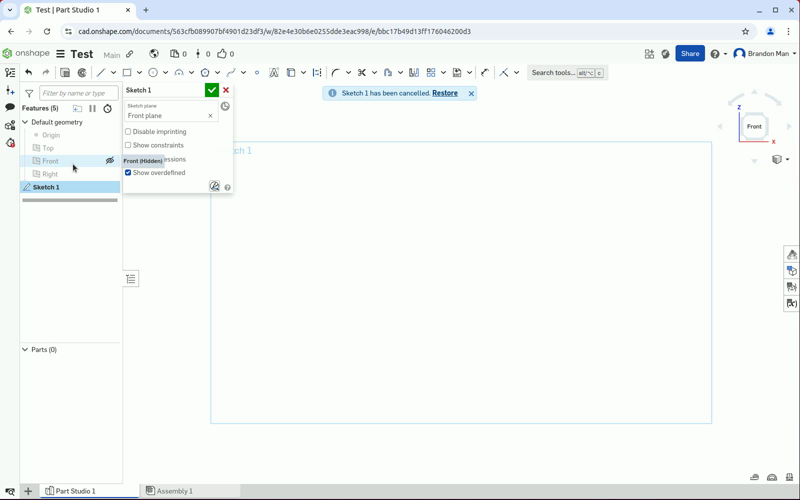
mouse_move(73, 352)
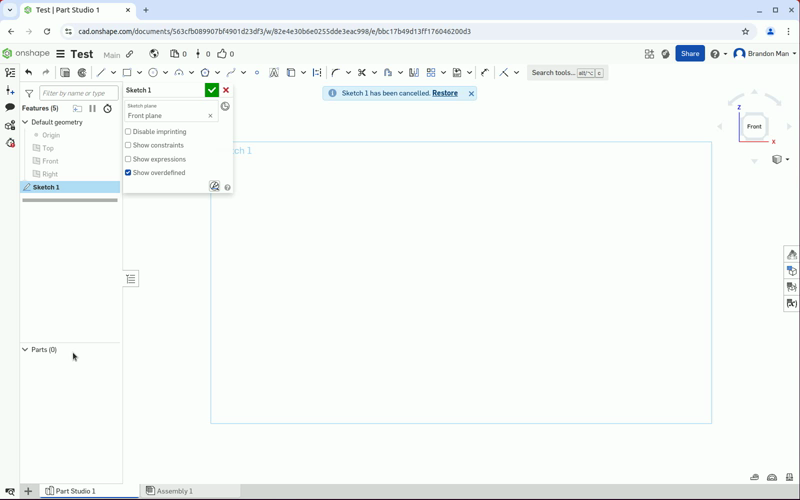
key(y)
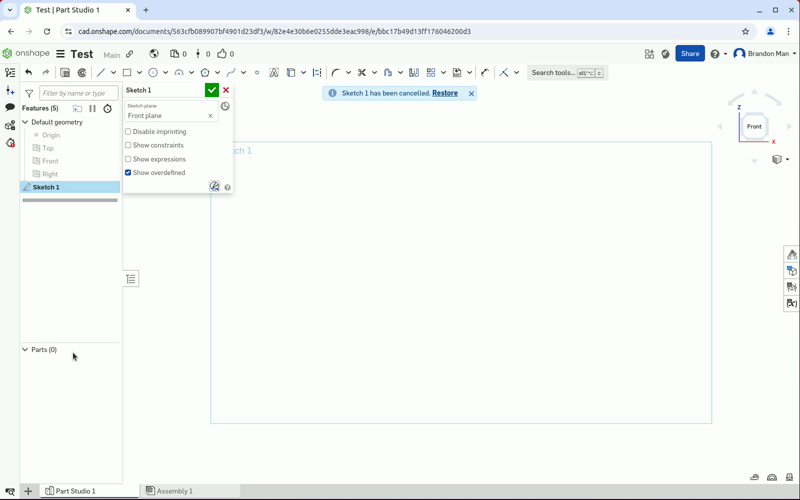
key(a)
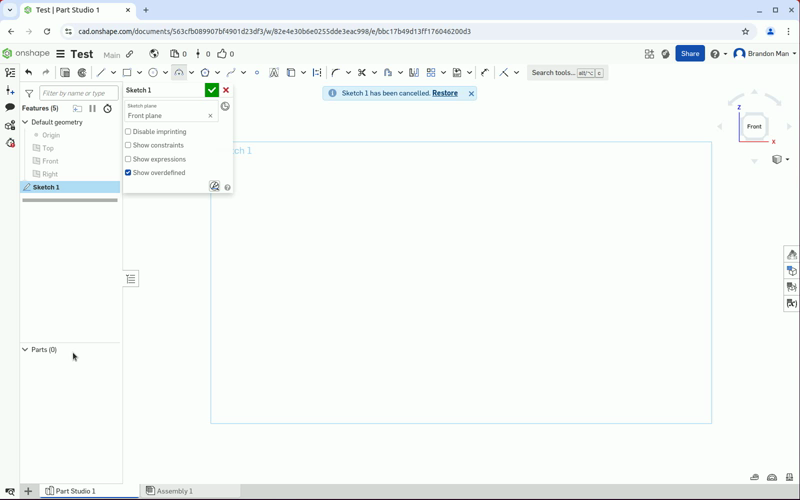
key_down(shift)
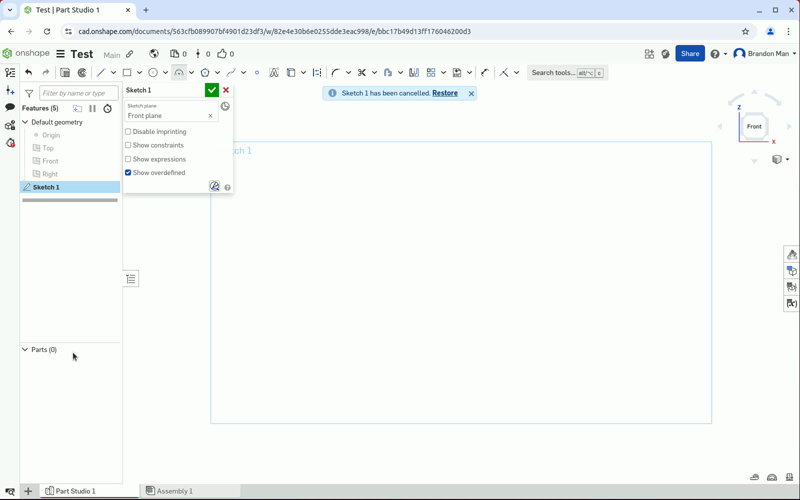
mouse_move(492, 213)
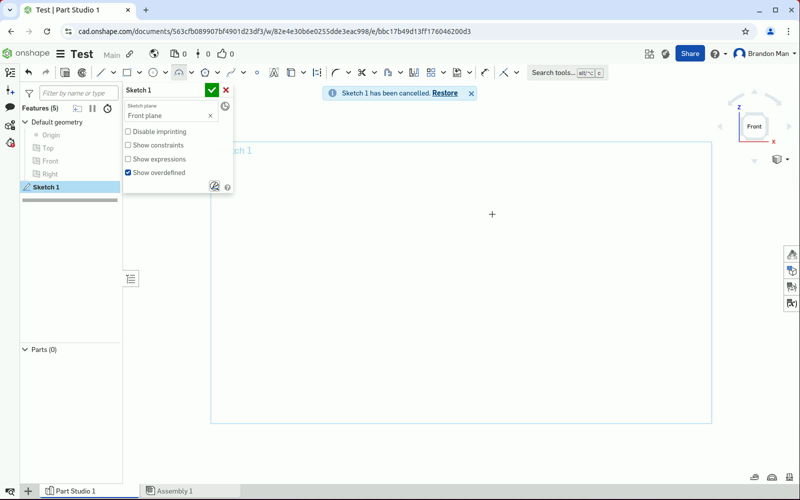
click(492, 213)
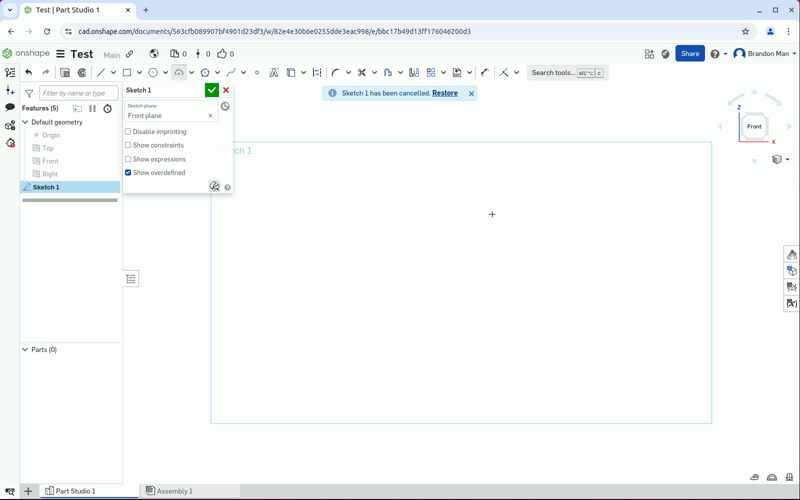
key_up(shift)
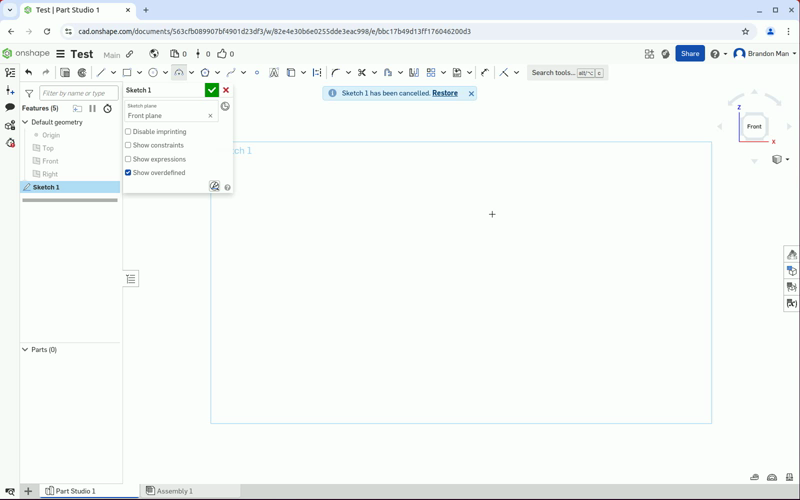
key_down(shift)
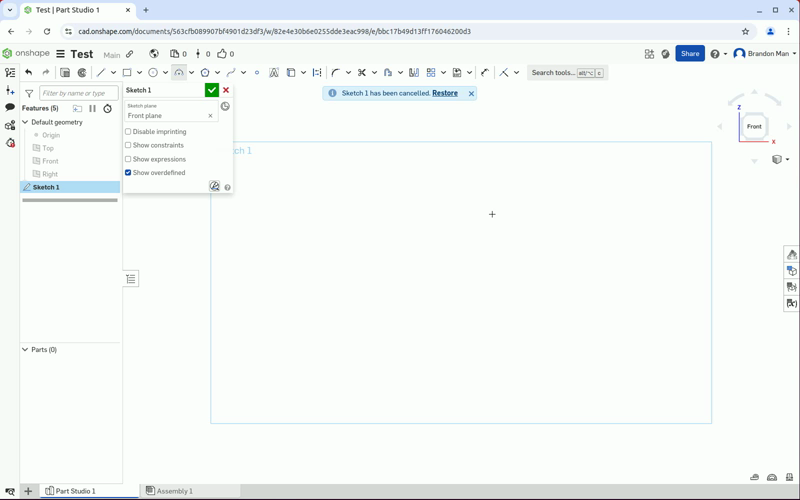
mouse_move(541, 213)
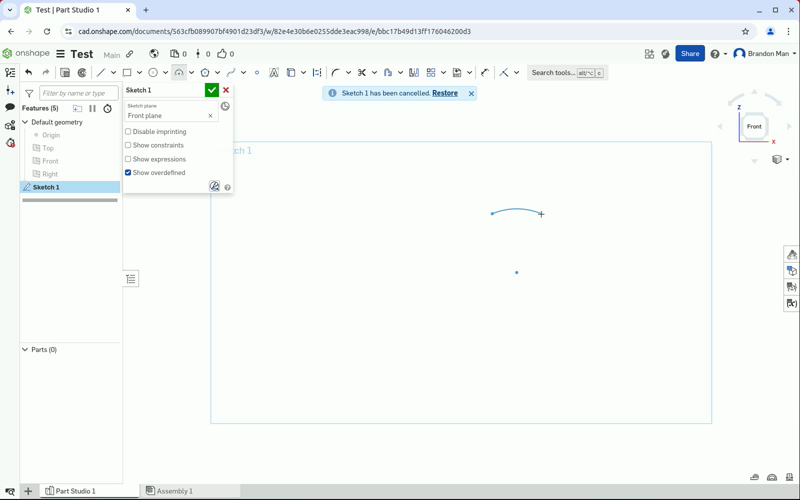
click(541, 213)
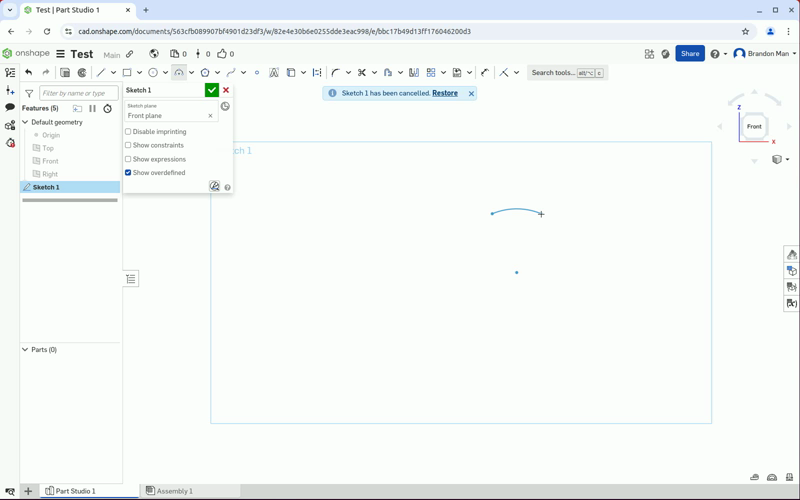
mouse_move(516, 219)
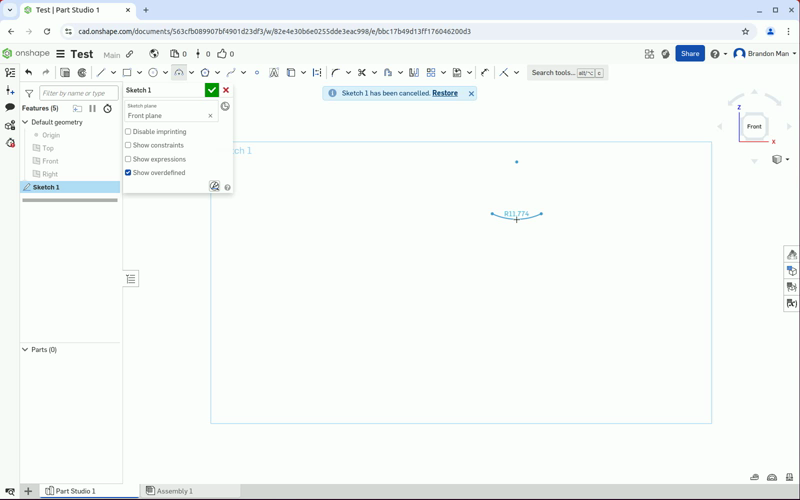
click(516, 219)
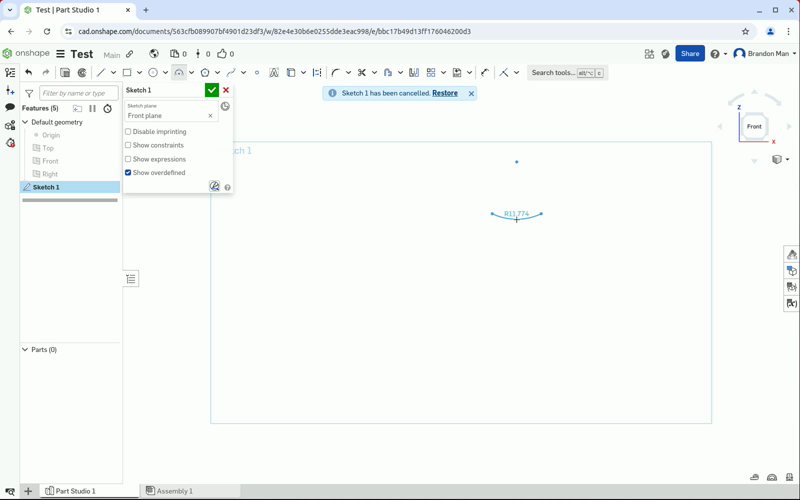
key_up(shift)
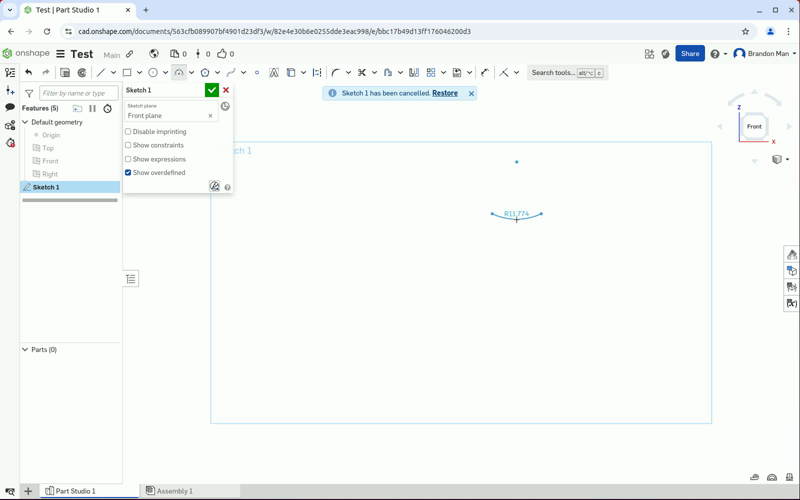
key(esc)
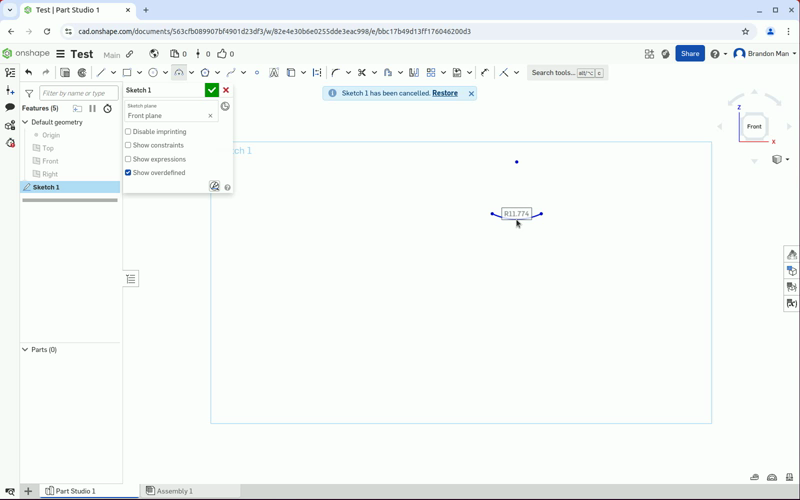
key(l)
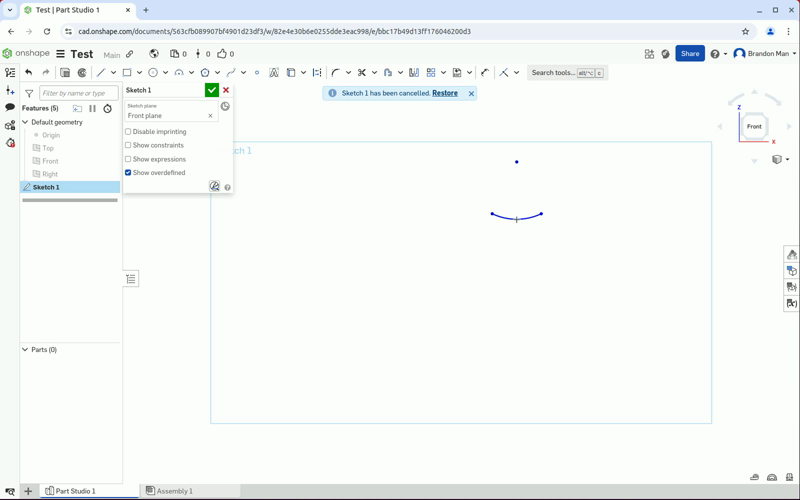
mouse_move(541, 213)
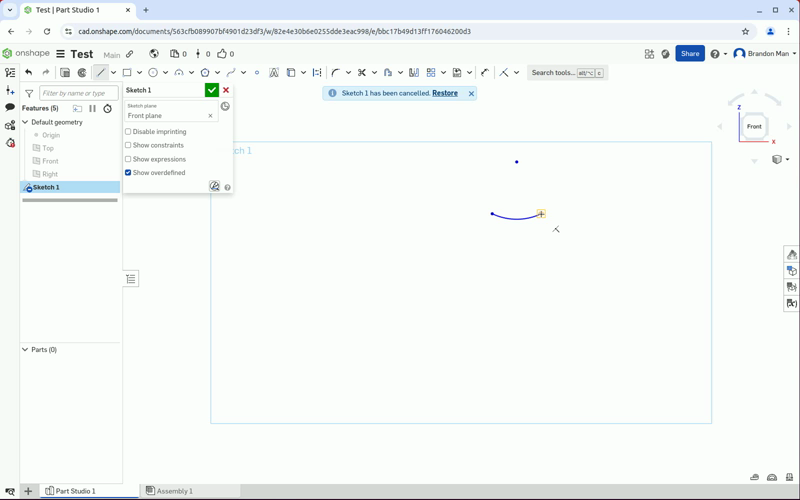
click(541, 213)
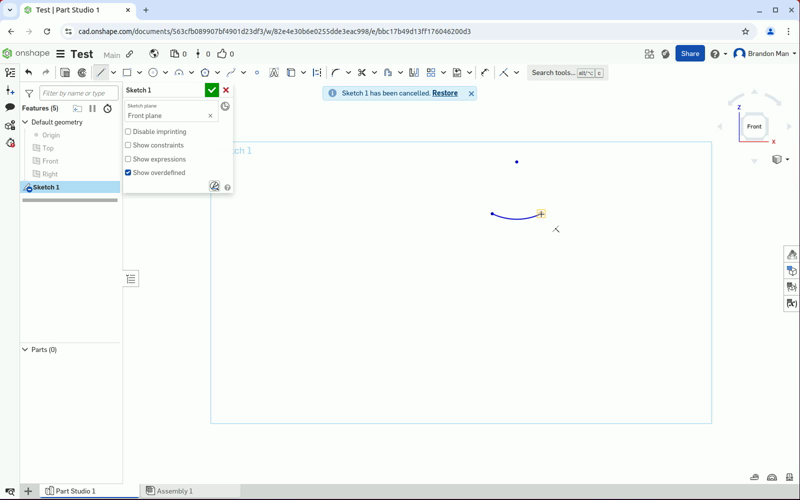
key_down(shift)
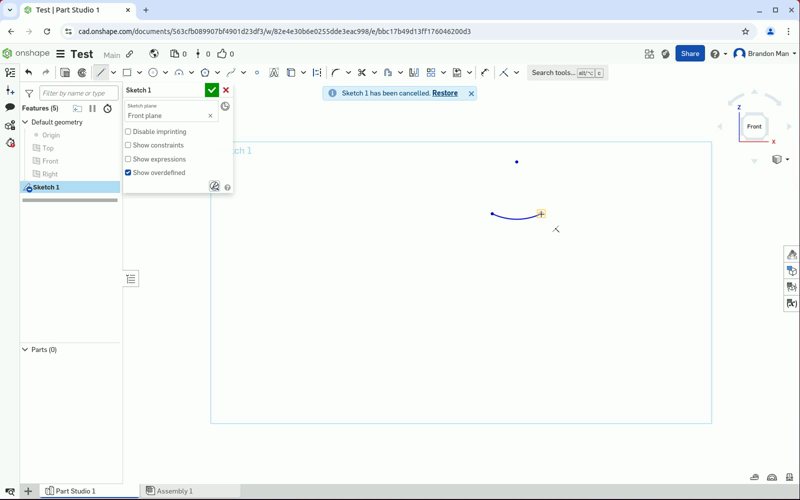
mouse_move(571, 213)
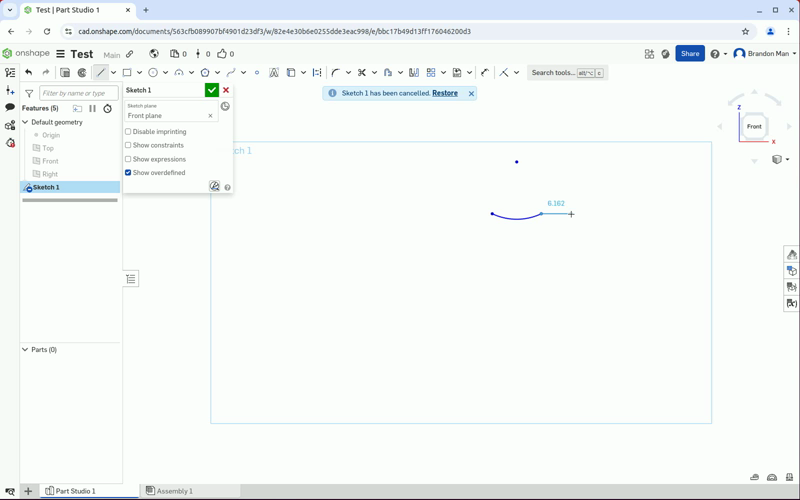
mouse_move(541, 196)
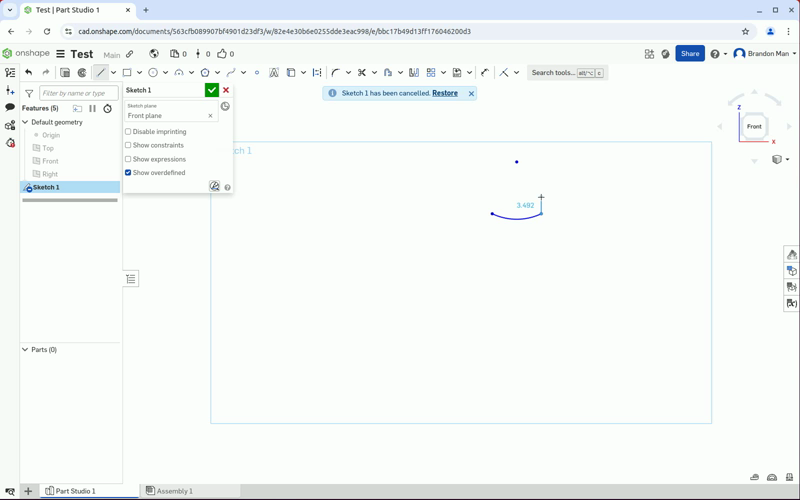
click(541, 196)
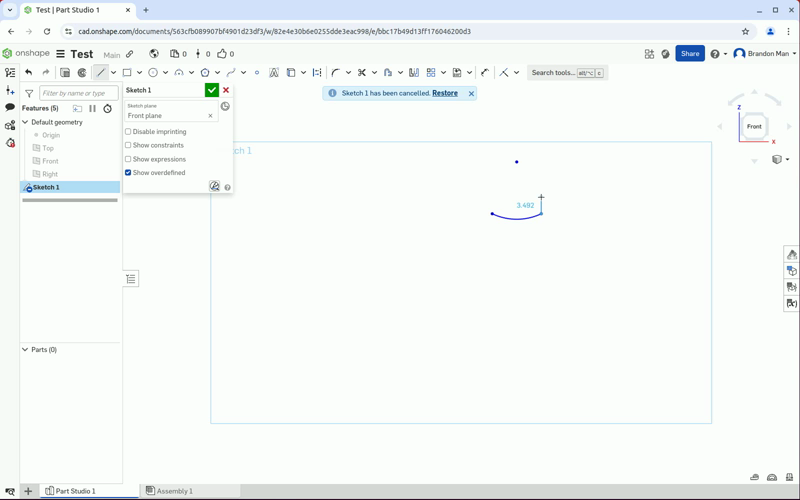
key_up(shift)
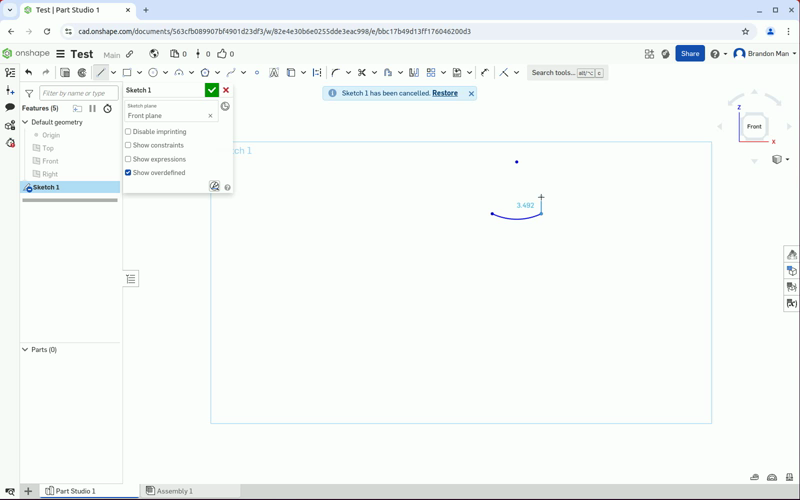
key(esc)
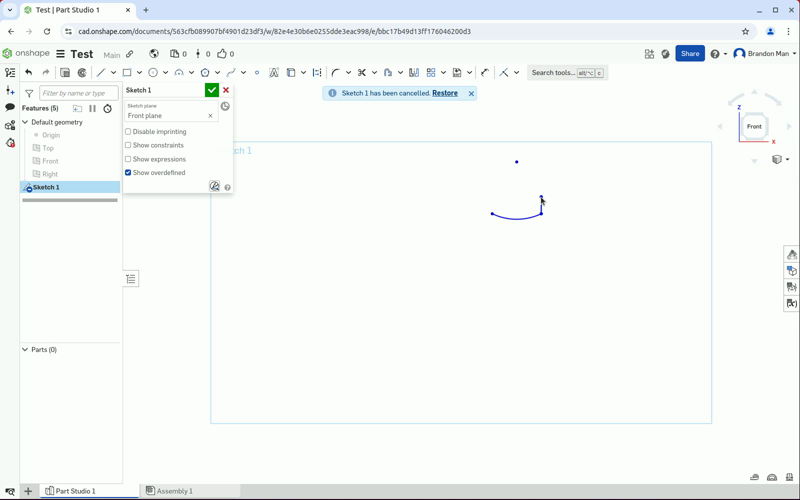
key(a)
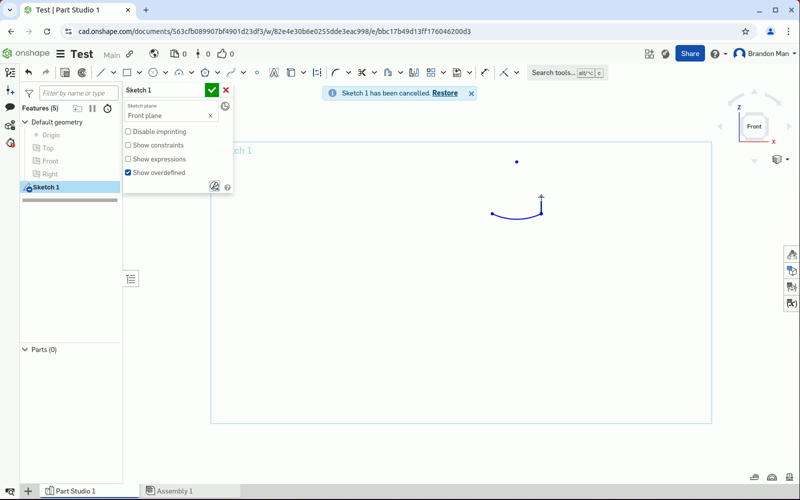
mouse_move(541, 196)
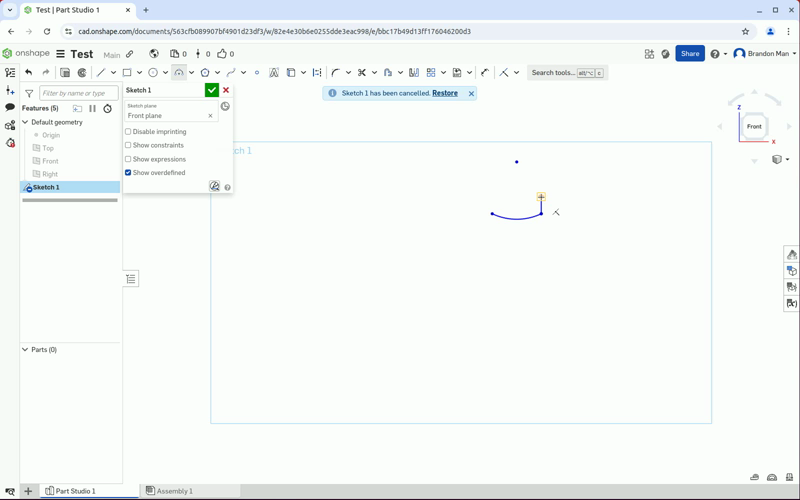
click(541, 196)
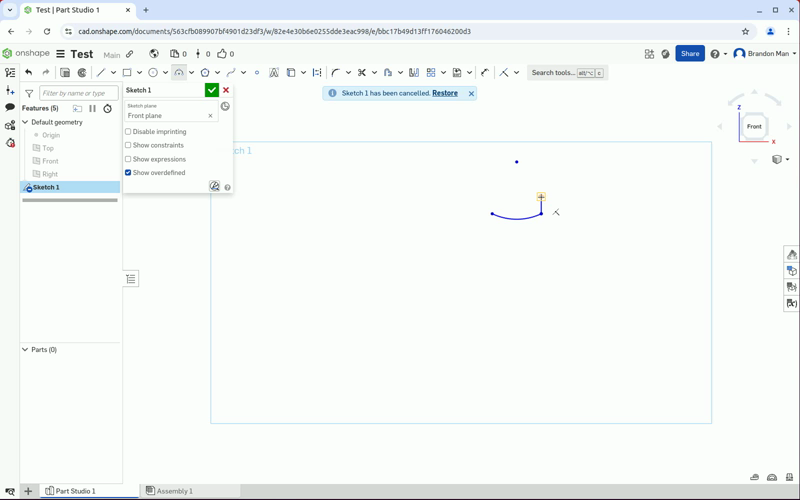
key_down(shift)
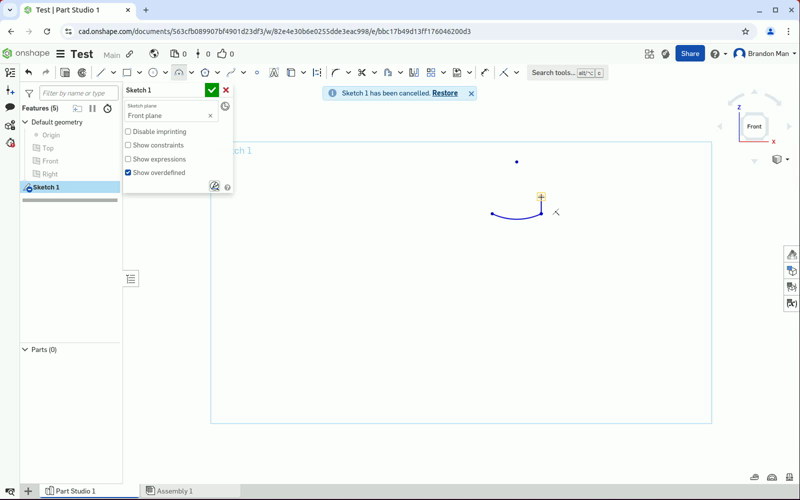
mouse_move(492, 196)
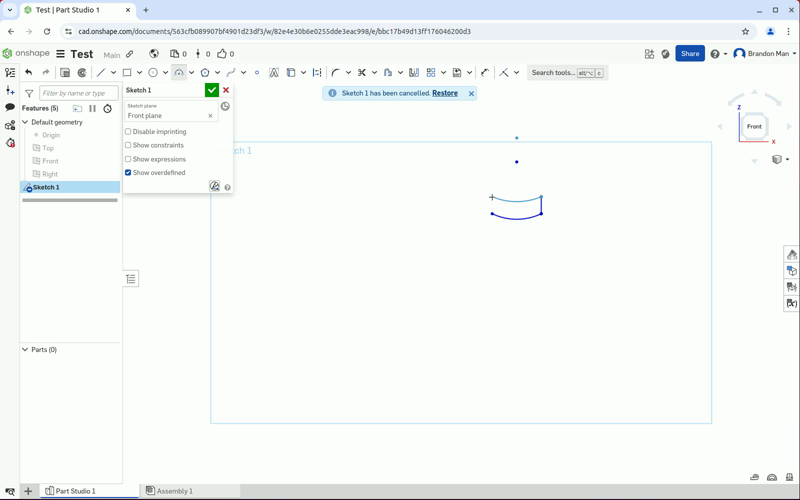
click(492, 196)
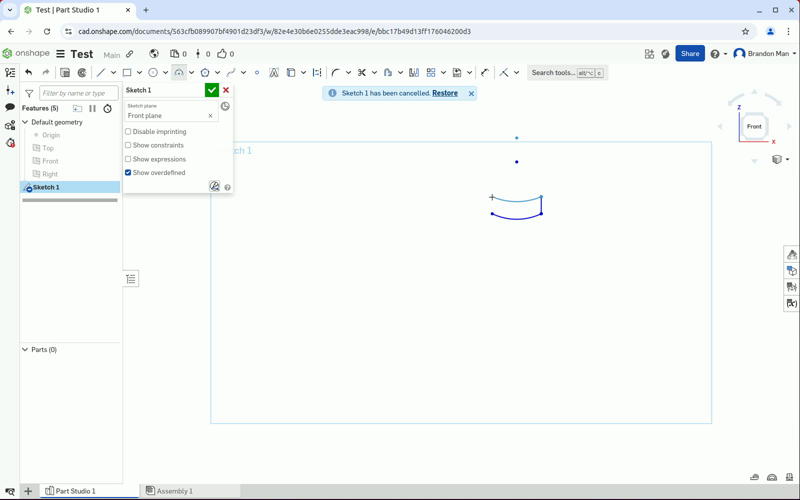
mouse_move(516, 204)
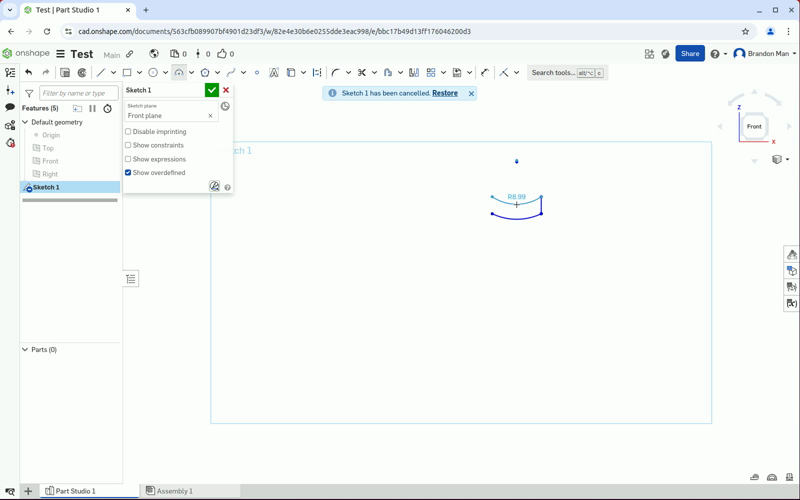
click(516, 204)
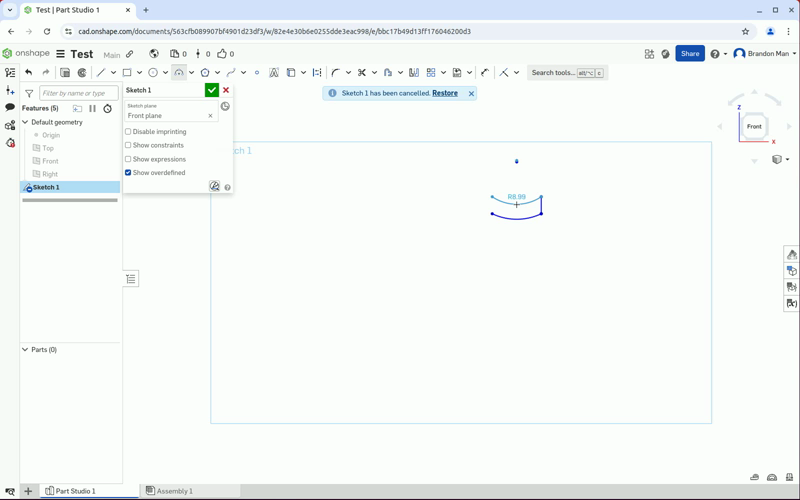
key_up(shift)
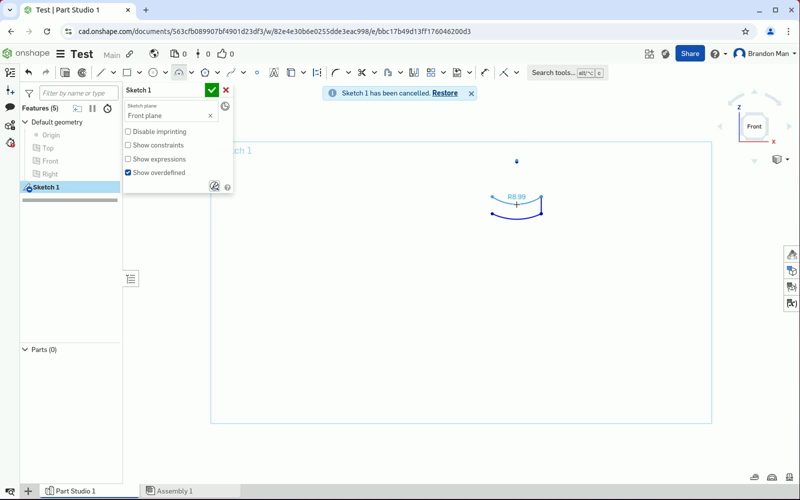
key(esc)
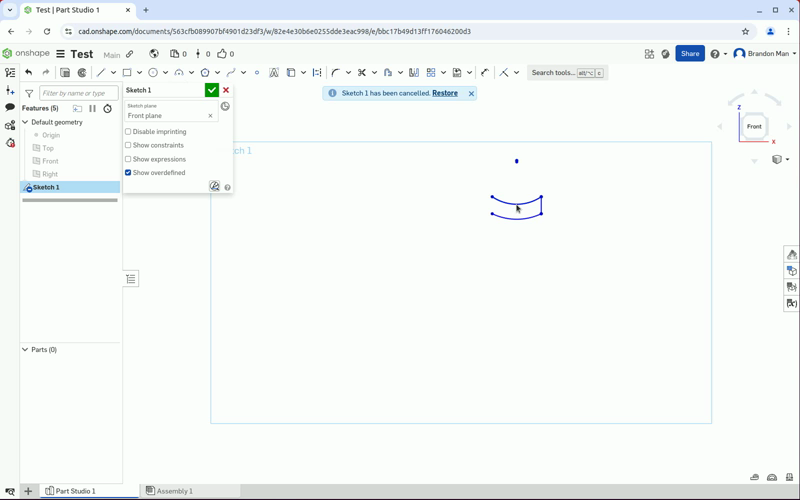
key(l)
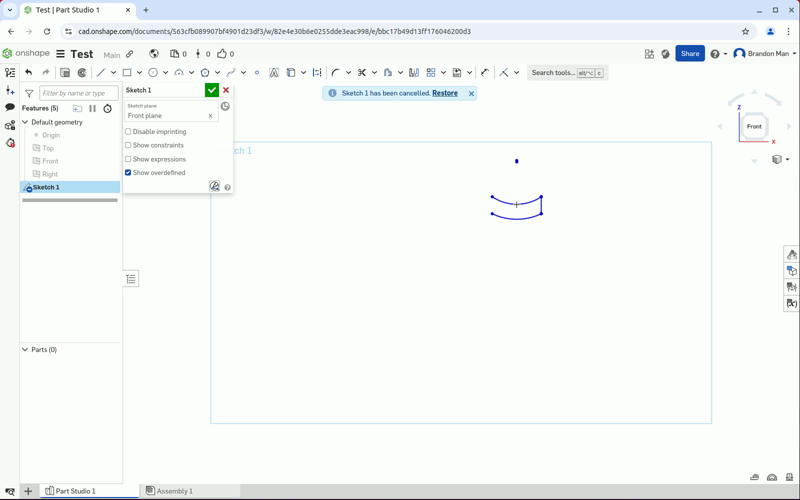
mouse_move(492, 196)
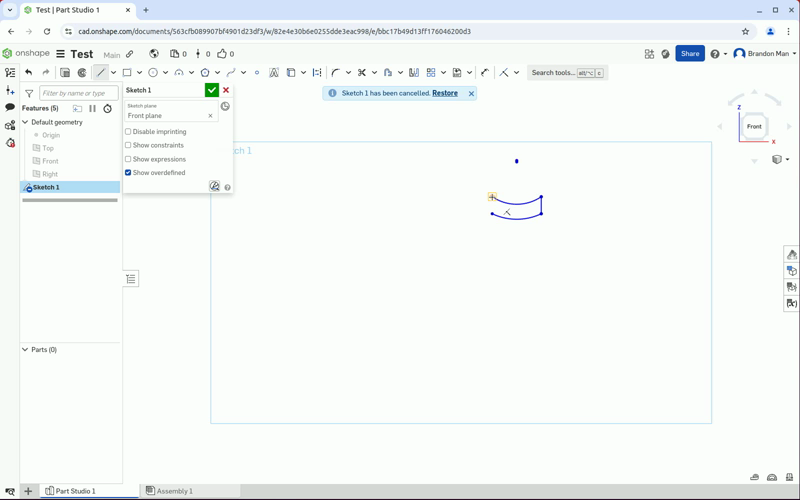
click(492, 196)
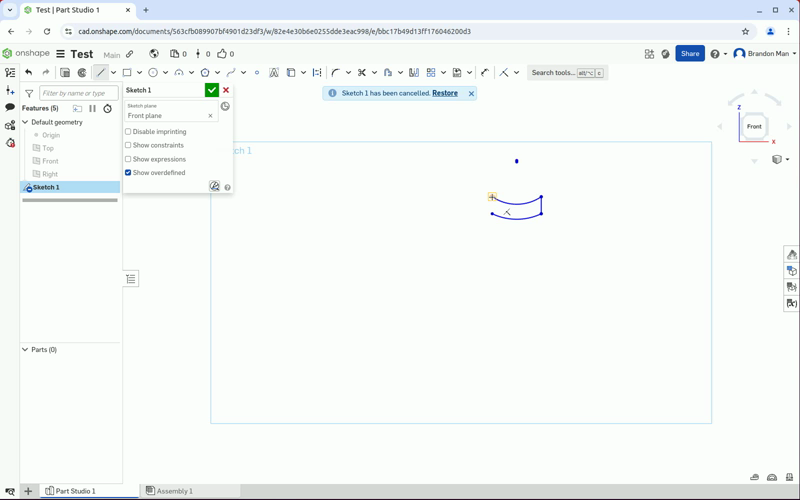
mouse_move(522, 196)
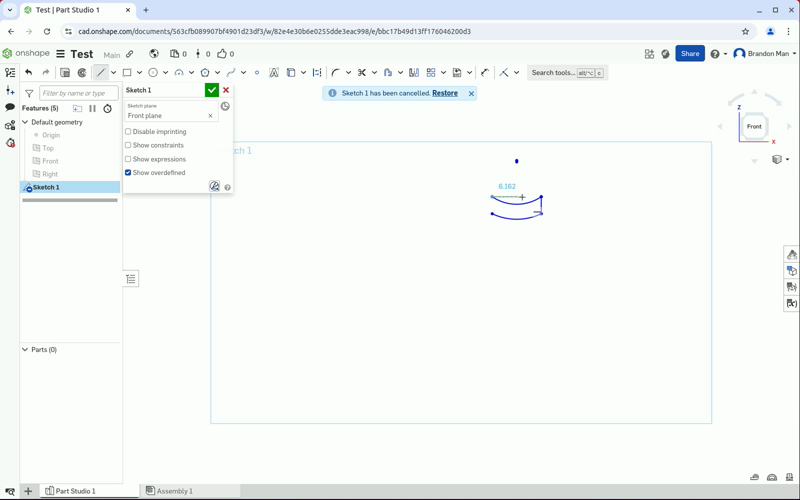
key_down(shift)
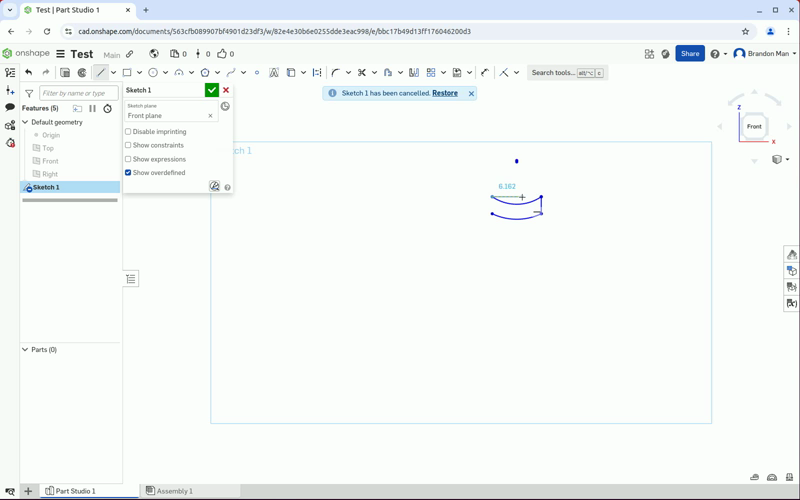
mouse_move(492, 213)
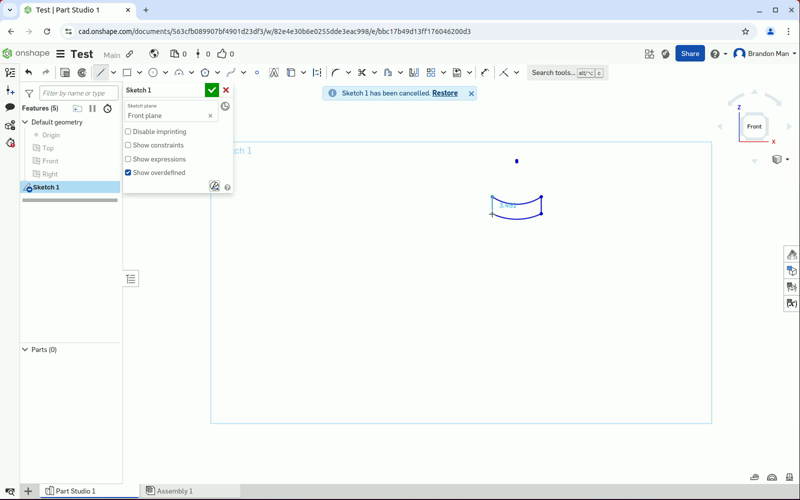
key_up(shift)
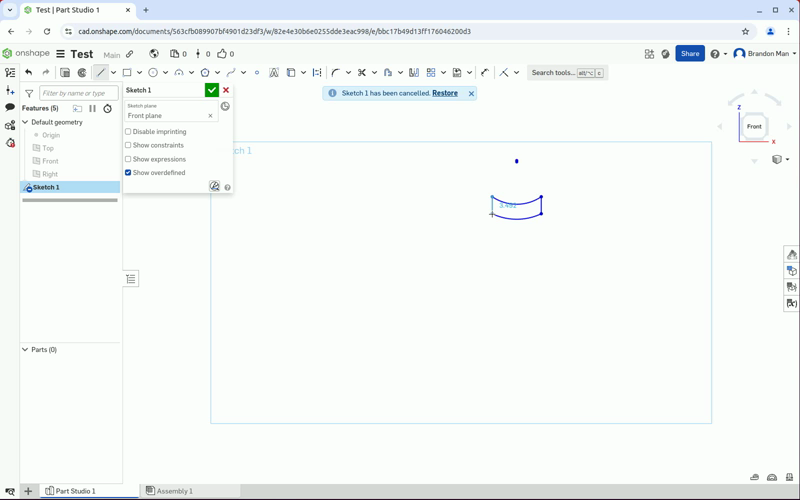
click(492, 213)
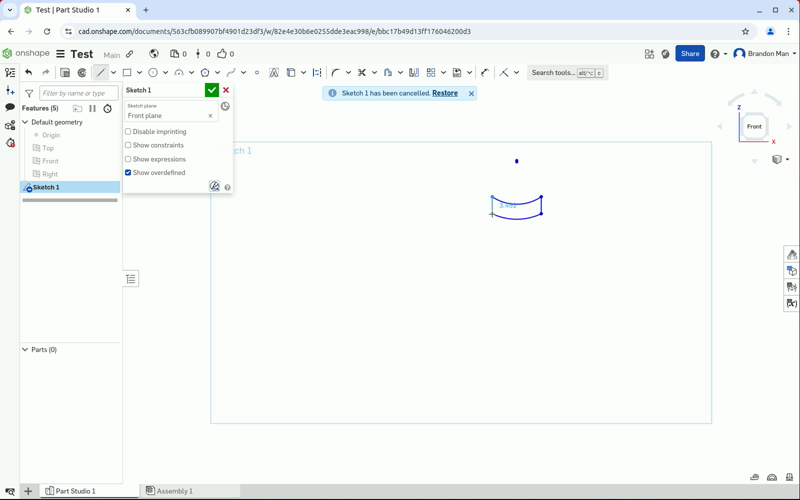
key(esc)
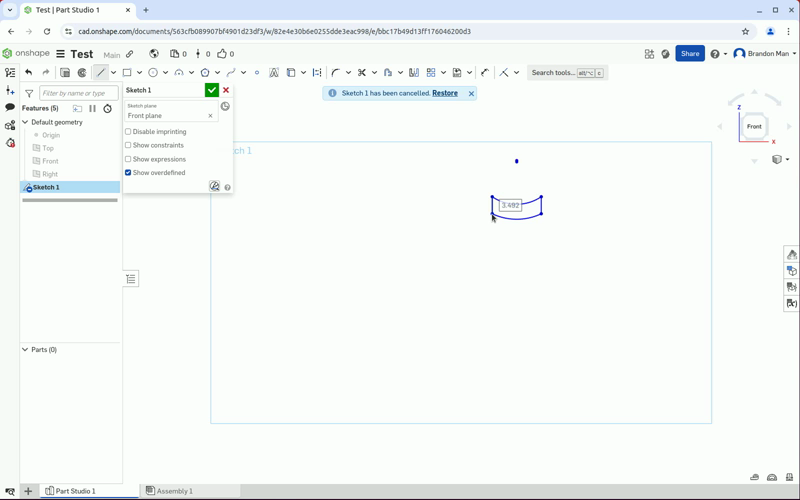
mouse_move(510, 216)
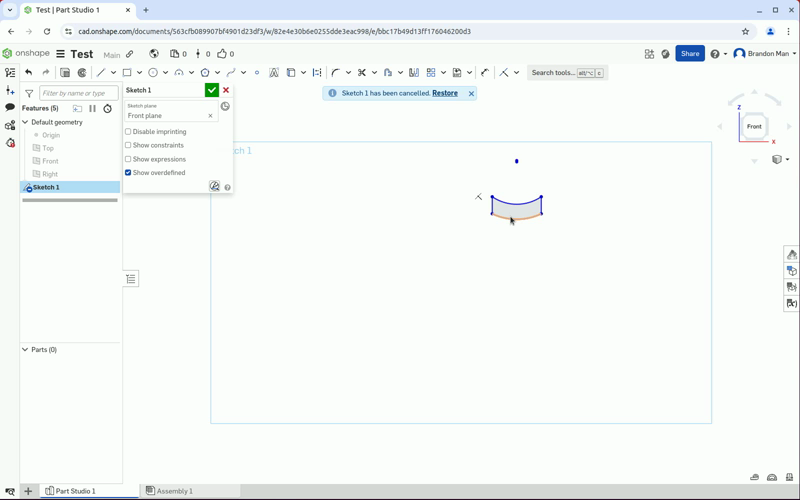
scroll(6)
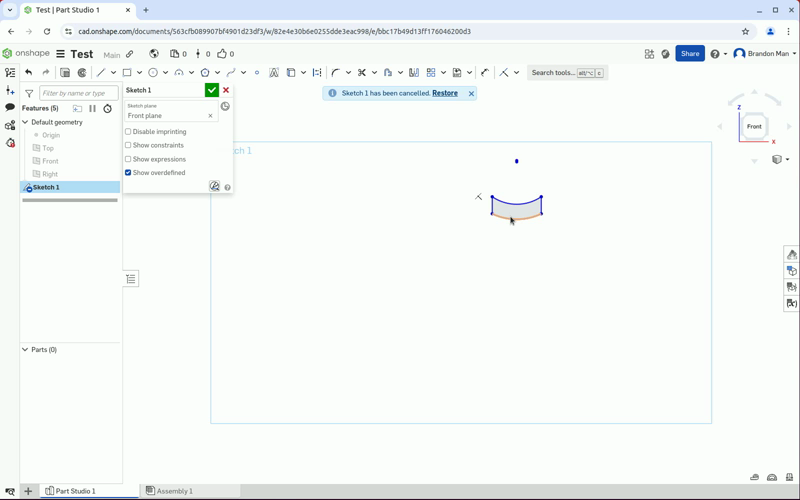
scroll(6)
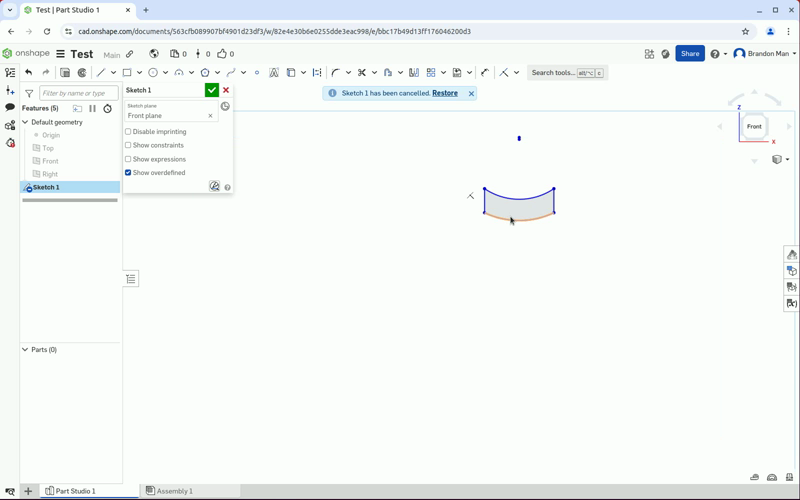
scroll(6)
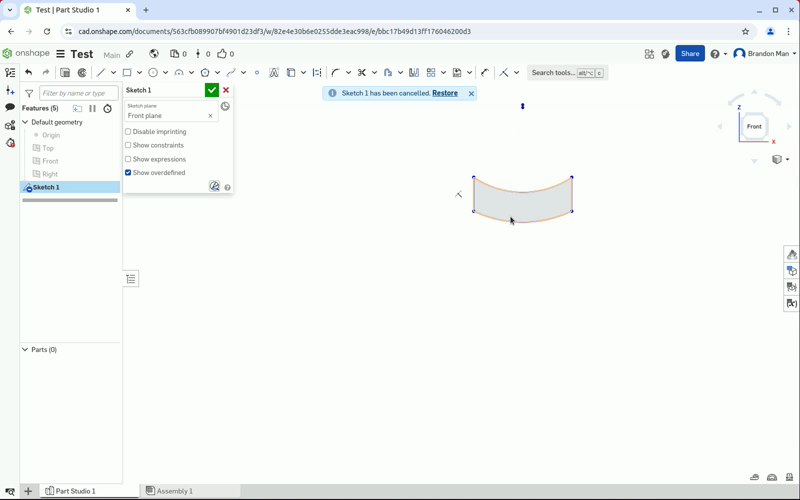
scroll(6)
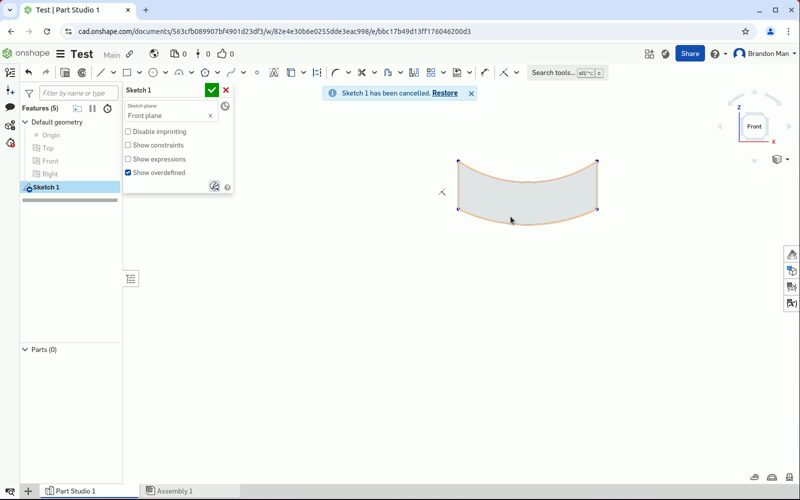
scroll(6)
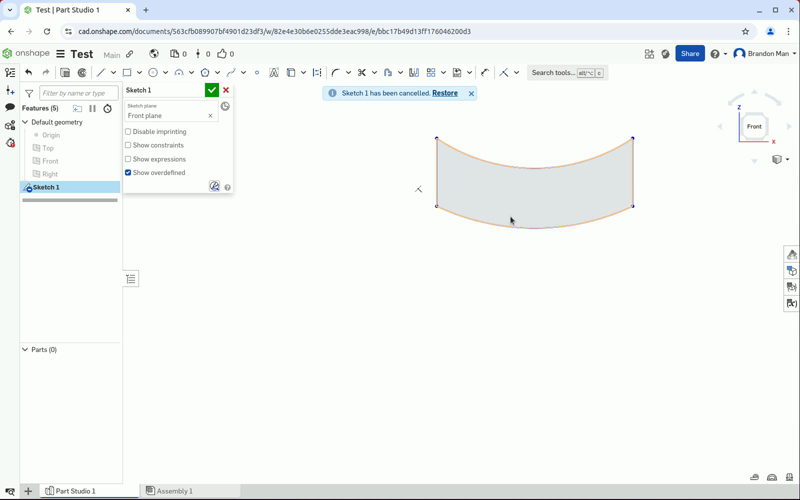
scroll(6)
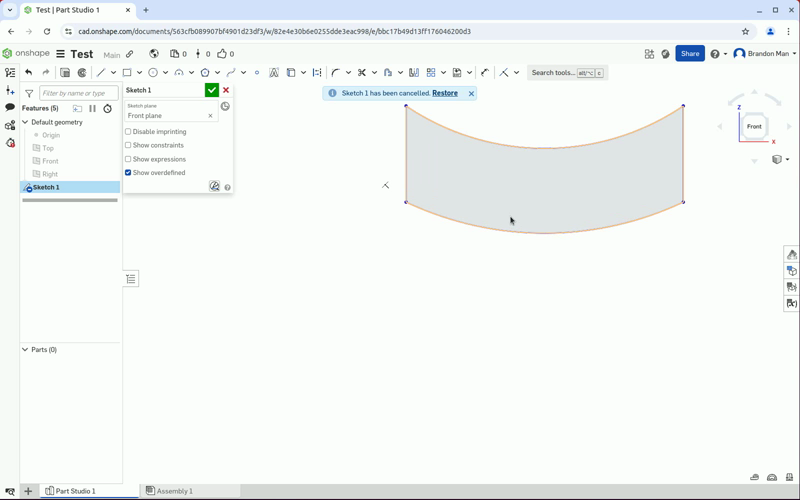
scroll(6)
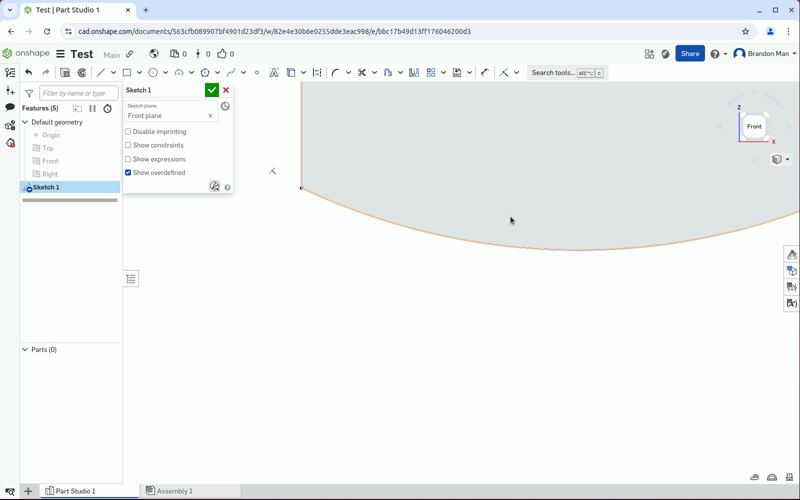
click(510, 216)
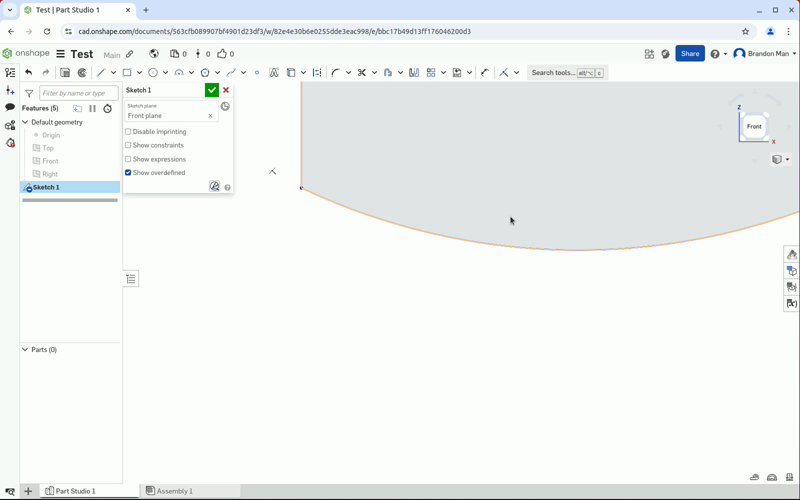
scroll(-6)
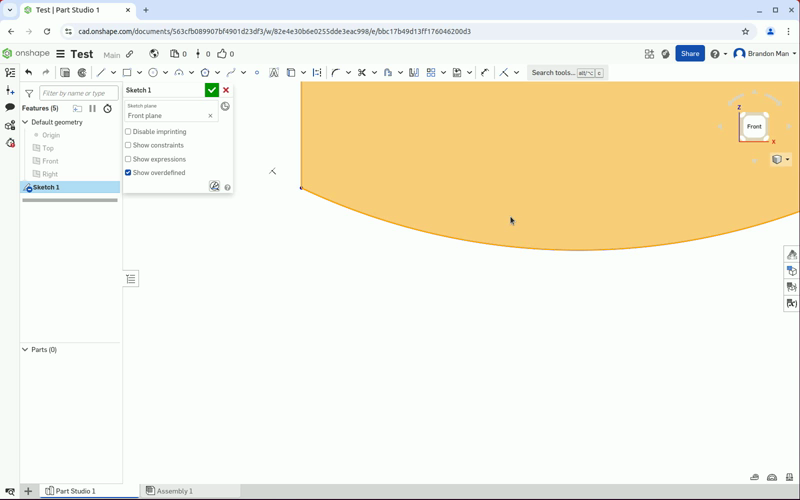
scroll(-6)
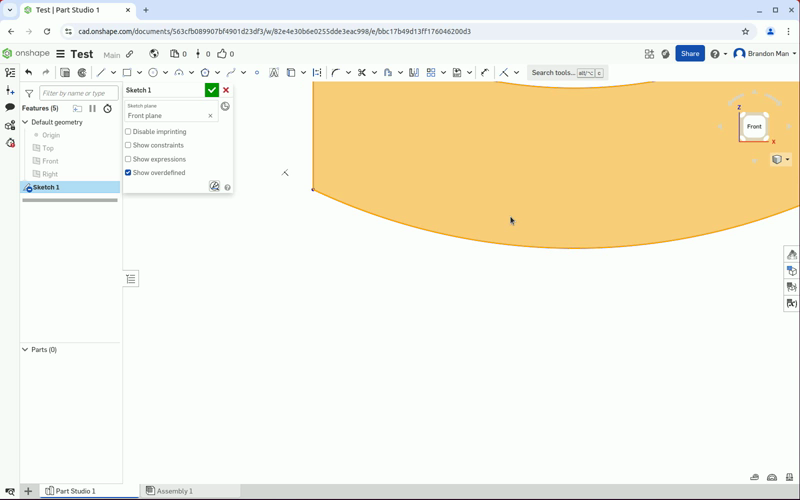
scroll(-6)
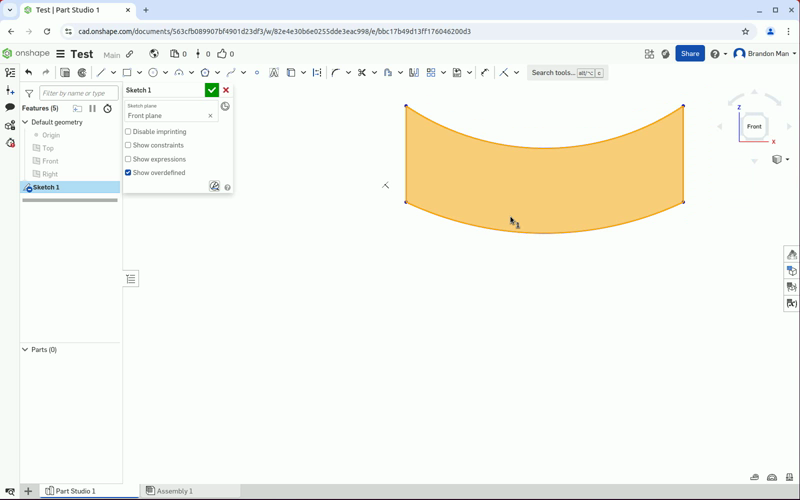
scroll(-6)
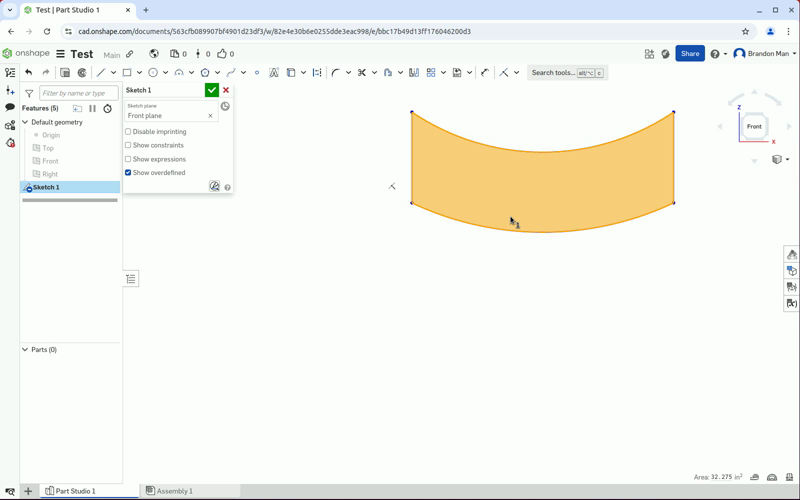
scroll(-6)
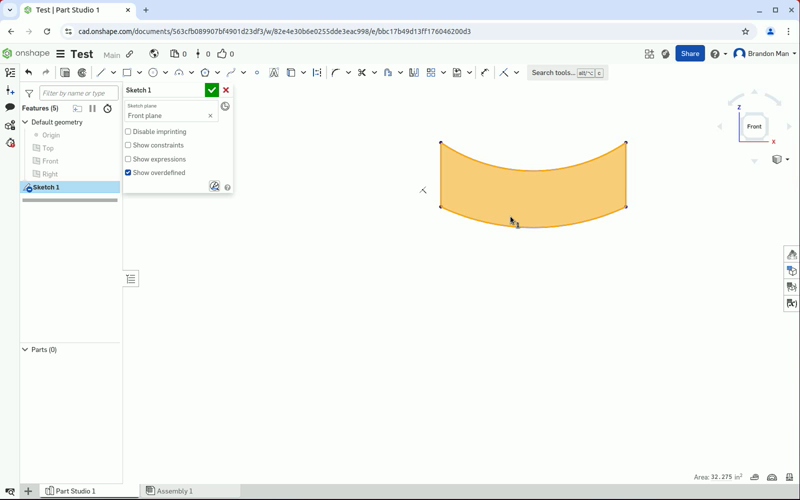
scroll(-6)
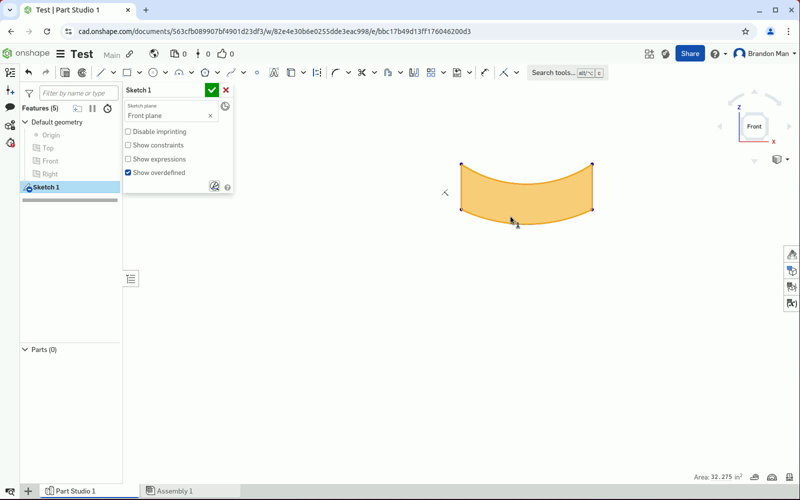
scroll(-6)
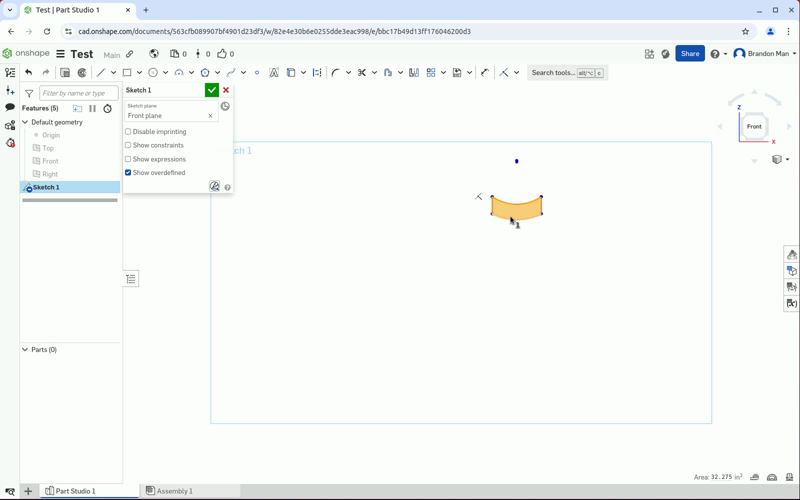
mouse_move(73, 352)
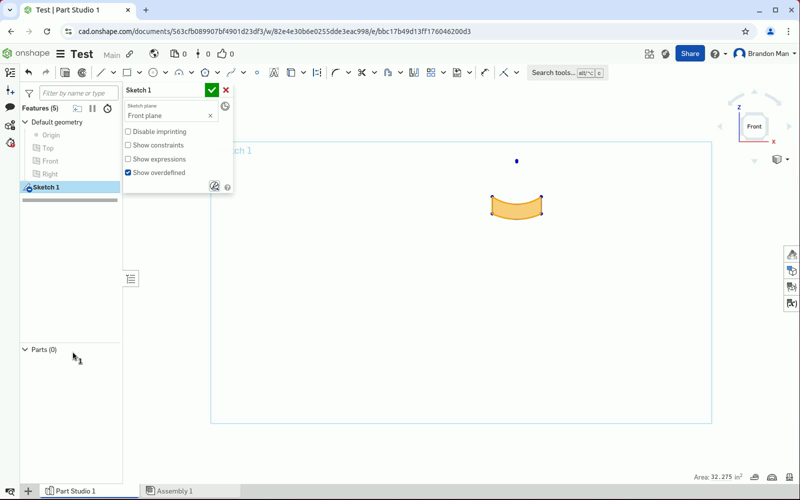
key(shift+y)
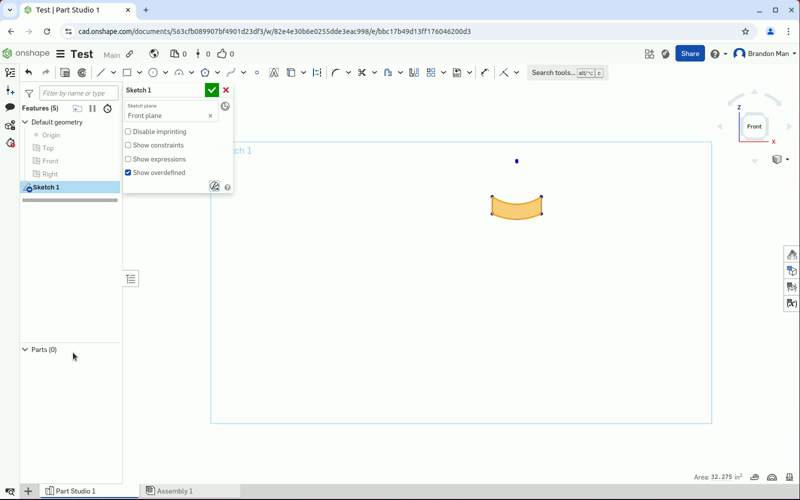
key(shift+e)
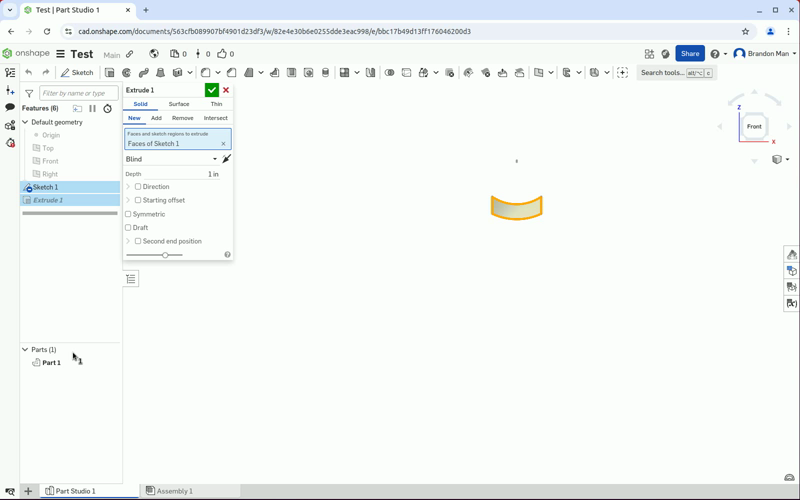
mouse_move(143, 106)
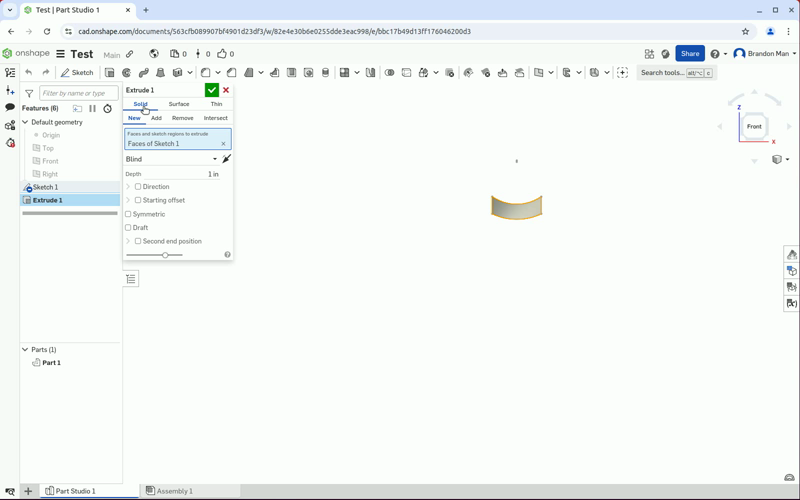
click(143, 106)
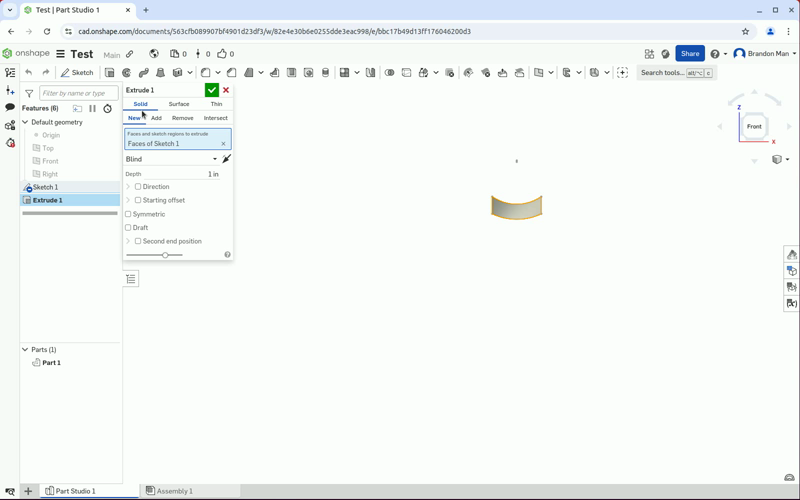
mouse_move(137, 120)
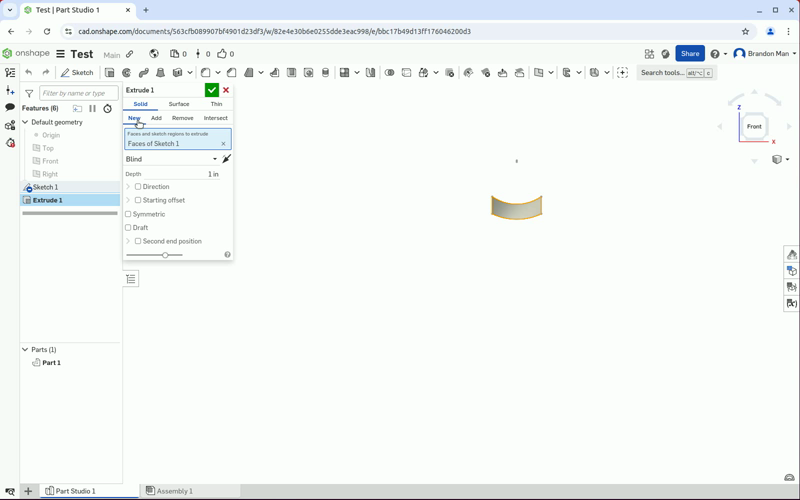
click(137, 120)
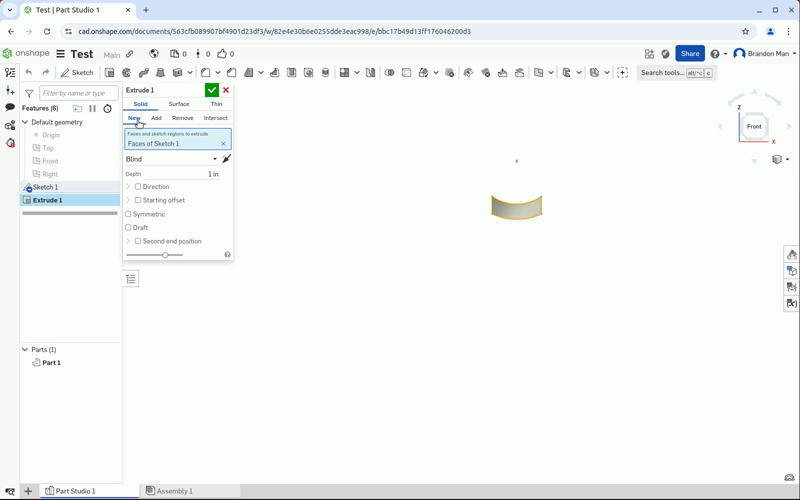
key(tab, 4)
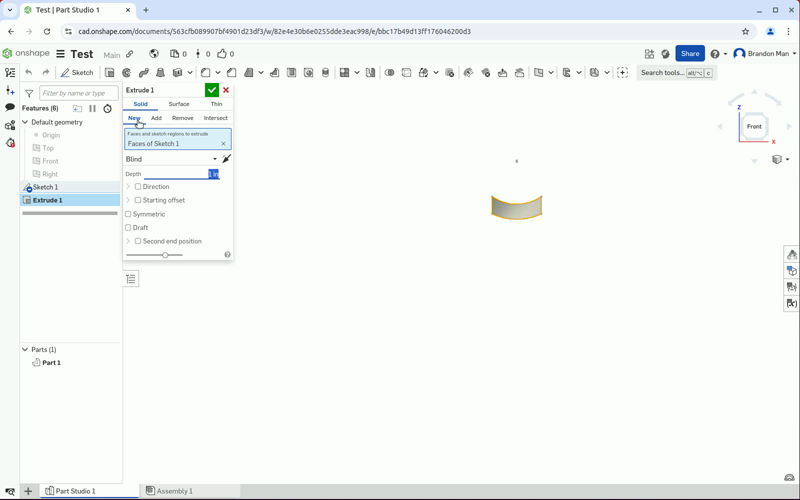
text(3.851)
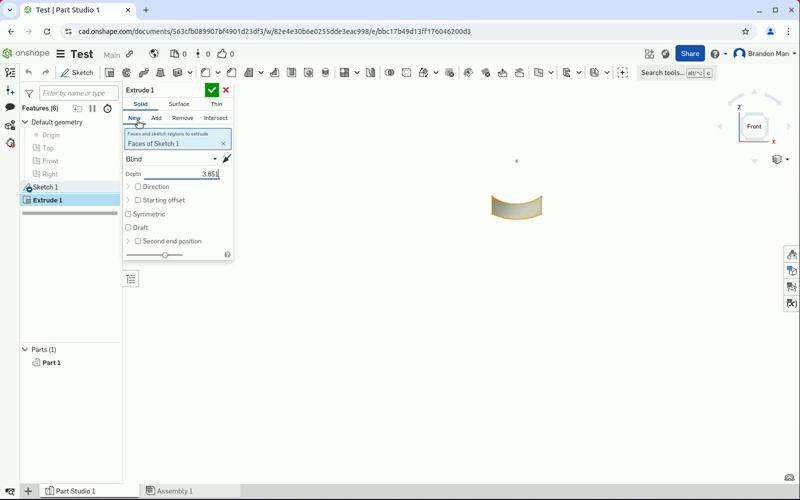
key(enter)
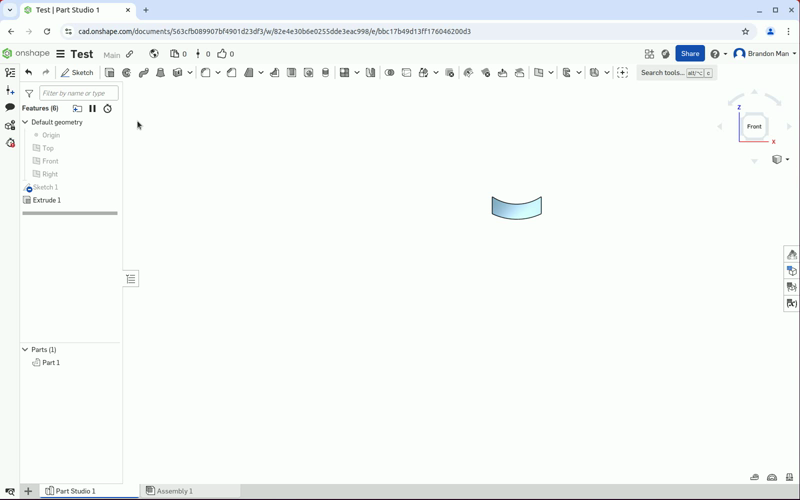
key(shift+h)
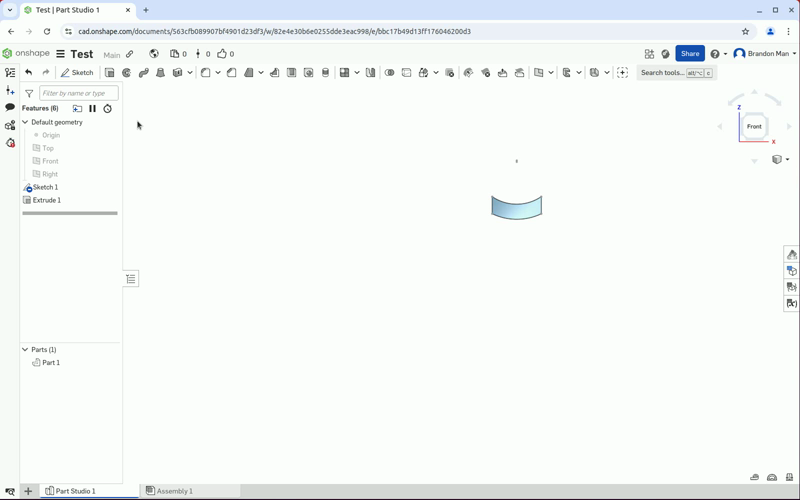
key(shift+h)
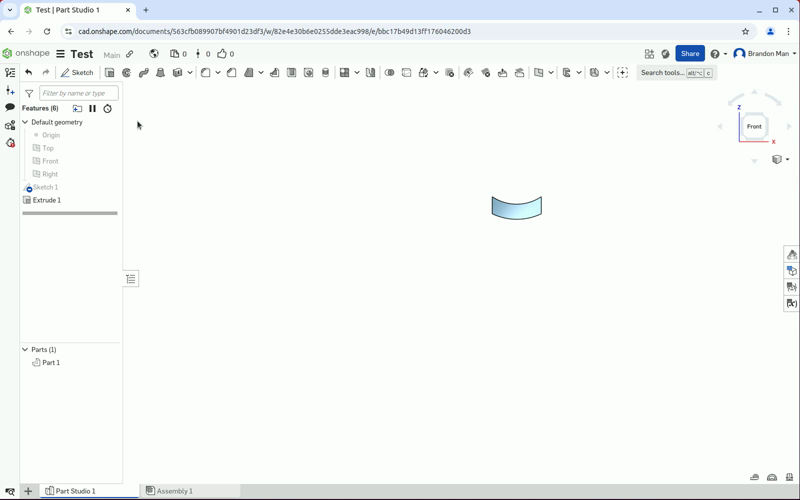
mouse_move(73, 189)
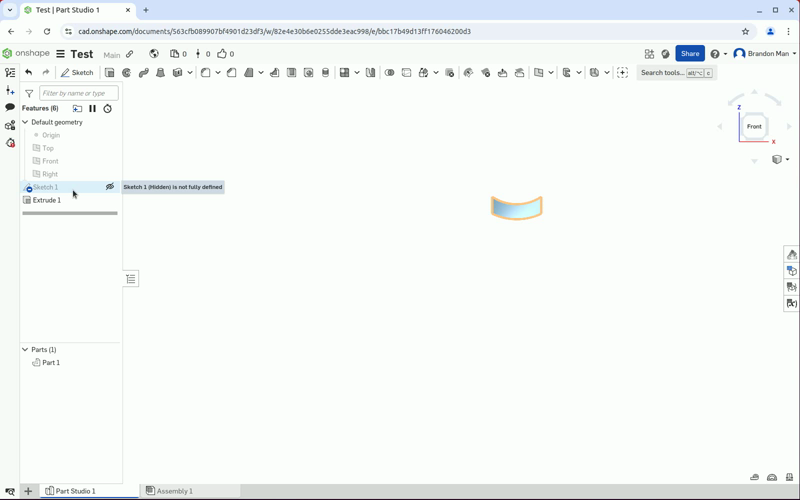
click(73, 189)
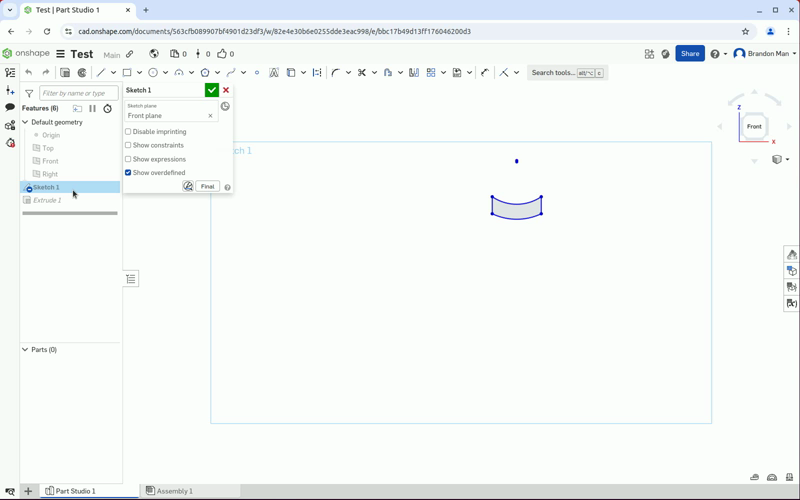
mouse_move(229, 92)
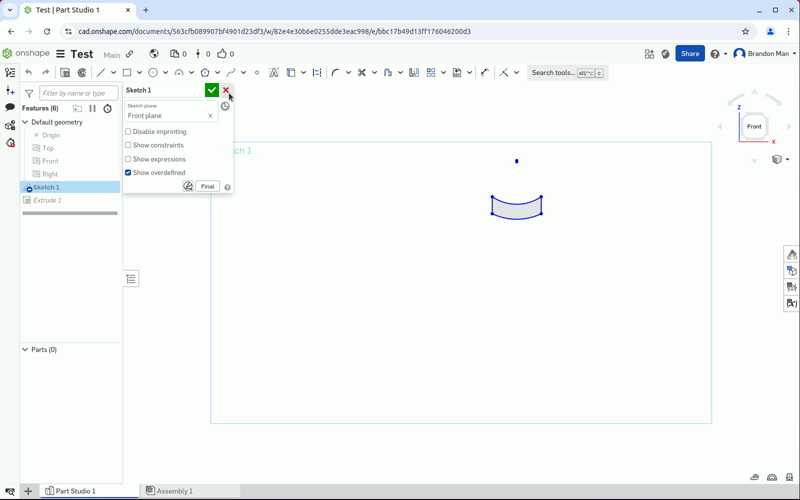
click(229, 92)
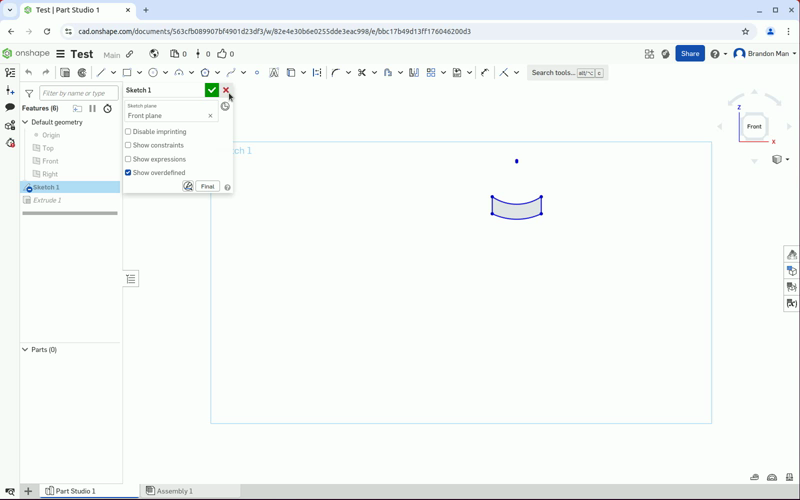
key(shift+s)
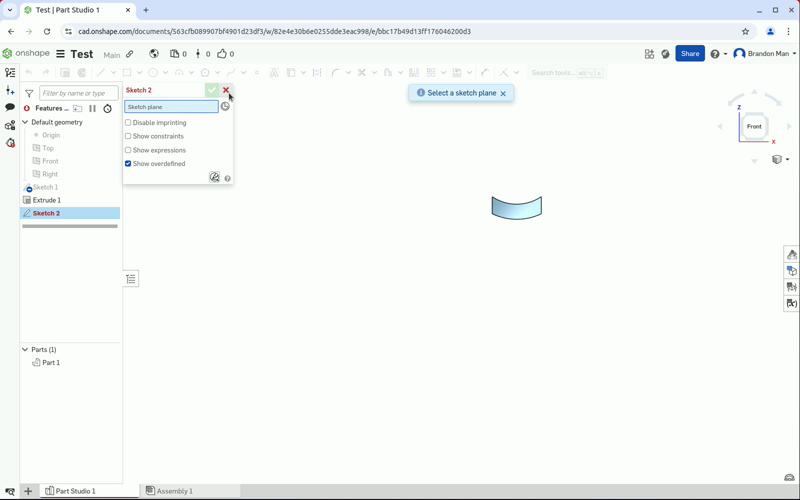
mouse_move(73, 163)
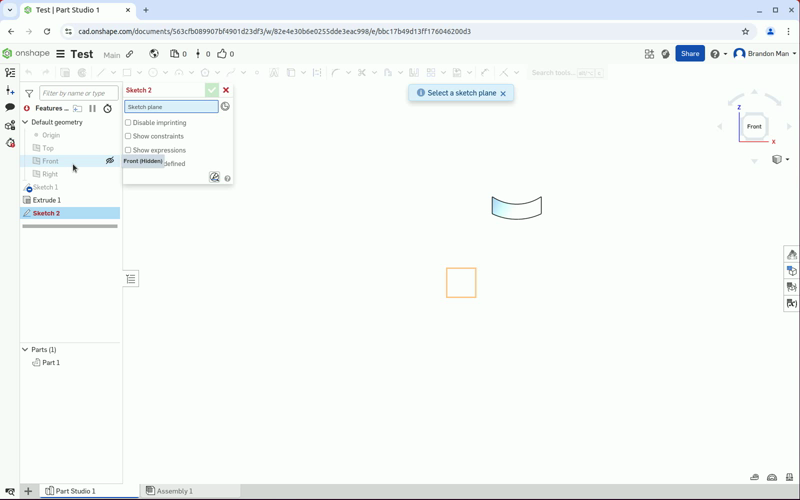
click(73, 163)
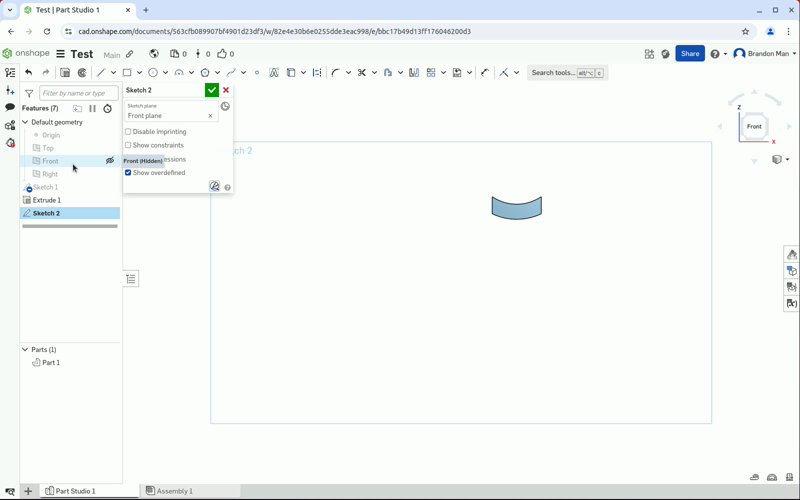
mouse_move(73, 352)
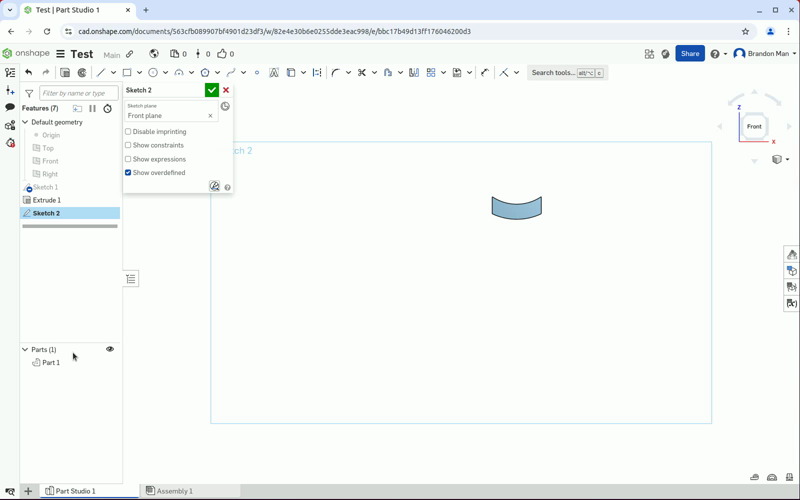
key(y)
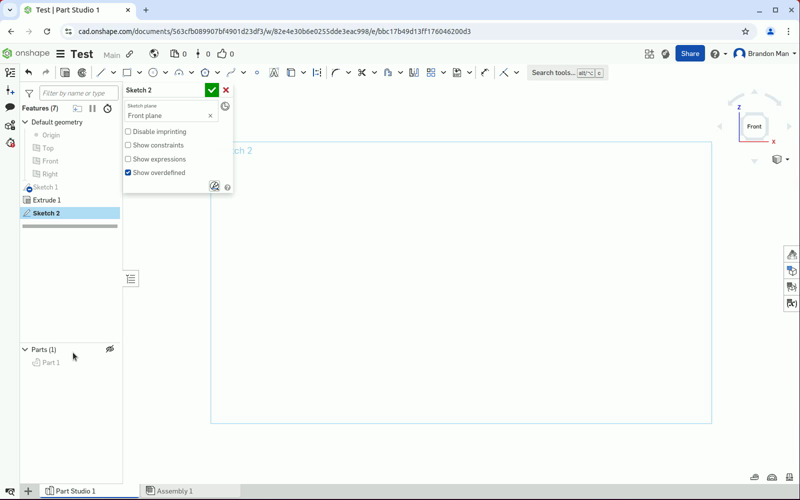
key(a)
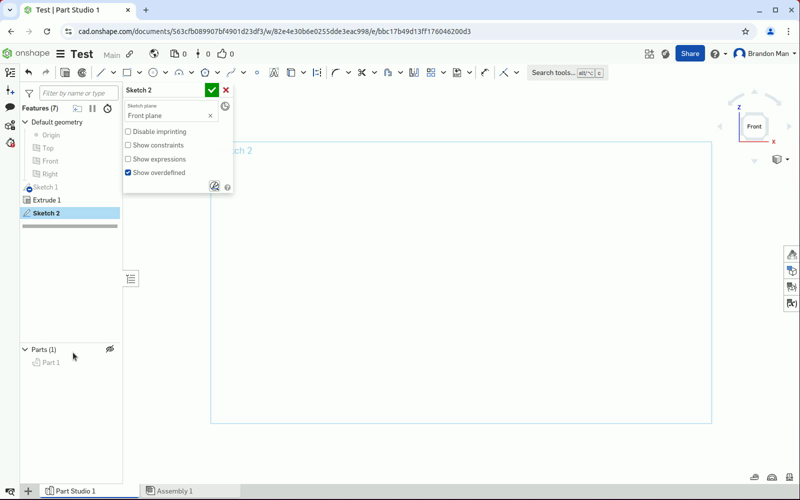
key_down(shift)
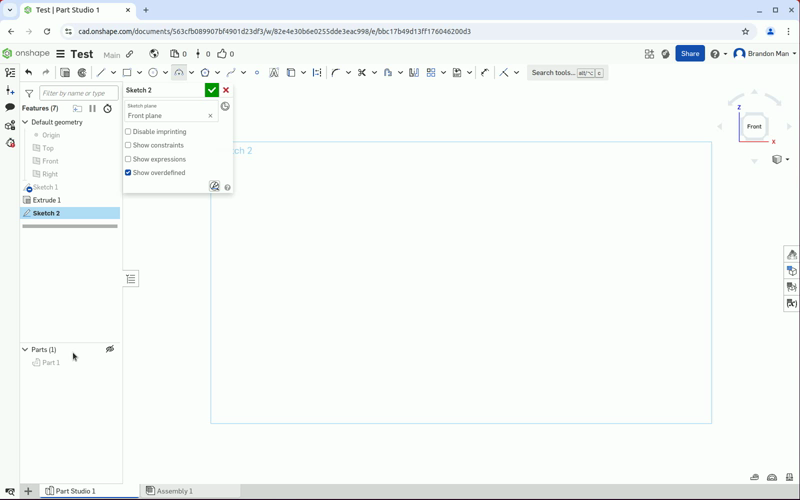
mouse_move(492, 388)
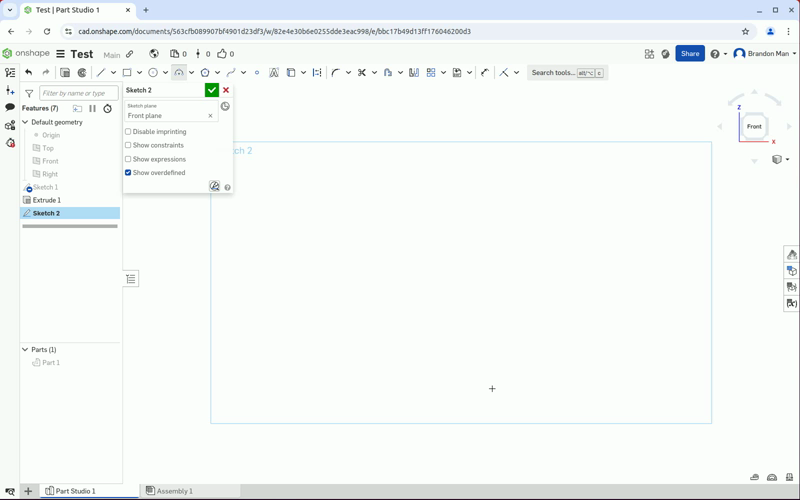
click(492, 388)
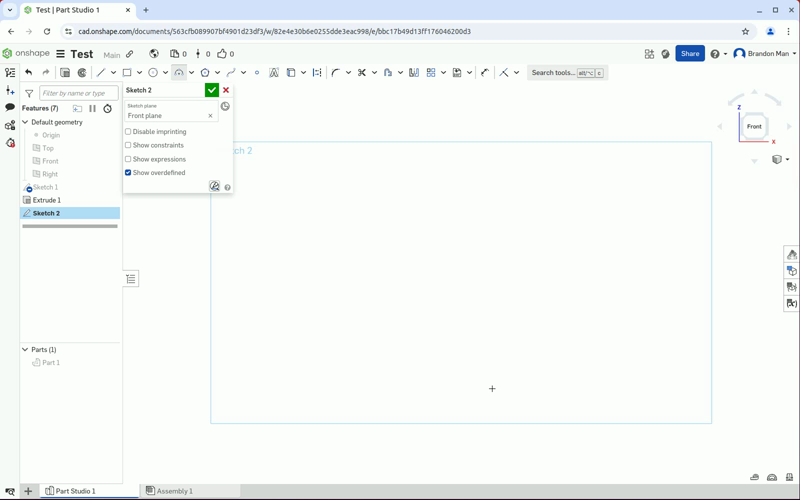
key_up(shift)
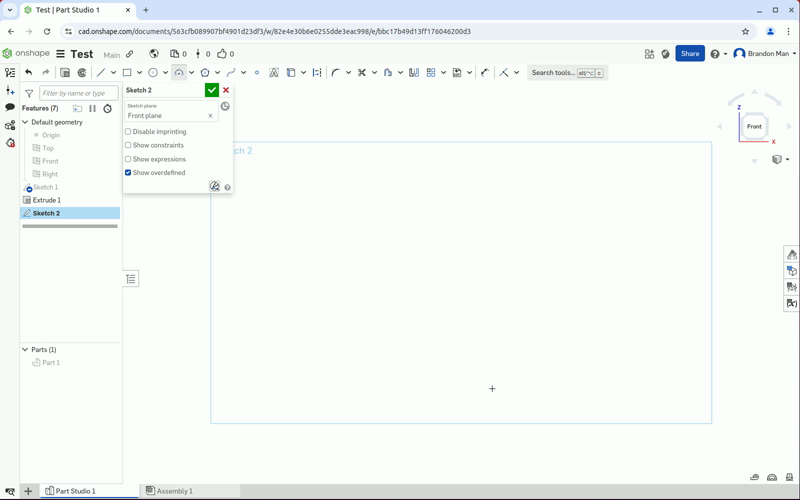
key_down(shift)
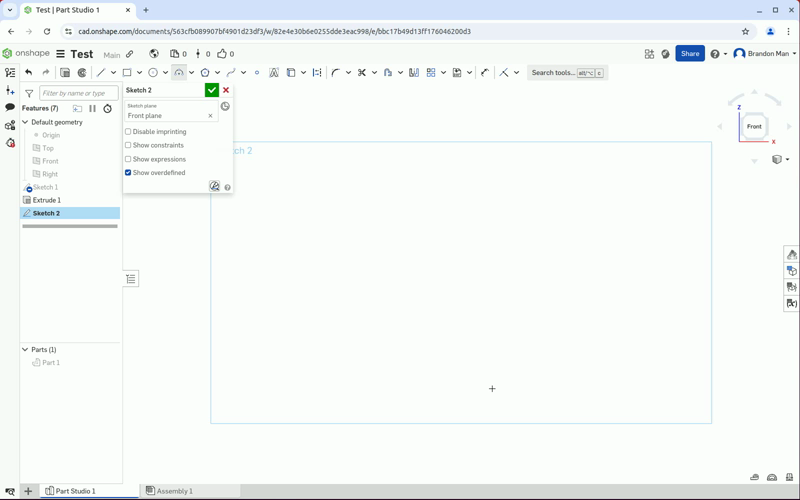
mouse_move(541, 388)
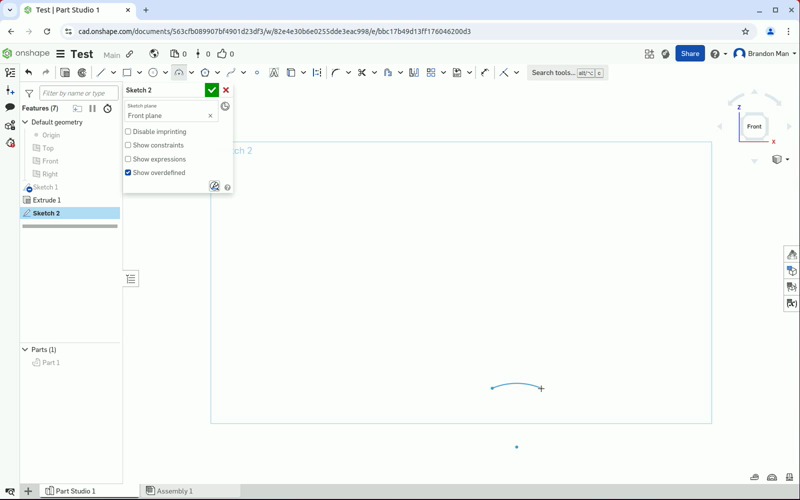
click(541, 388)
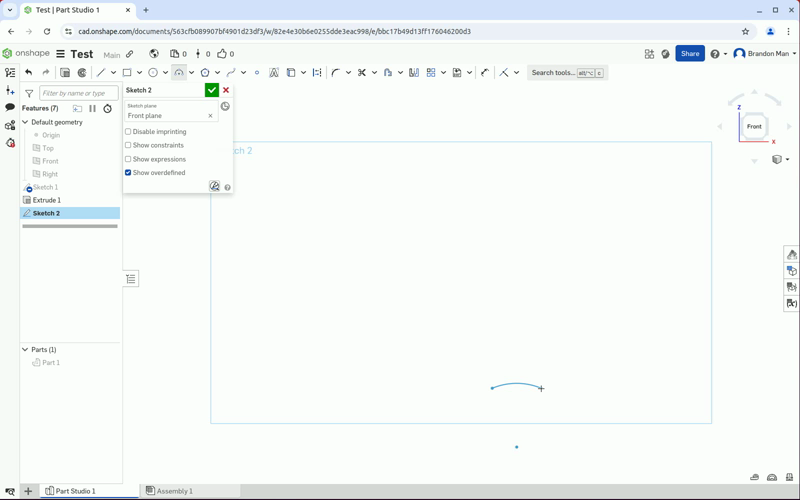
mouse_move(516, 396)
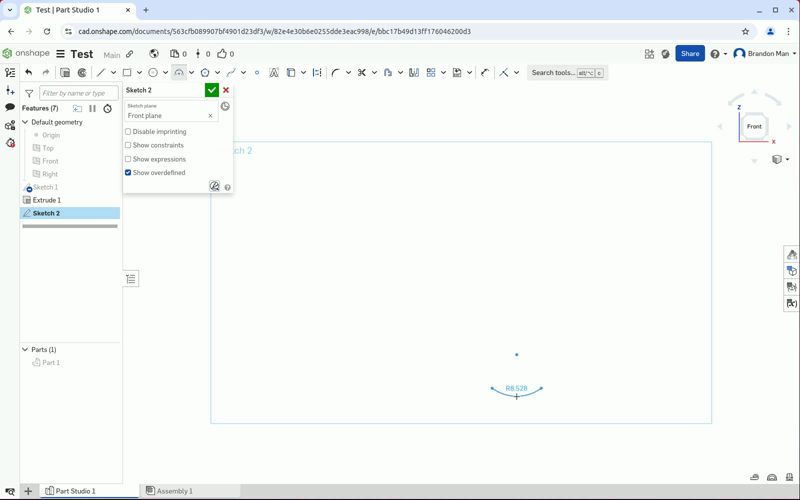
click(516, 396)
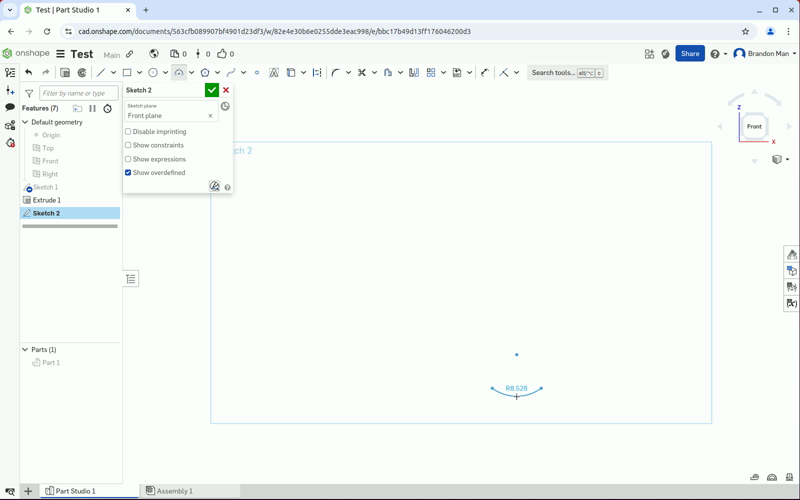
key_up(shift)
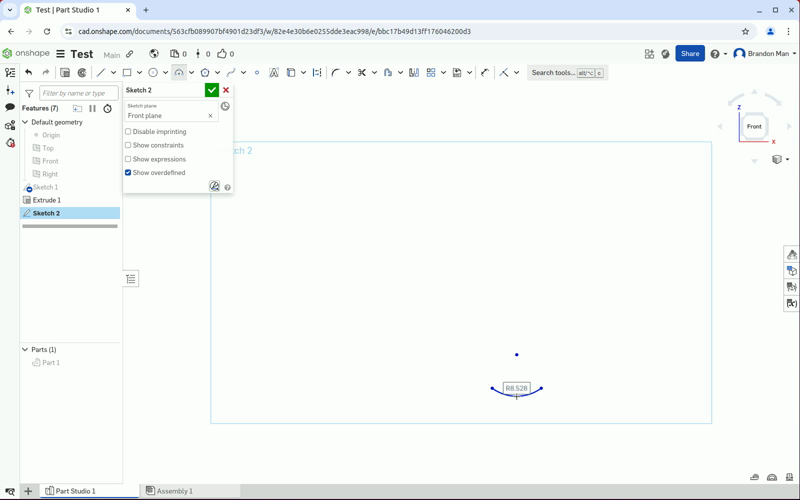
key(esc)
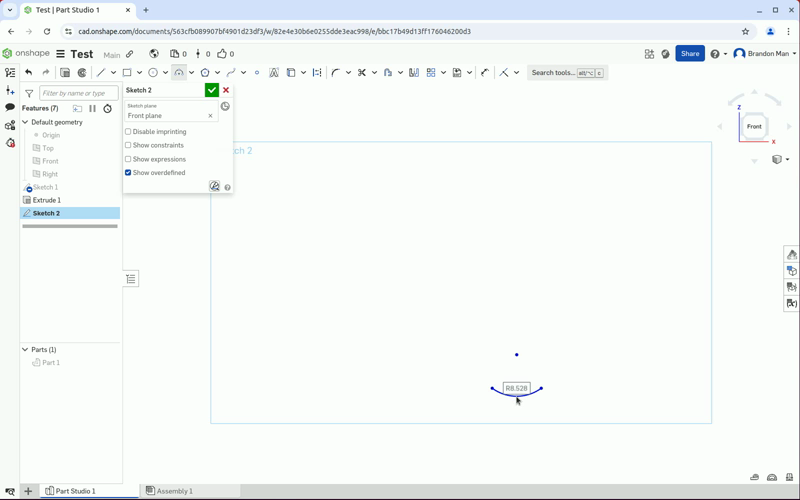
key(l)
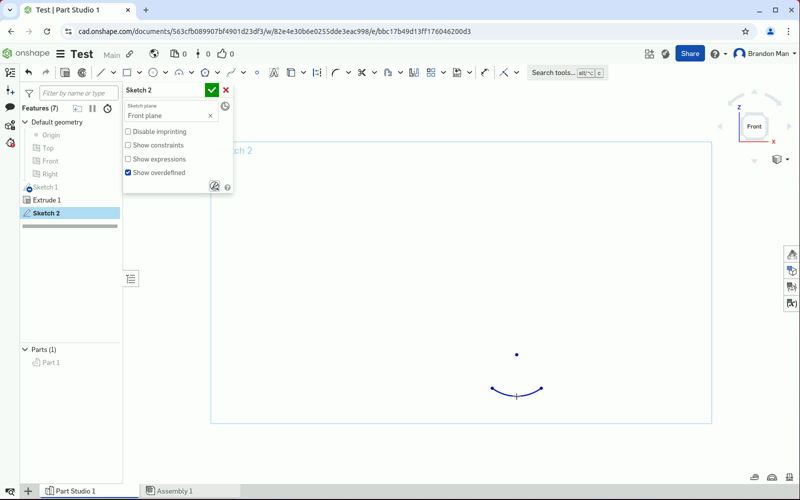
mouse_move(541, 388)
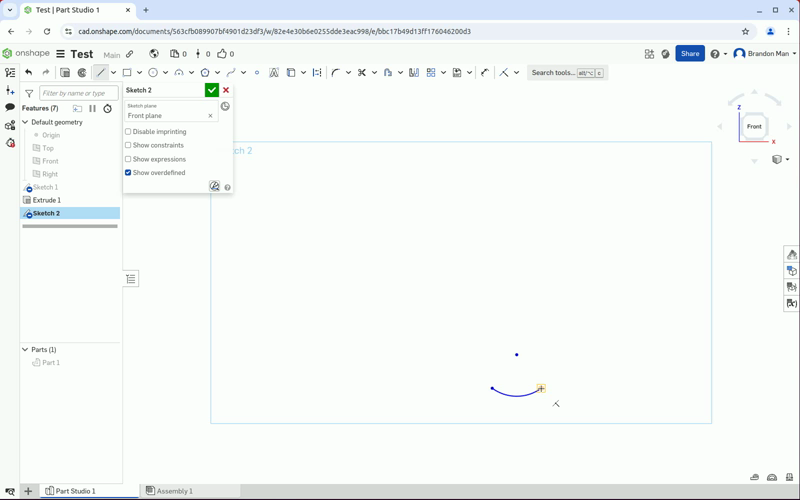
click(541, 388)
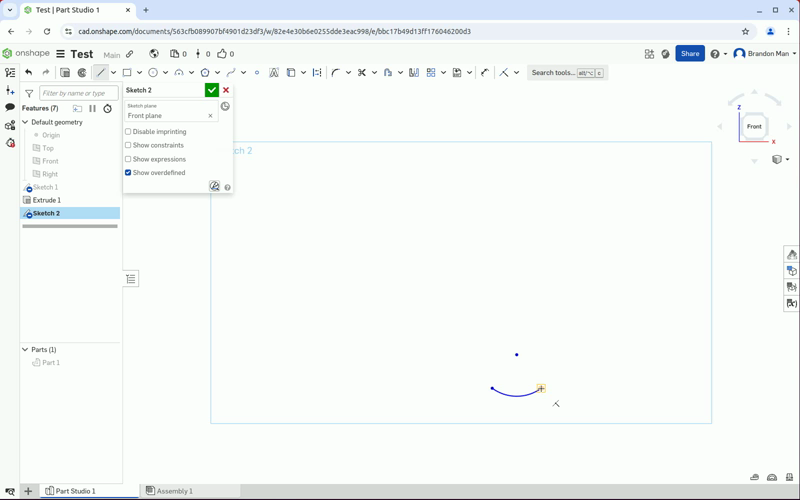
key_down(shift)
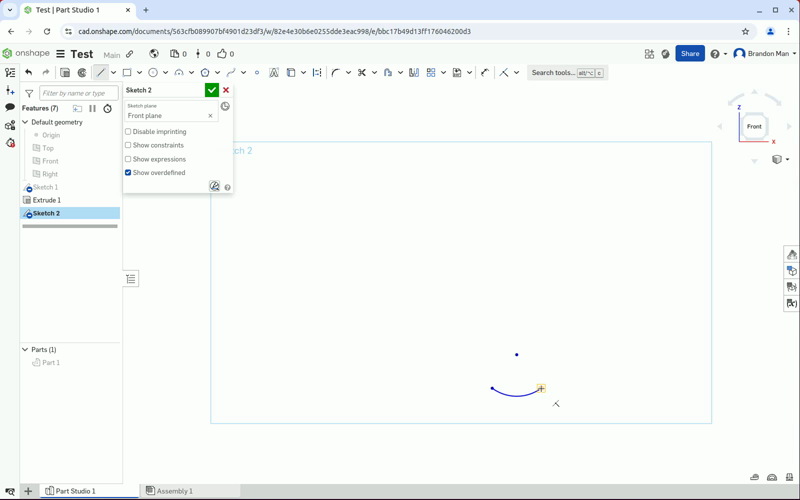
mouse_move(571, 388)
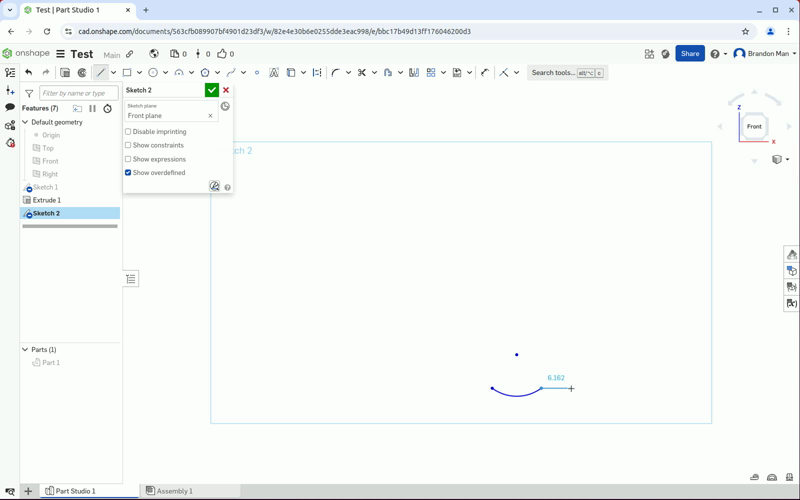
mouse_move(540, 373)
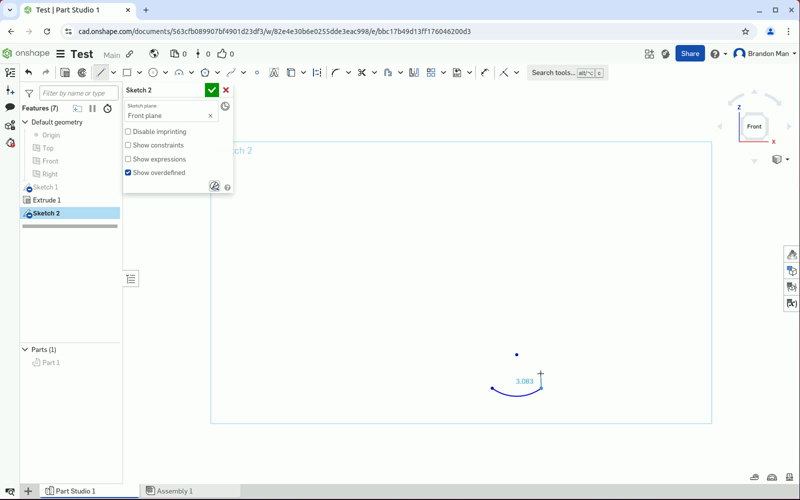
click(540, 373)
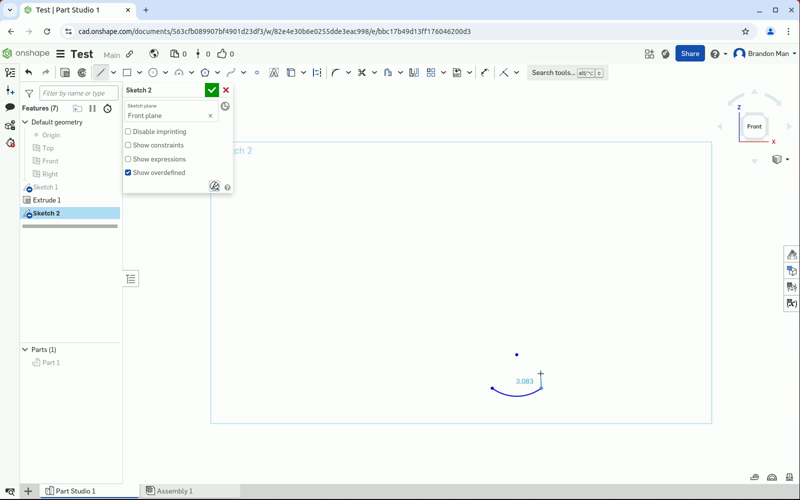
key_up(shift)
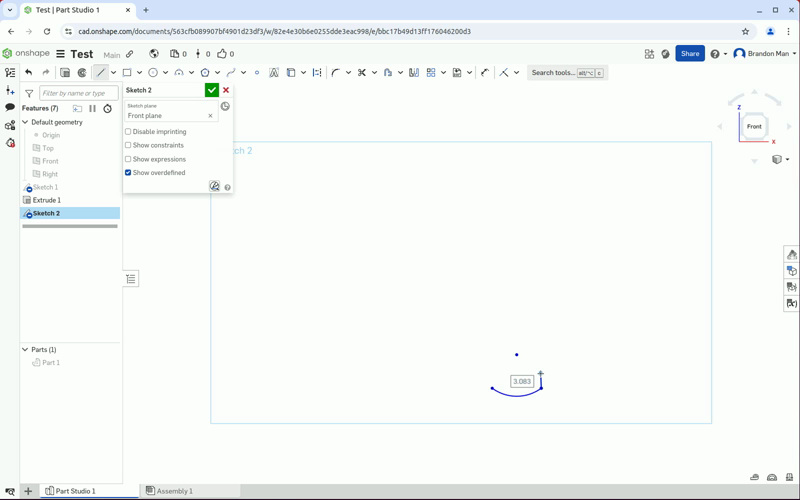
key(esc)
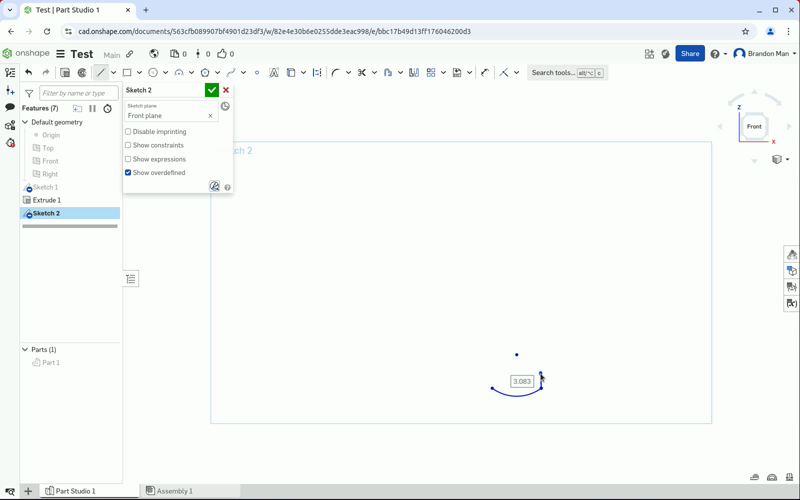
key(a)
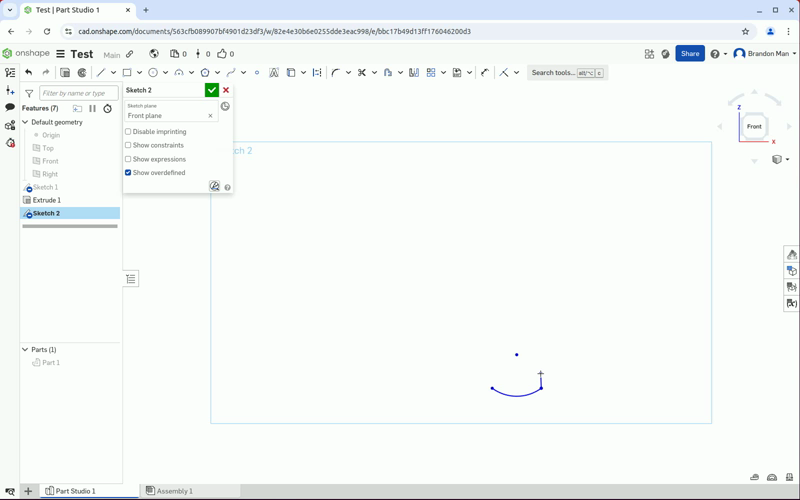
mouse_move(540, 373)
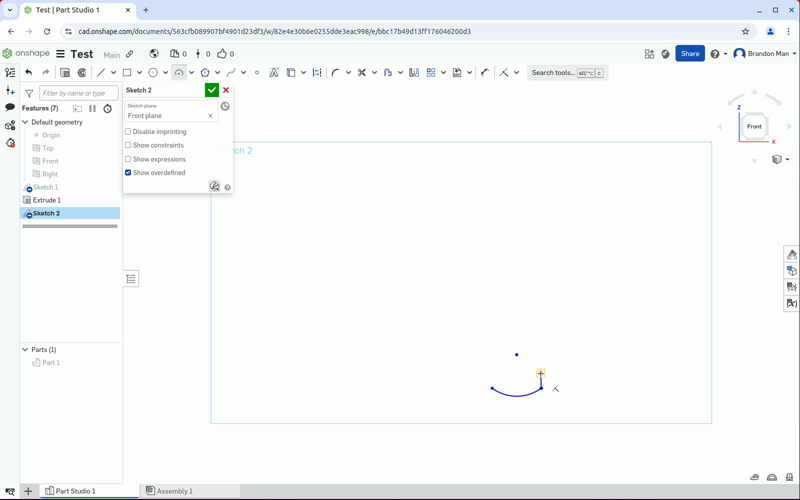
click(540, 373)
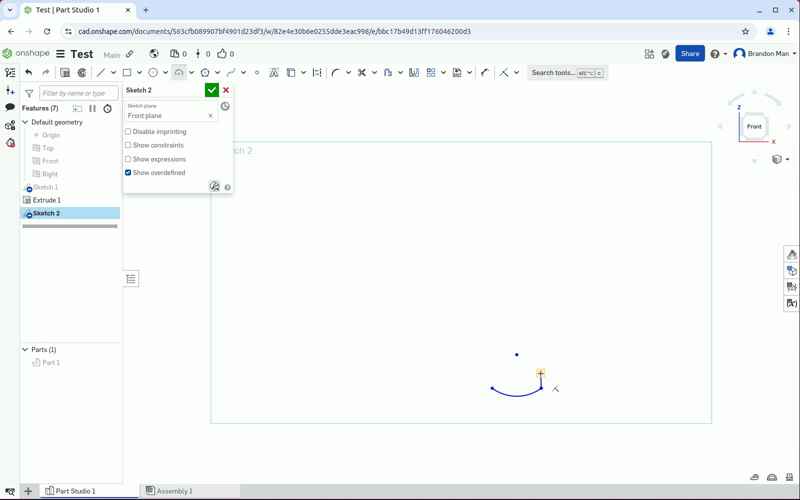
key_down(shift)
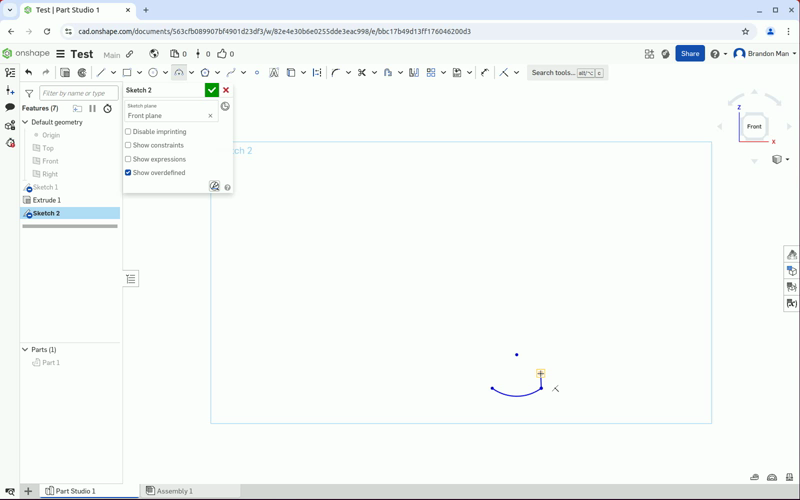
mouse_move(492, 373)
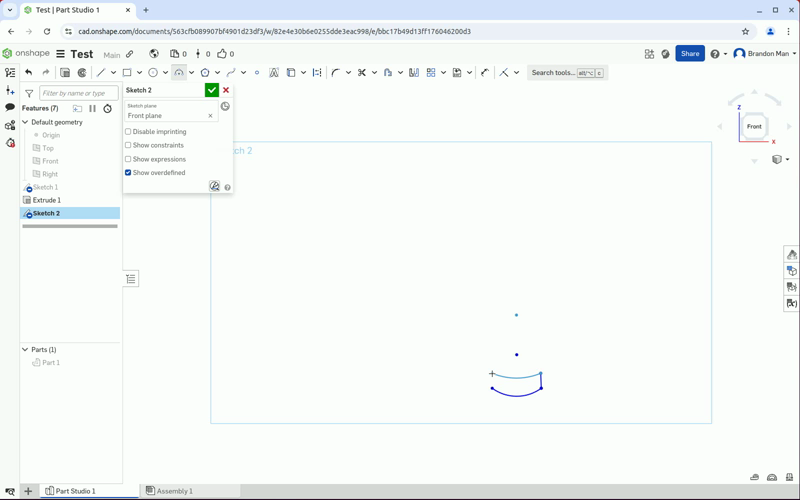
click(492, 373)
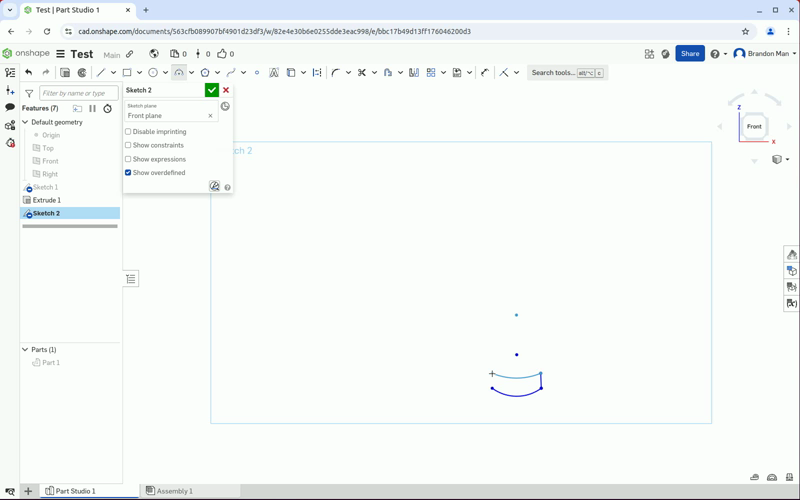
mouse_move(516, 385)
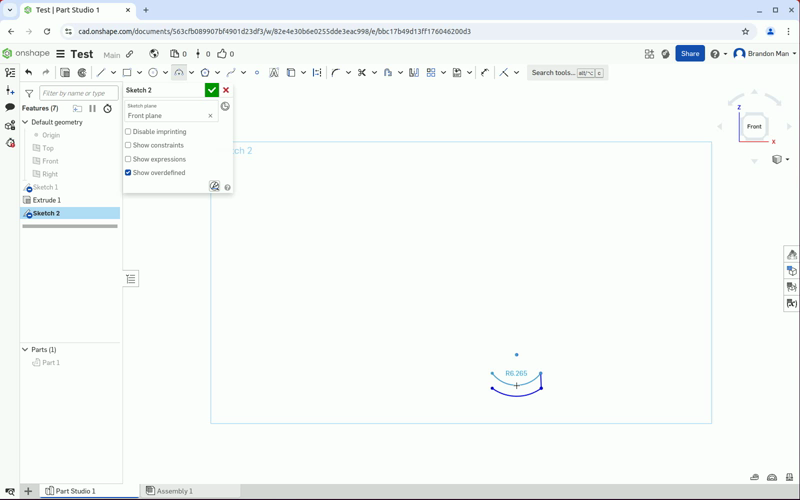
click(516, 385)
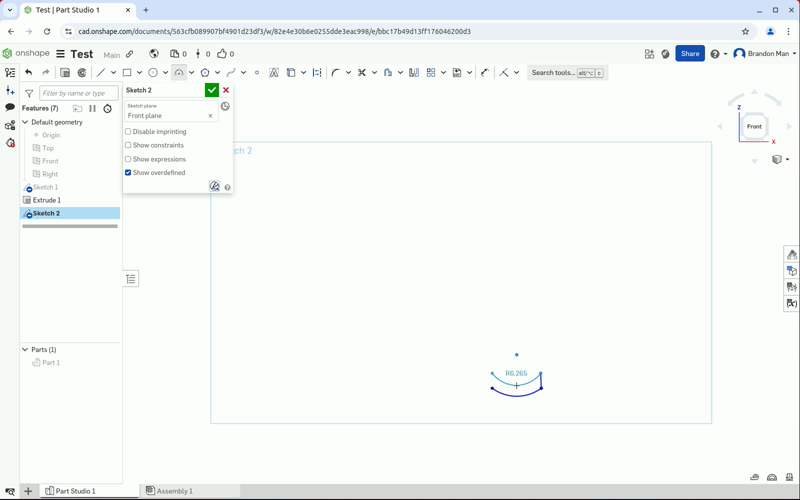
key_up(shift)
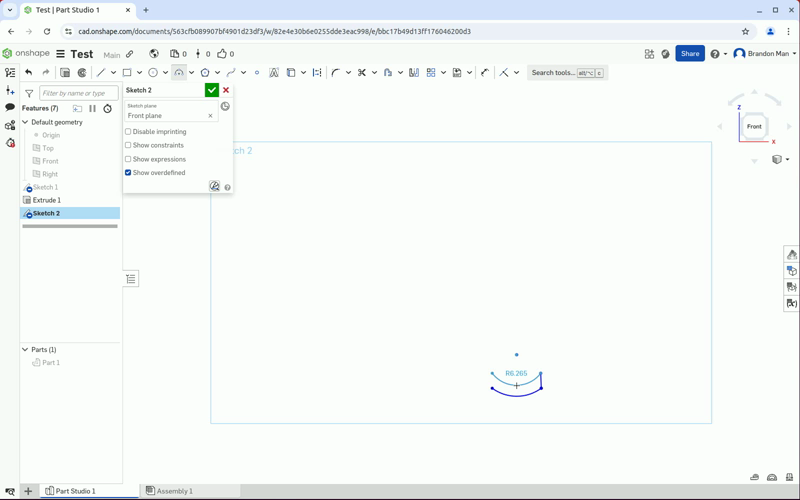
key(esc)
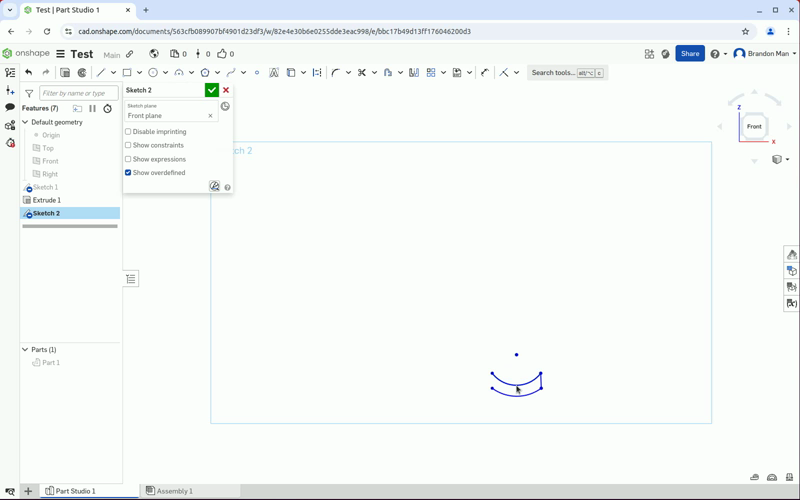
key(l)
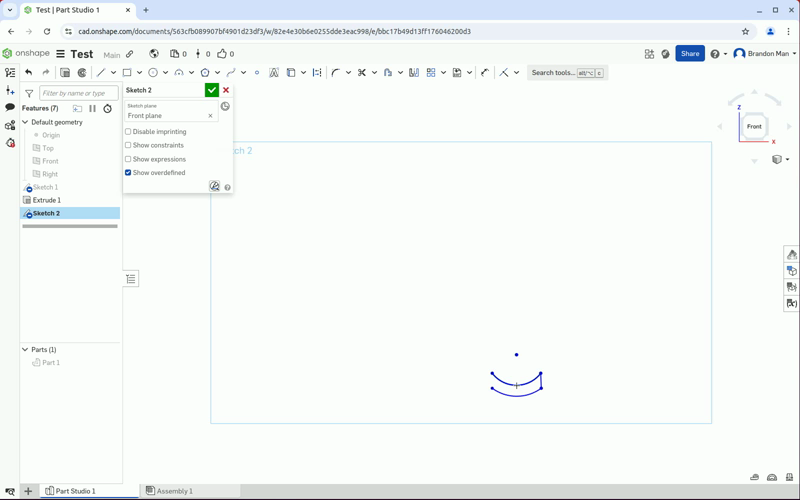
mouse_move(492, 373)
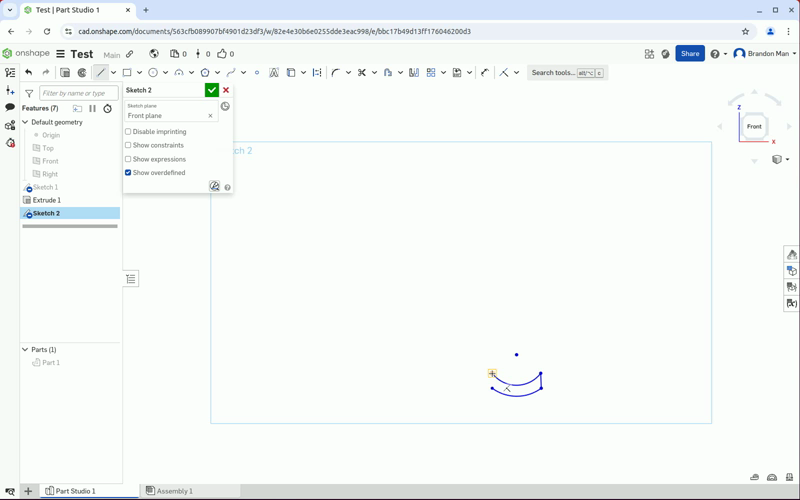
click(492, 373)
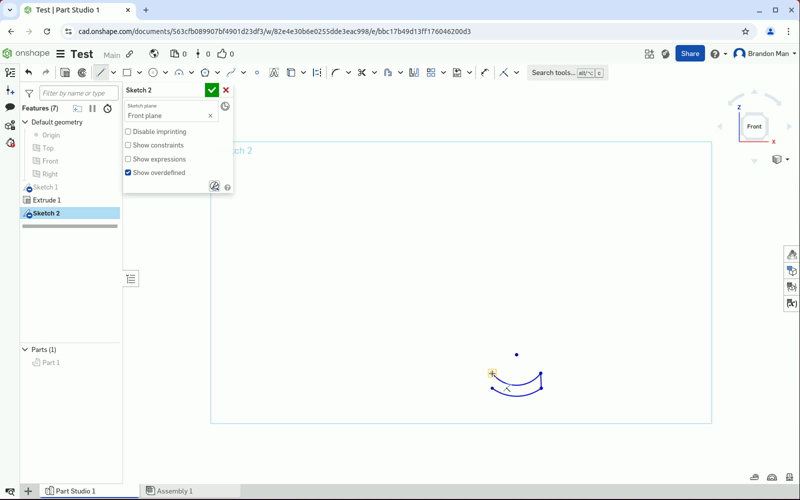
mouse_move(522, 373)
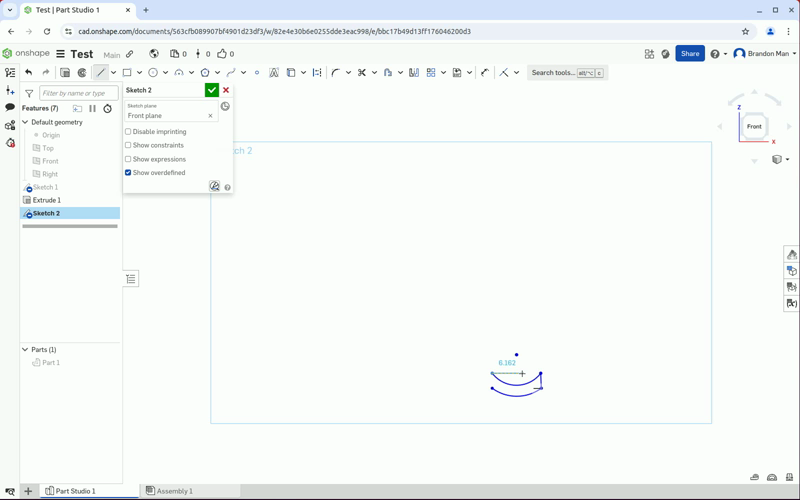
key_down(shift)
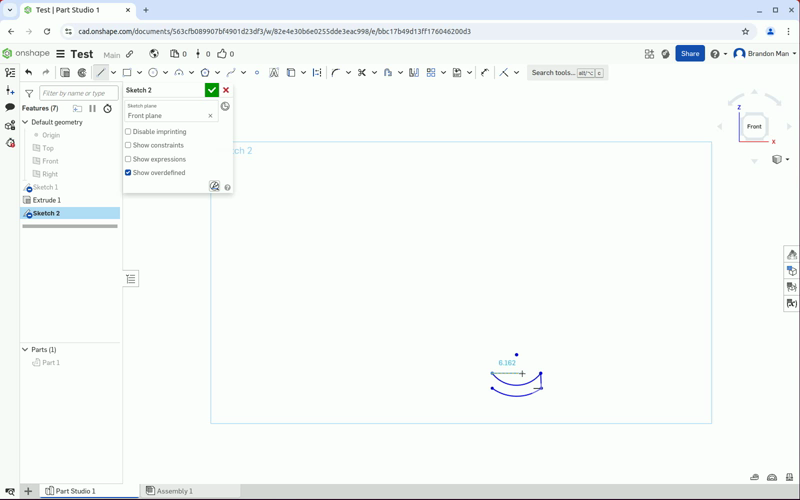
mouse_move(492, 388)
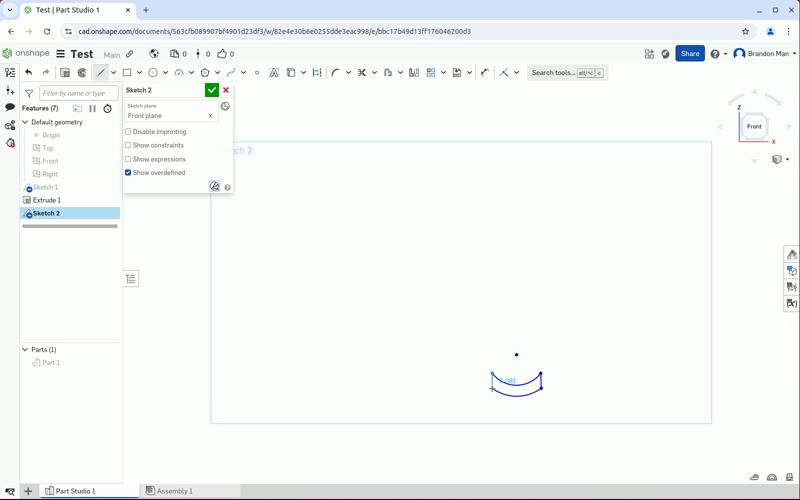
key_up(shift)
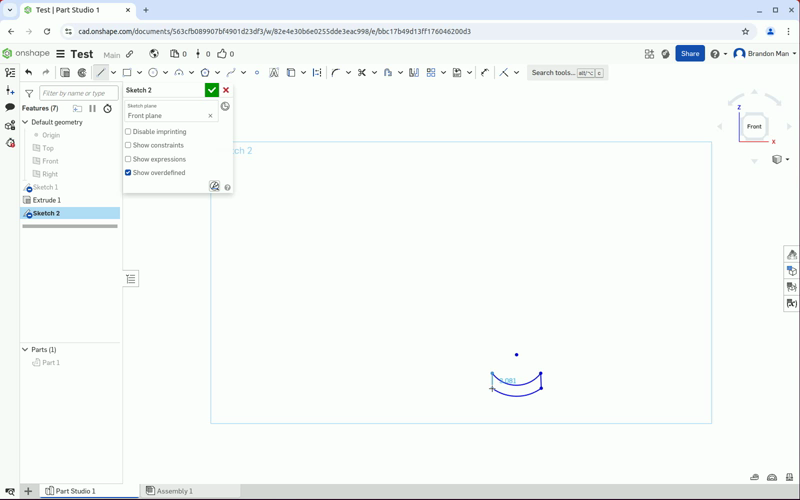
click(492, 388)
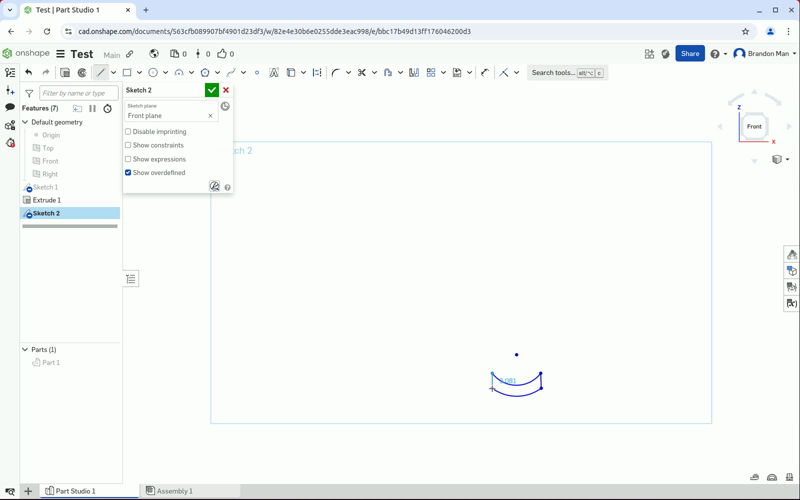
key(esc)
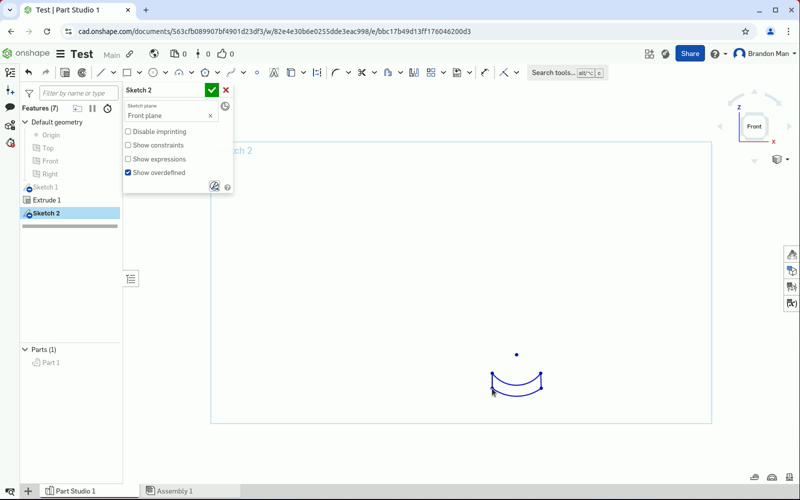
mouse_move(526, 393)
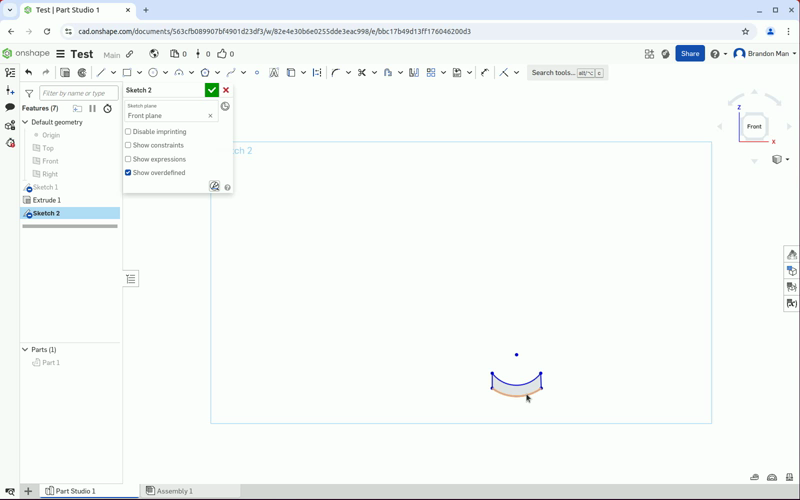
scroll(6)
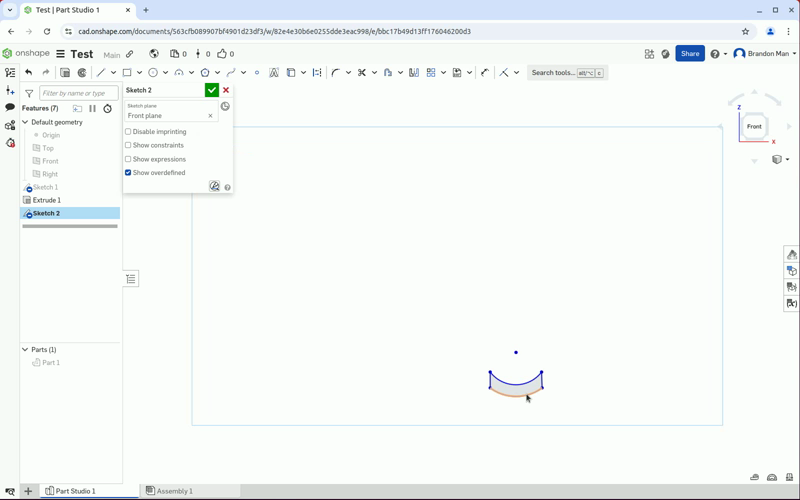
scroll(6)
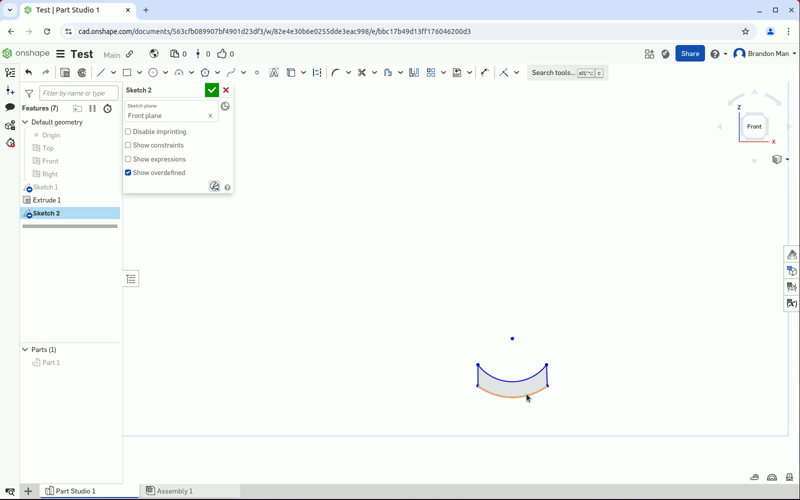
scroll(6)
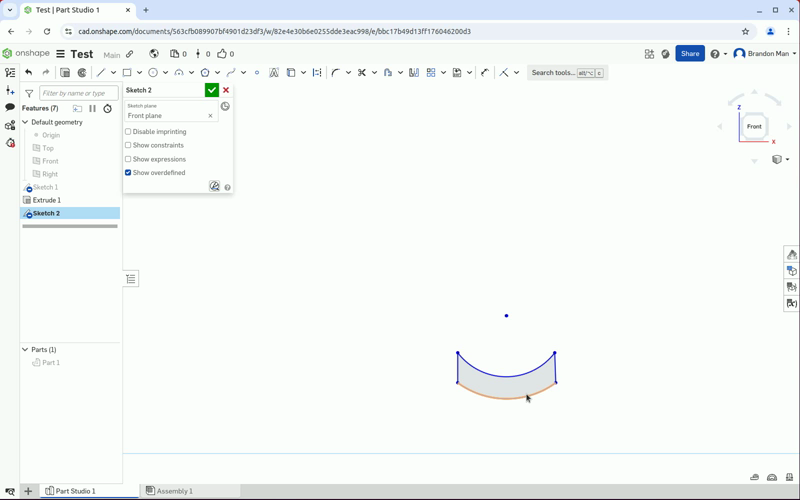
scroll(6)
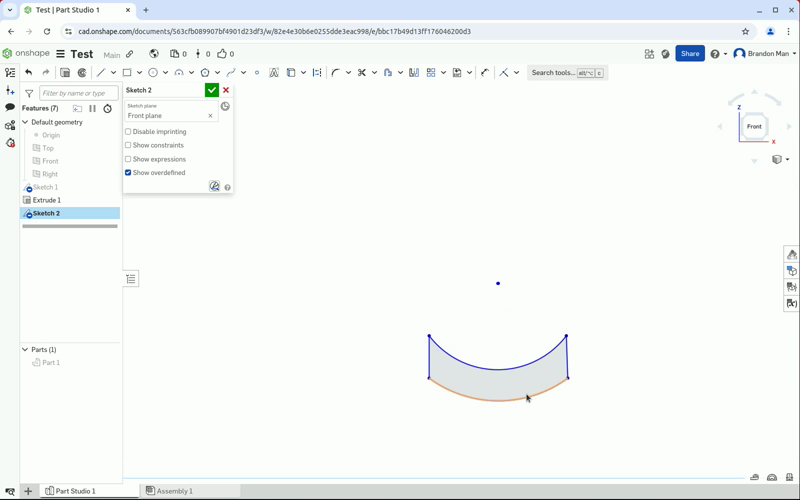
scroll(6)
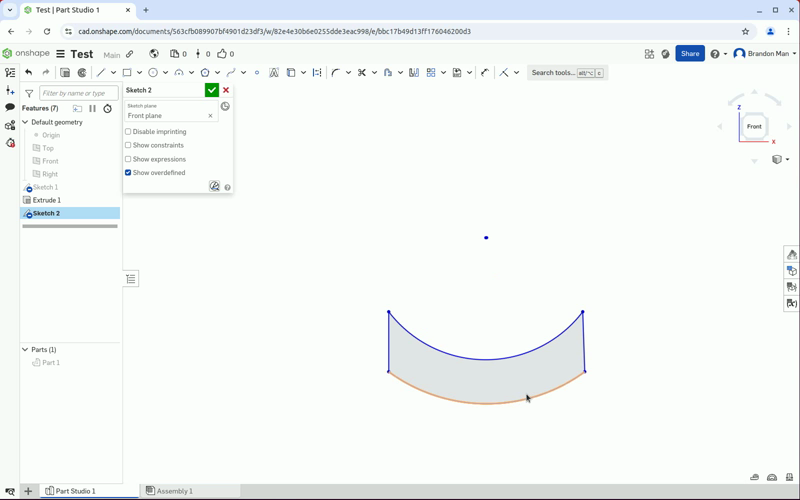
scroll(6)
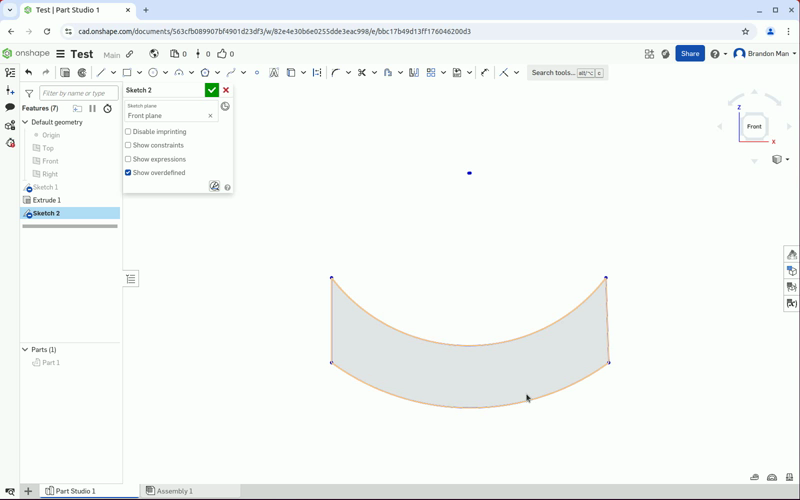
scroll(6)
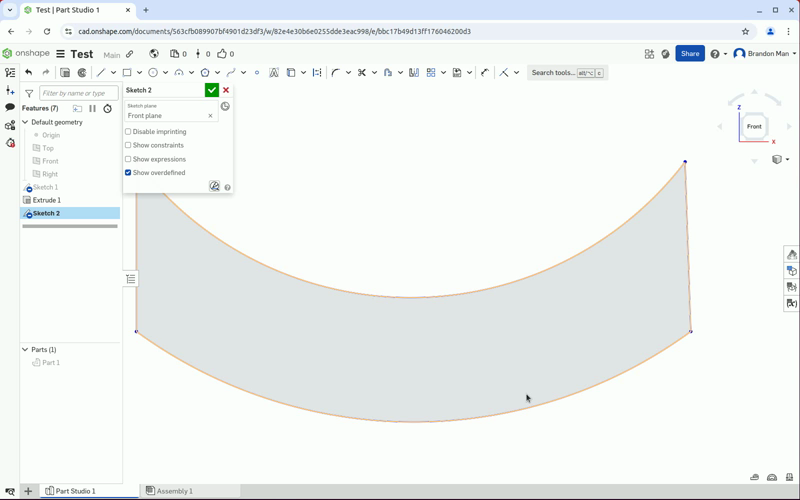
click(526, 393)
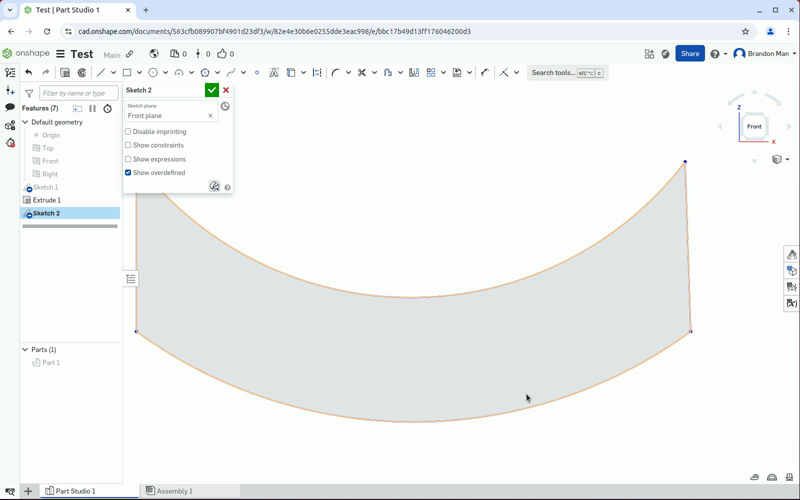
scroll(-6)
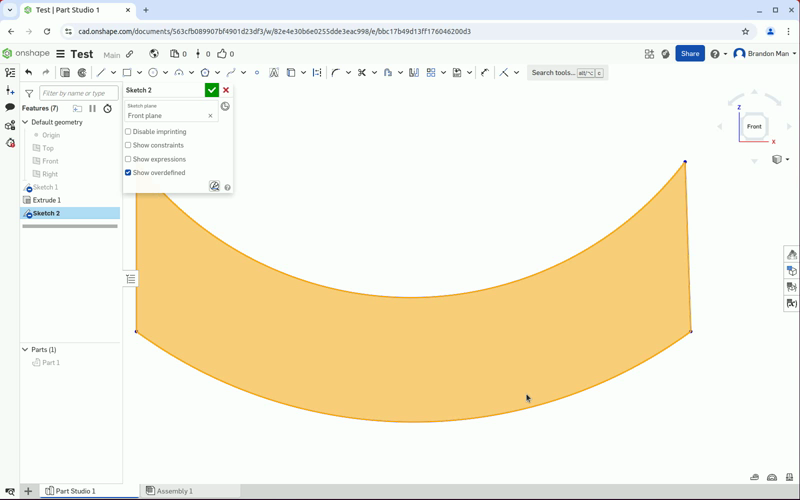
scroll(-6)
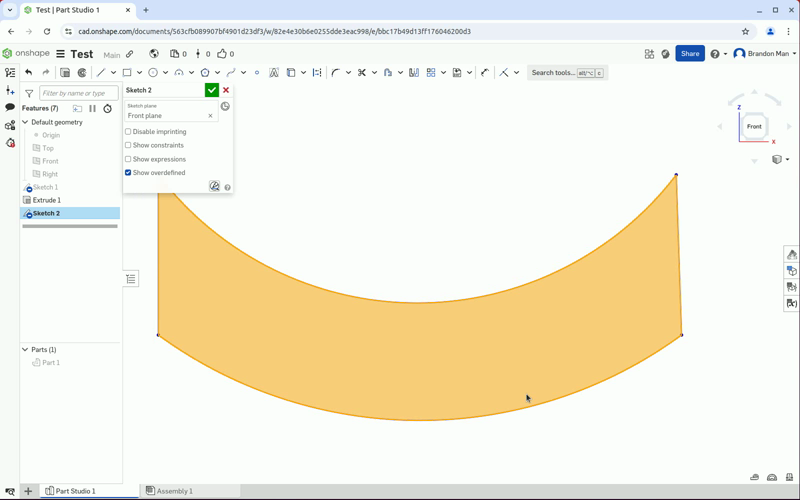
scroll(-6)
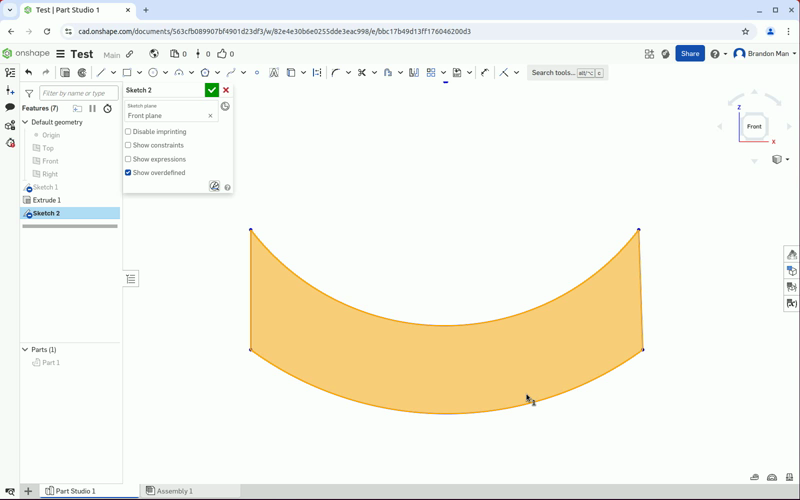
scroll(-6)
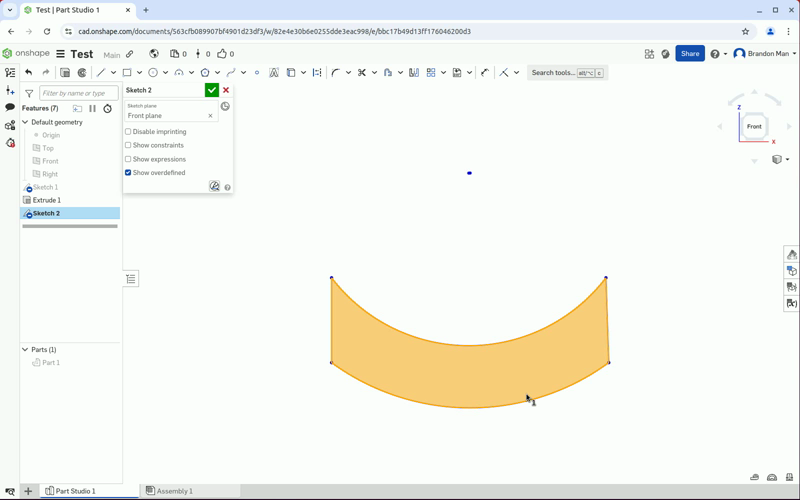
scroll(-6)
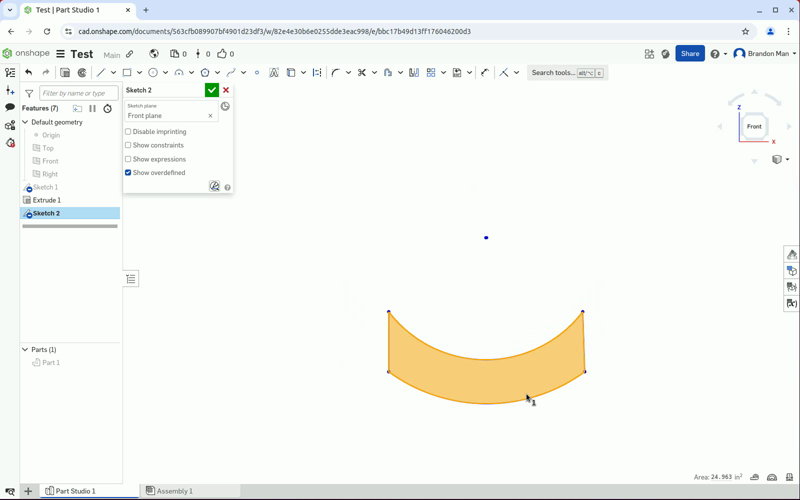
scroll(-6)
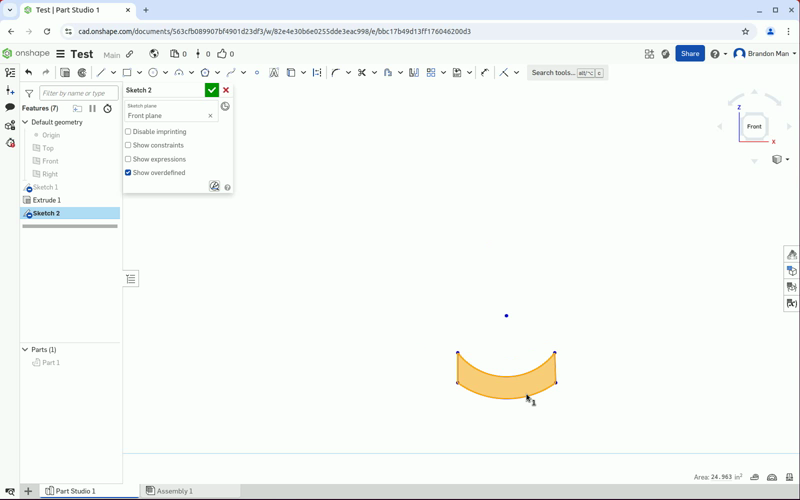
scroll(-6)
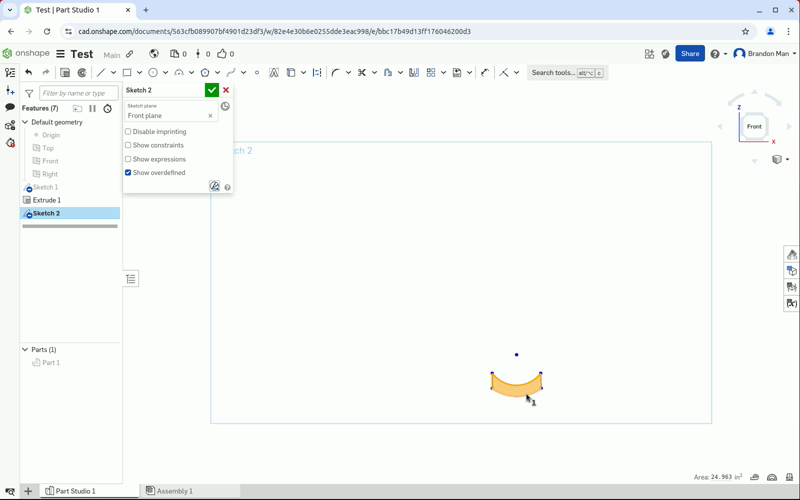
mouse_move(73, 352)
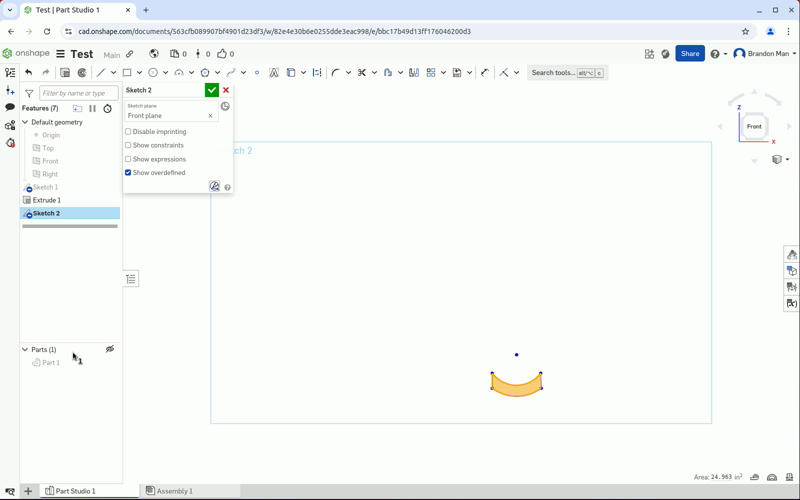
key(shift+y)
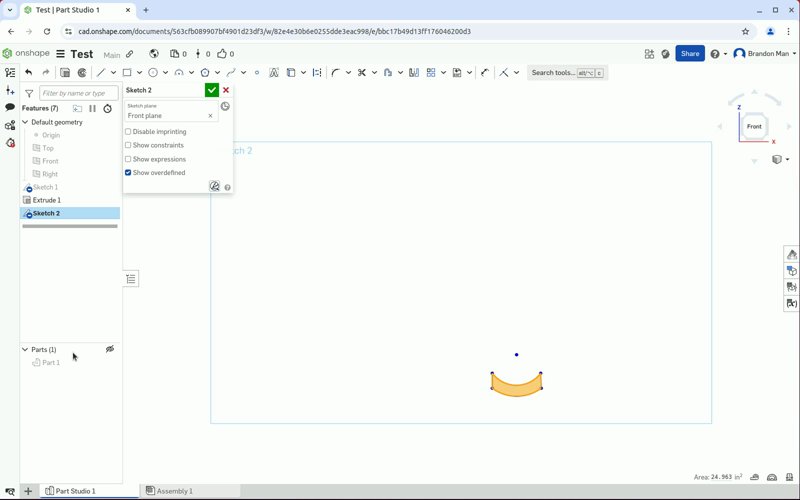
key(shift+e)
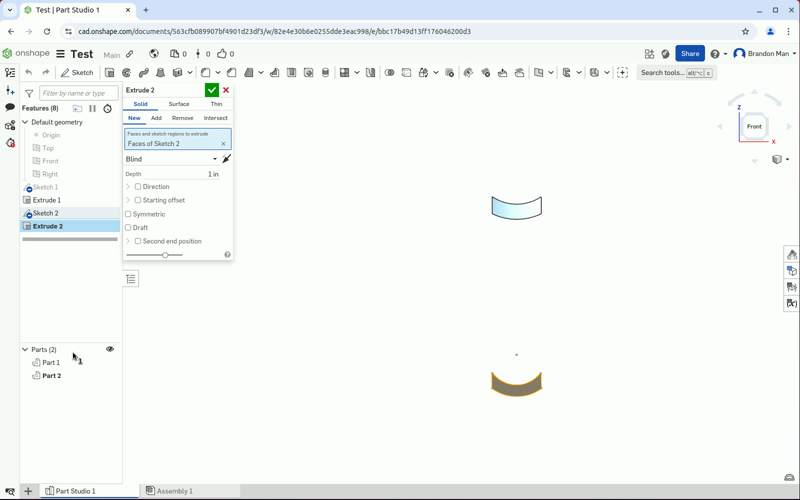
mouse_move(143, 106)
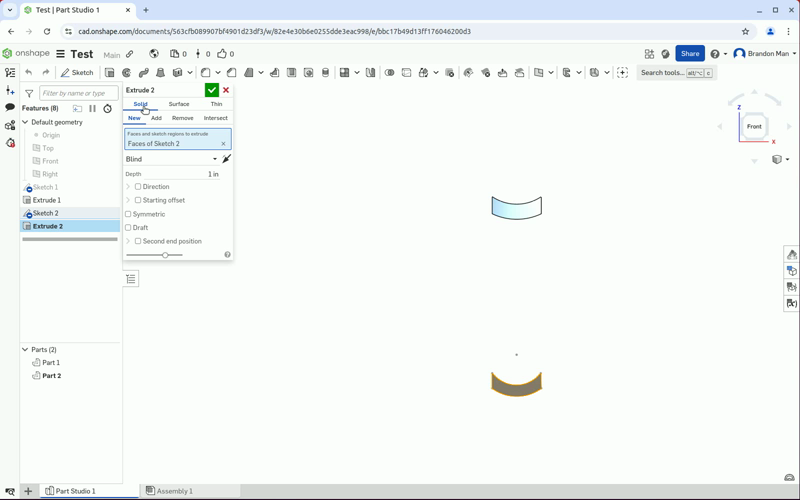
click(143, 106)
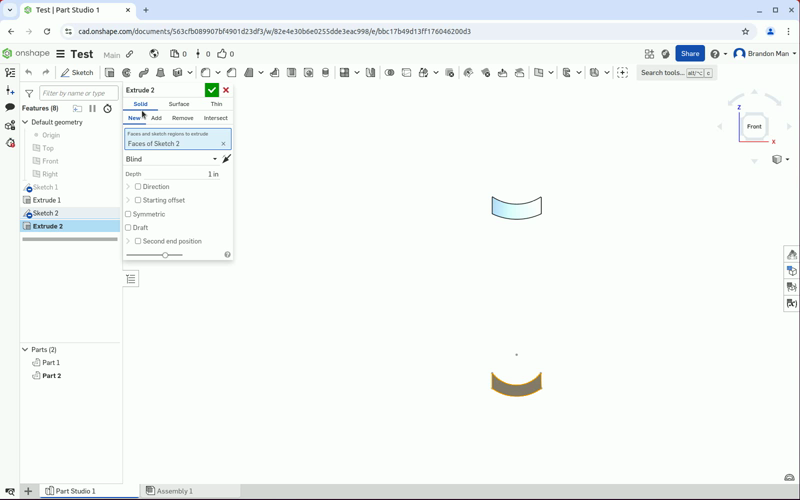
mouse_move(137, 120)
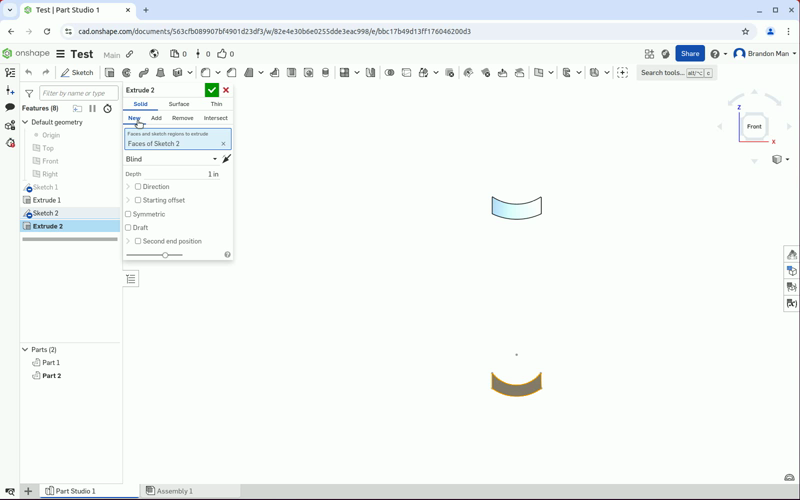
click(137, 120)
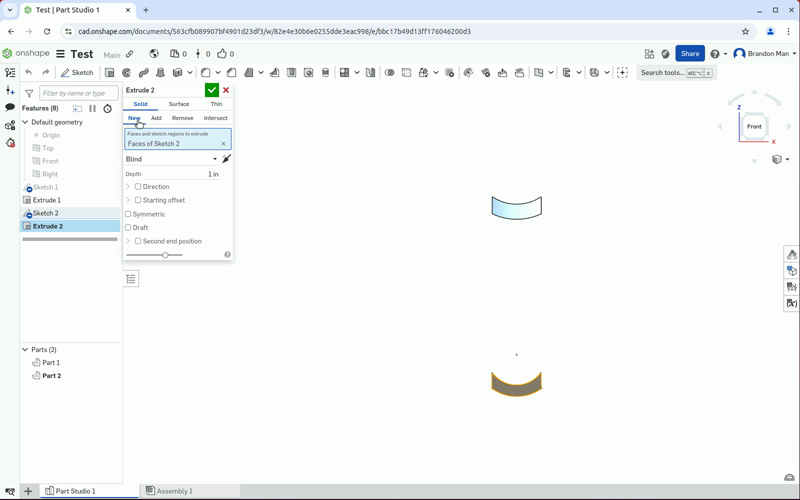
key(tab, 4)
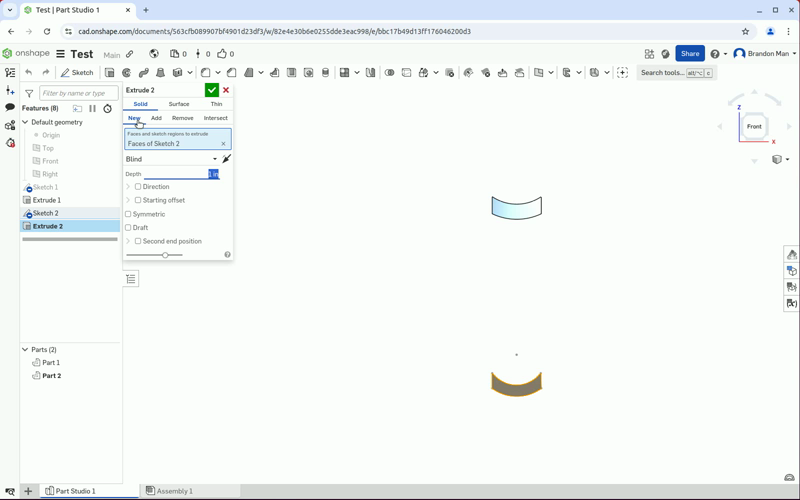
text(3.851)
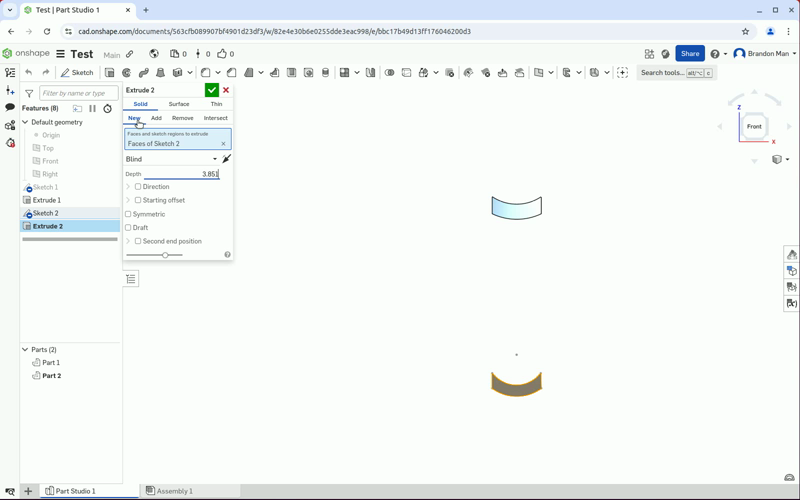
key(enter)
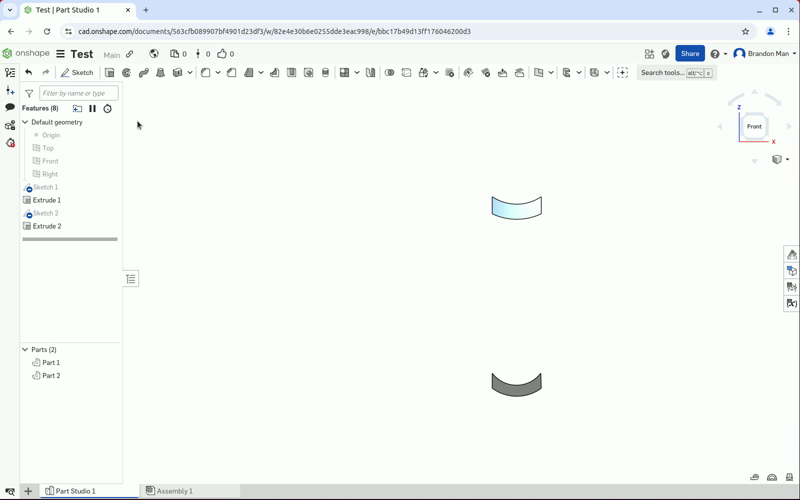
key(shift+h)
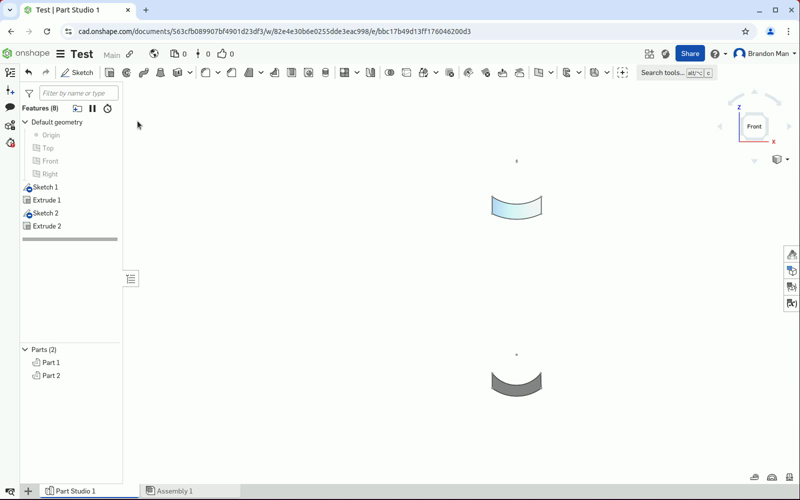
key(shift+h)
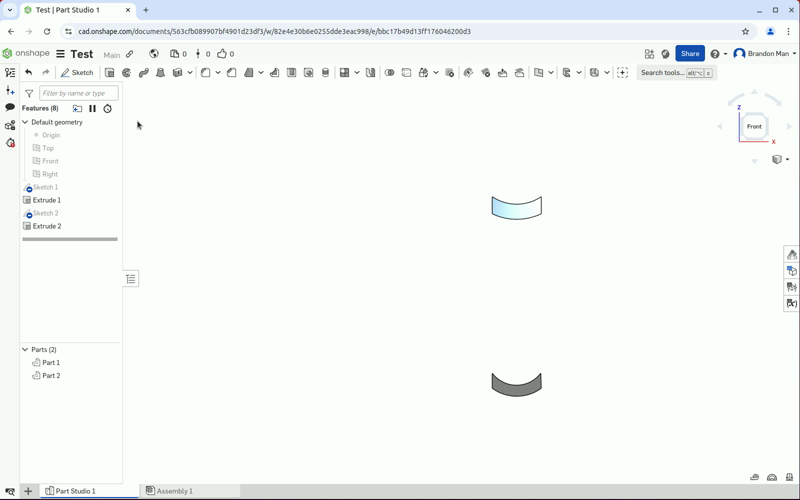
mouse_move(73, 189)
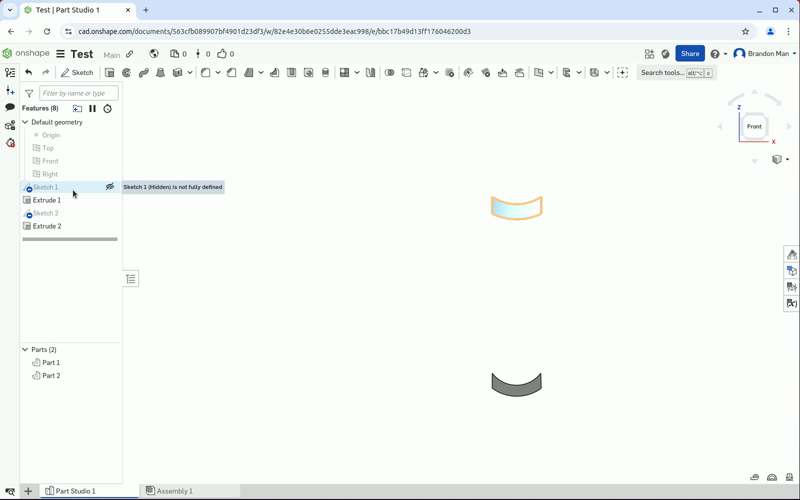
click(73, 189)
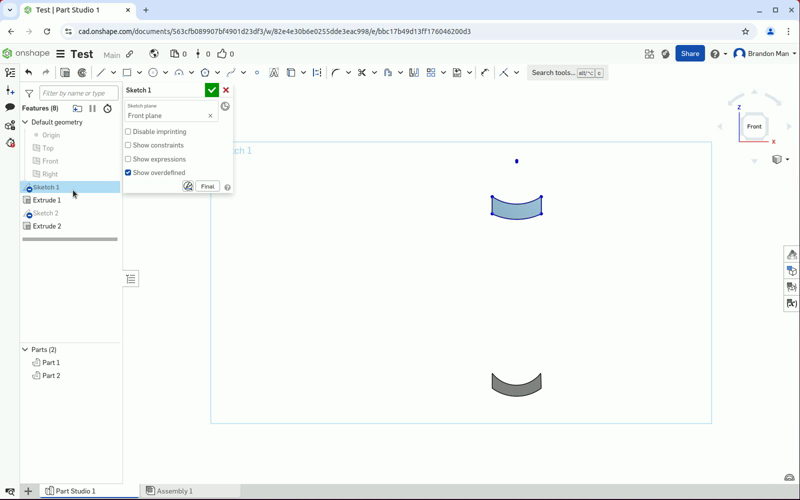
mouse_move(229, 92)
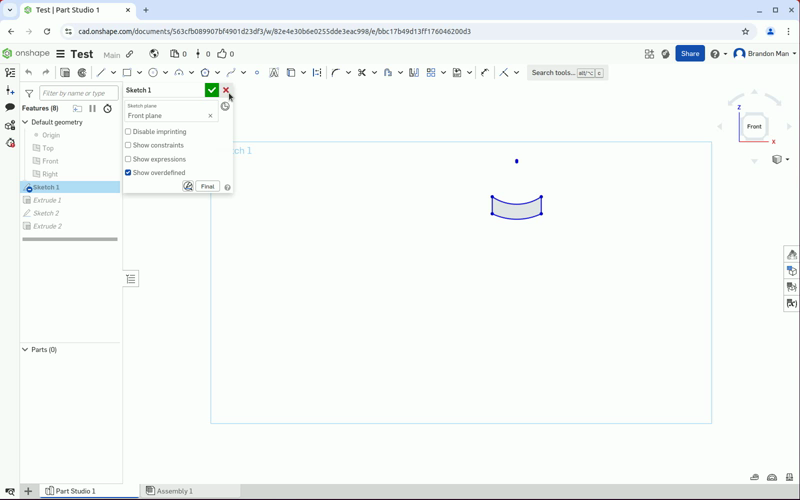
click(229, 92)
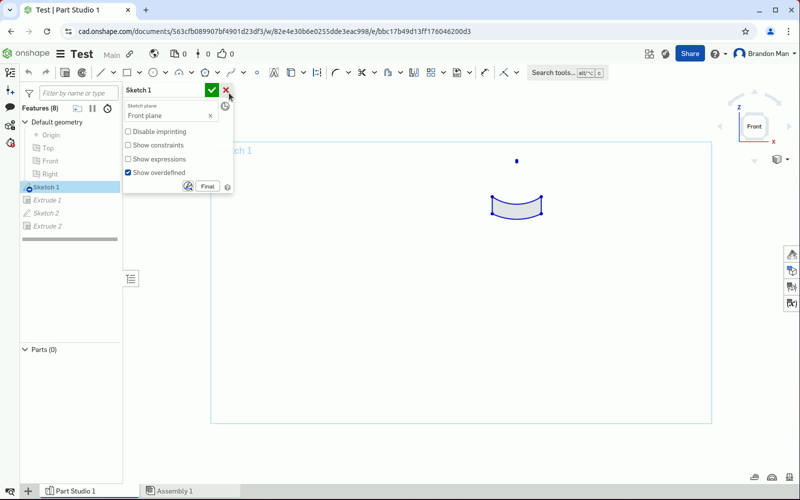
key(shift+s)
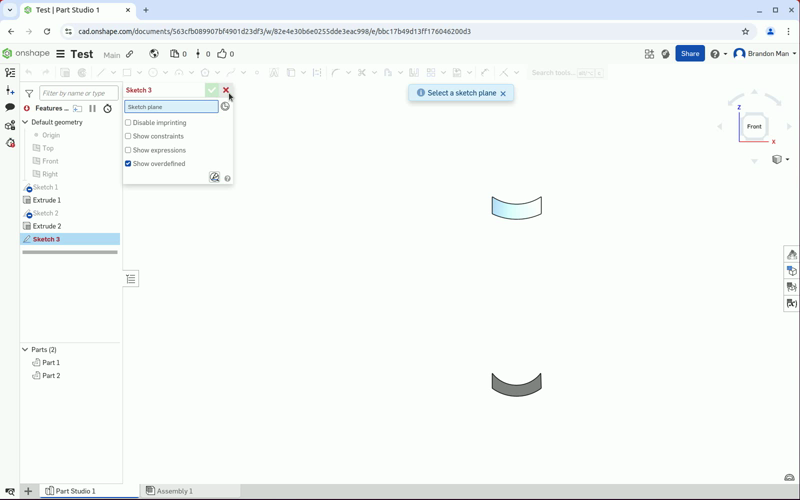
mouse_move(73, 163)
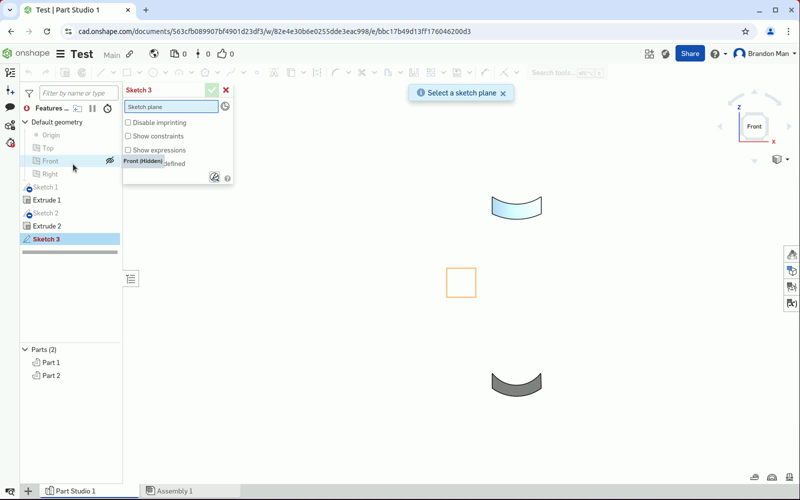
click(73, 163)
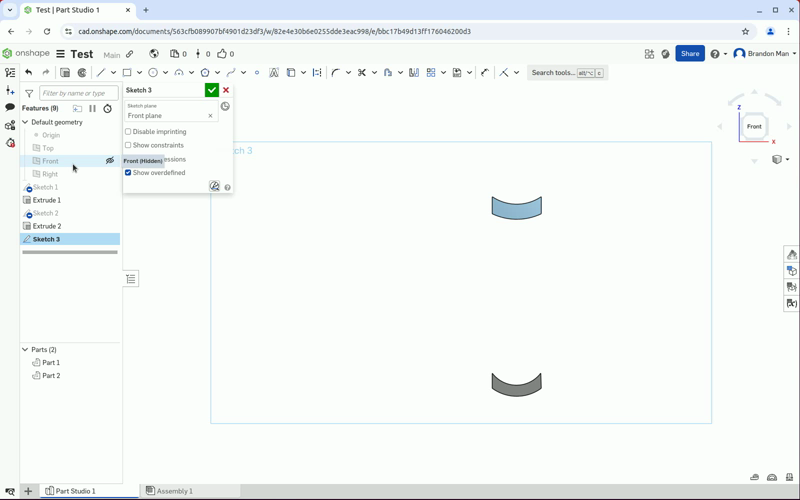
mouse_move(73, 352)
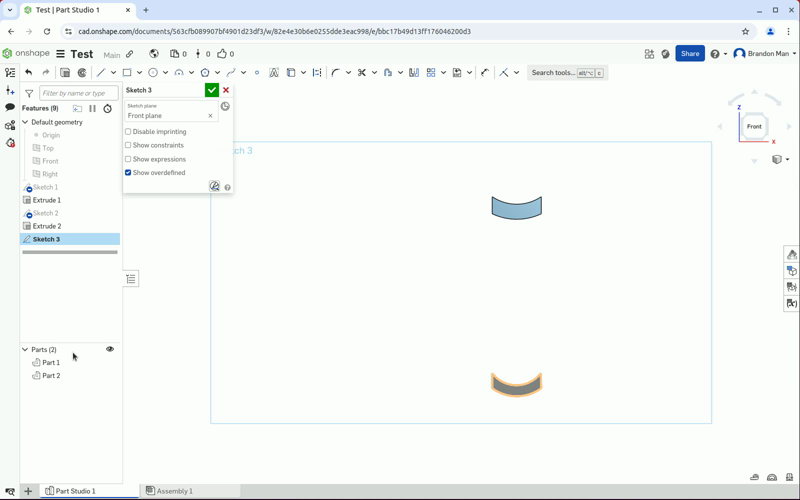
key(y)
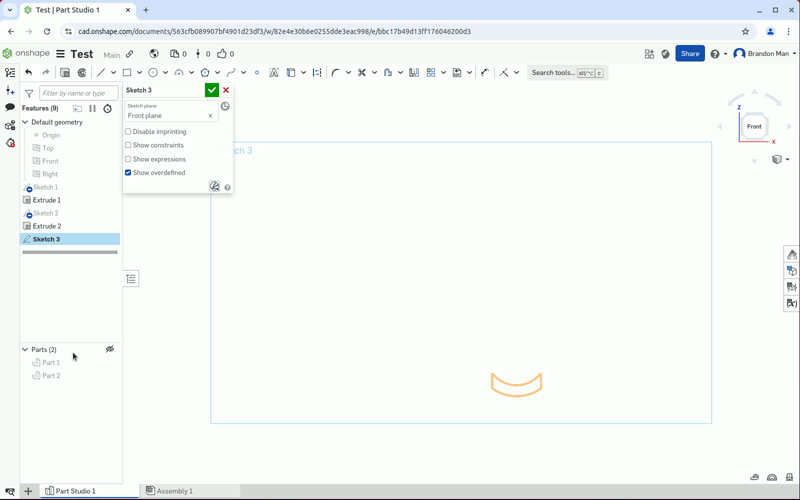
key(a)
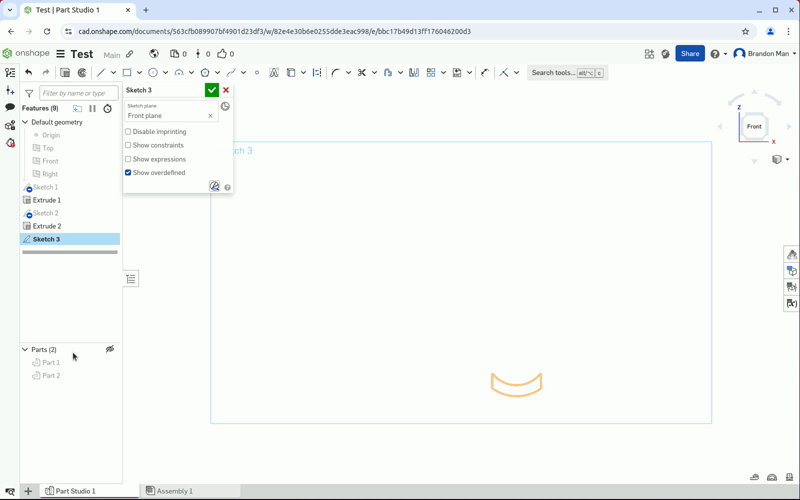
key_down(shift)
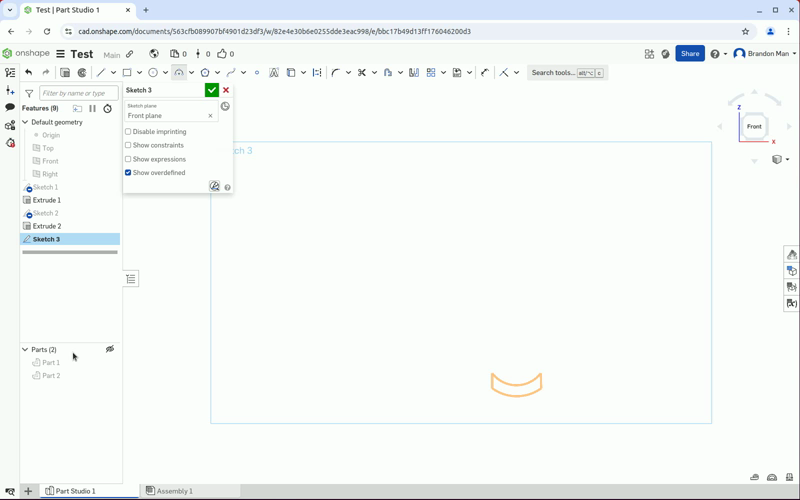
mouse_move(492, 373)
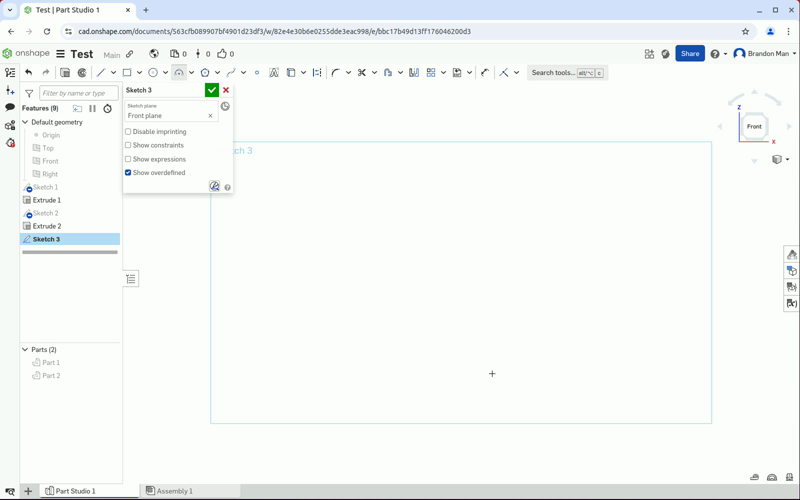
click(492, 373)
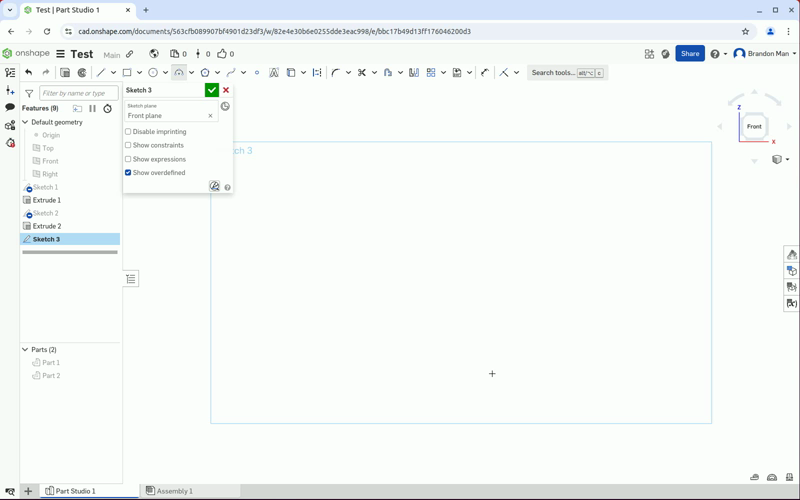
key_up(shift)
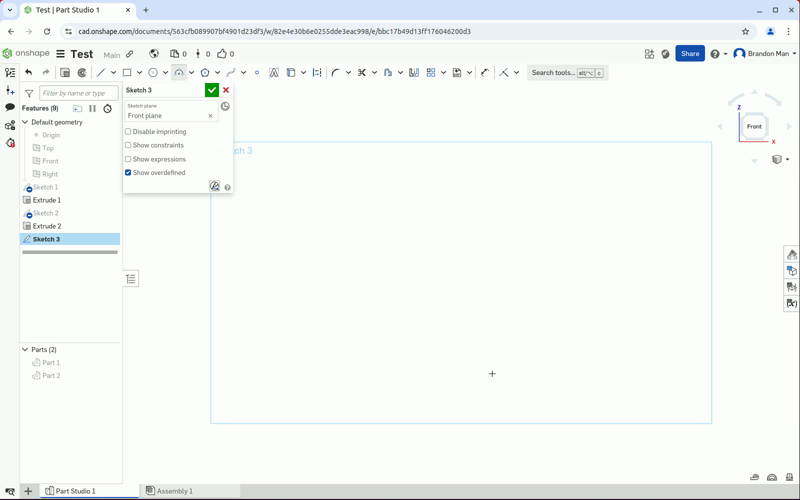
key_down(shift)
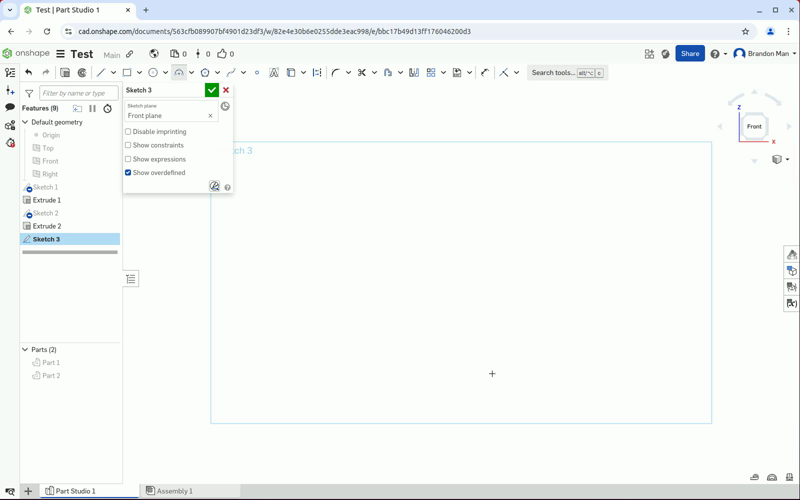
mouse_move(540, 373)
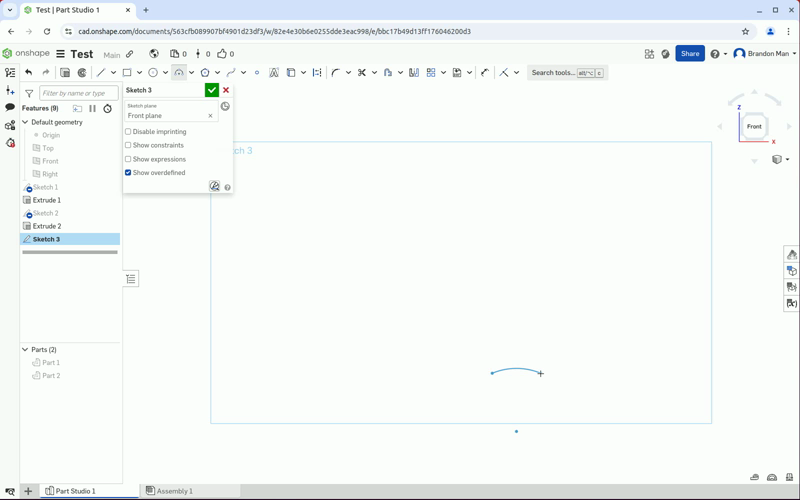
click(540, 373)
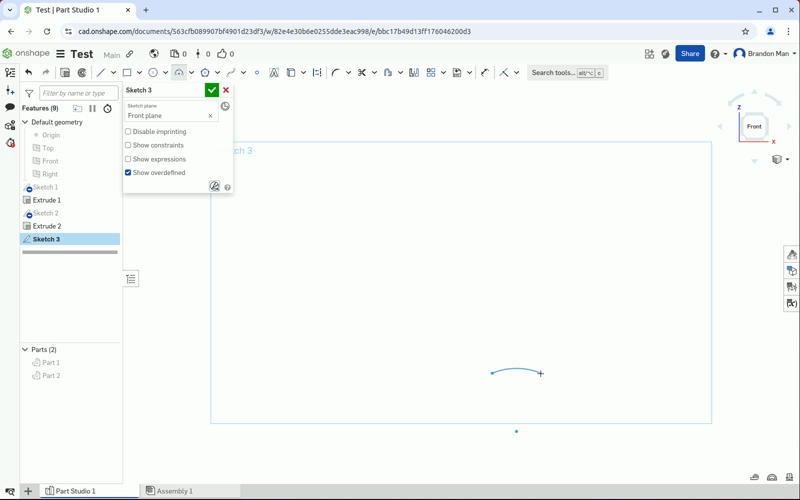
mouse_move(516, 385)
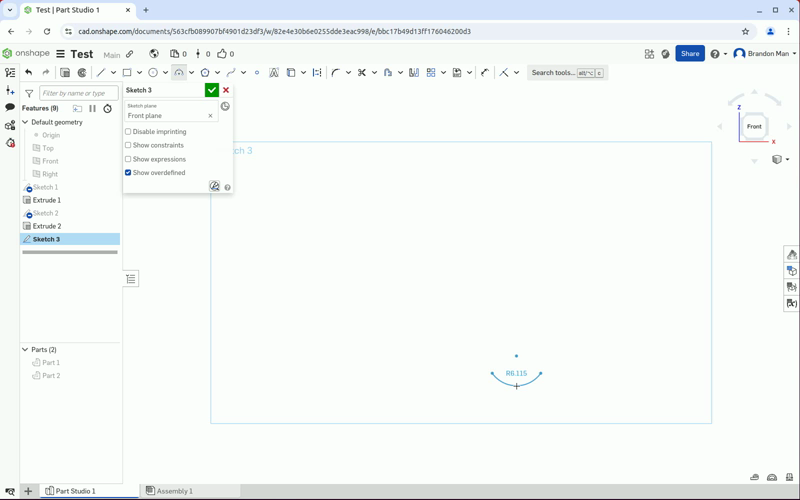
click(516, 385)
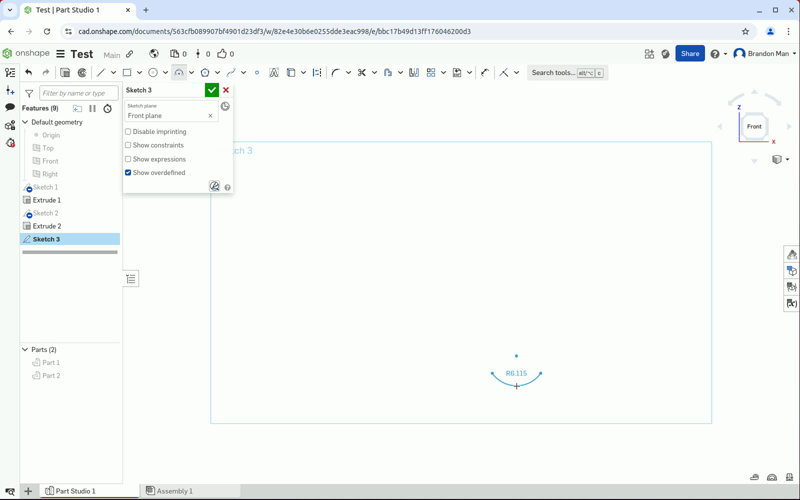
key_up(shift)
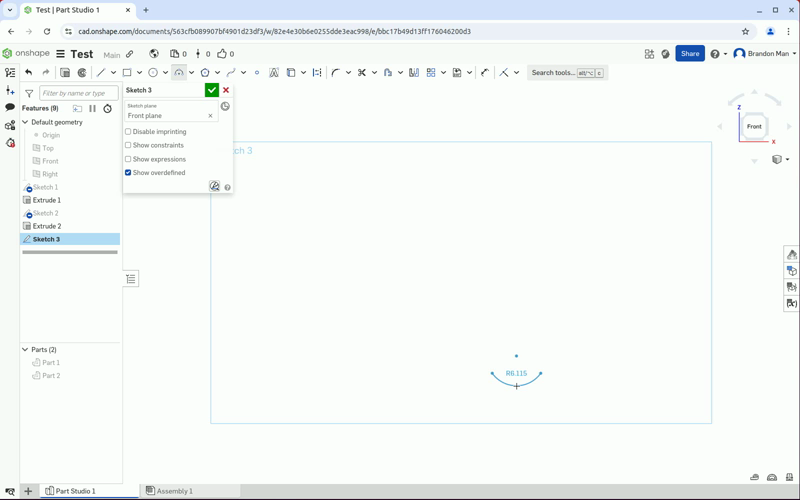
key(esc)
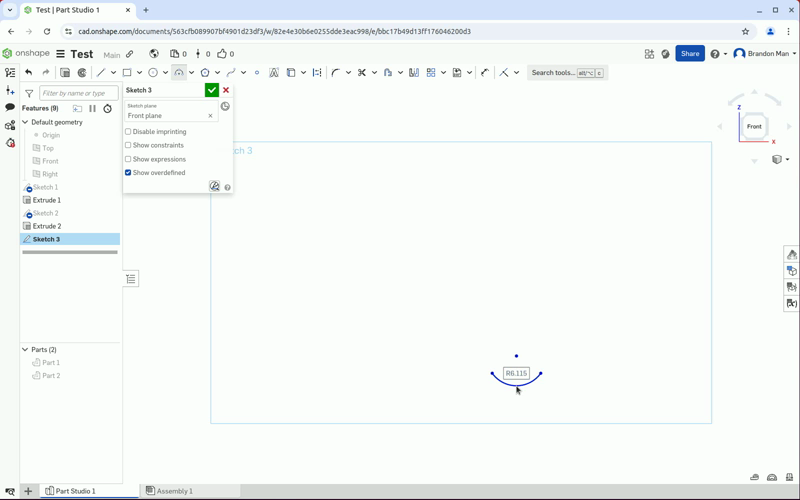
key(l)
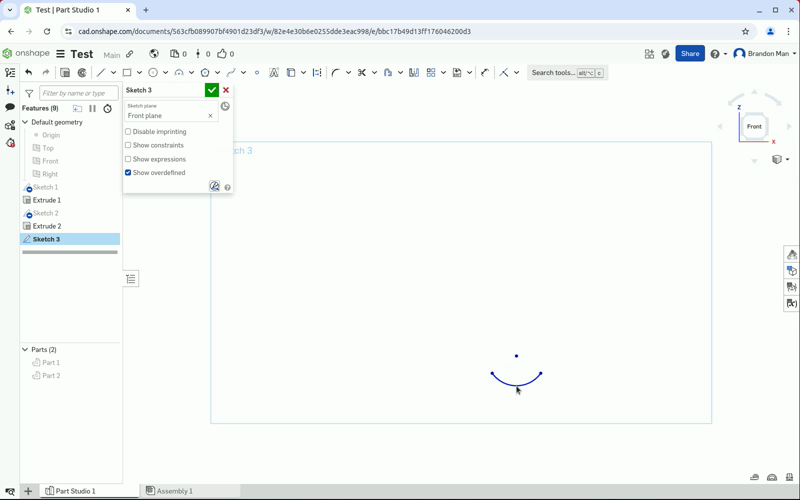
mouse_move(540, 373)
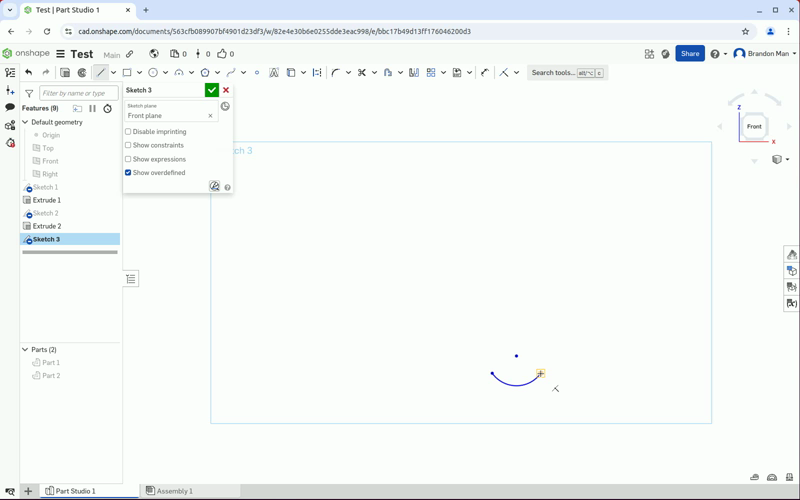
click(540, 373)
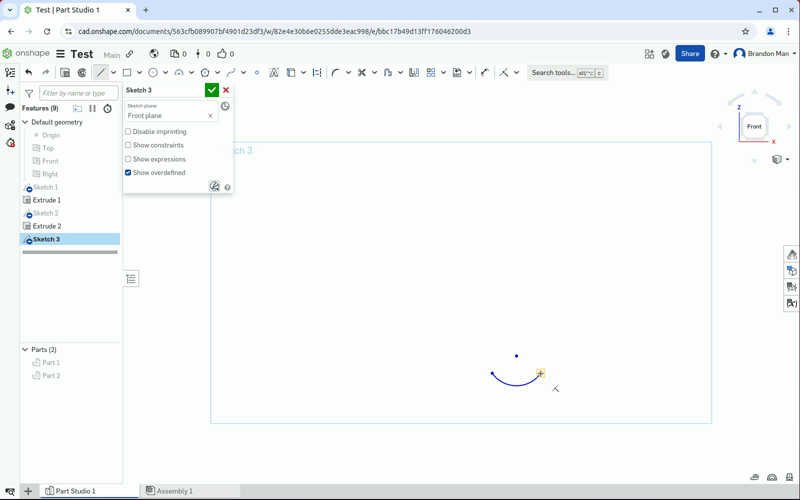
key_down(shift)
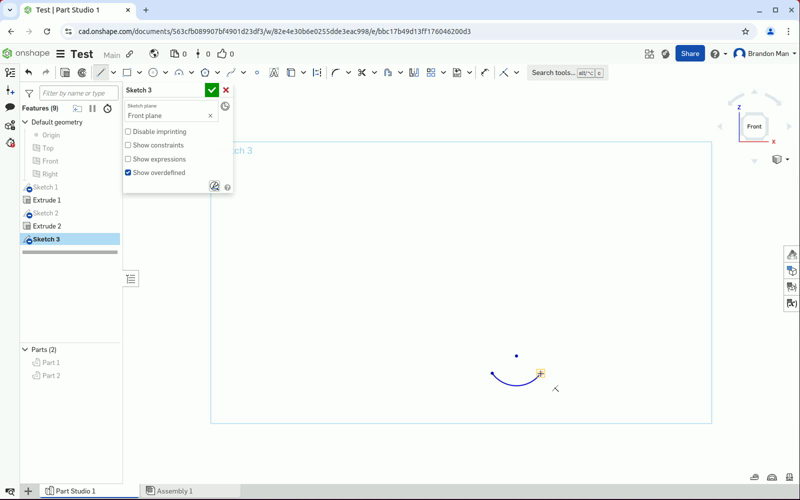
mouse_move(540, 214)
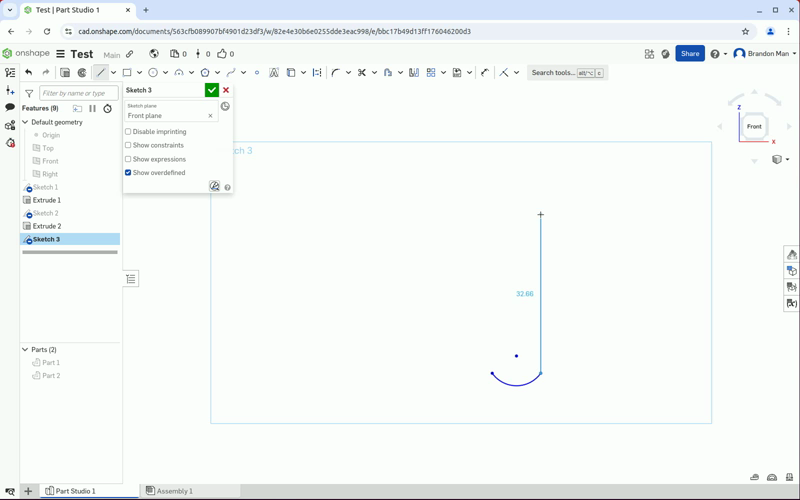
click(540, 214)
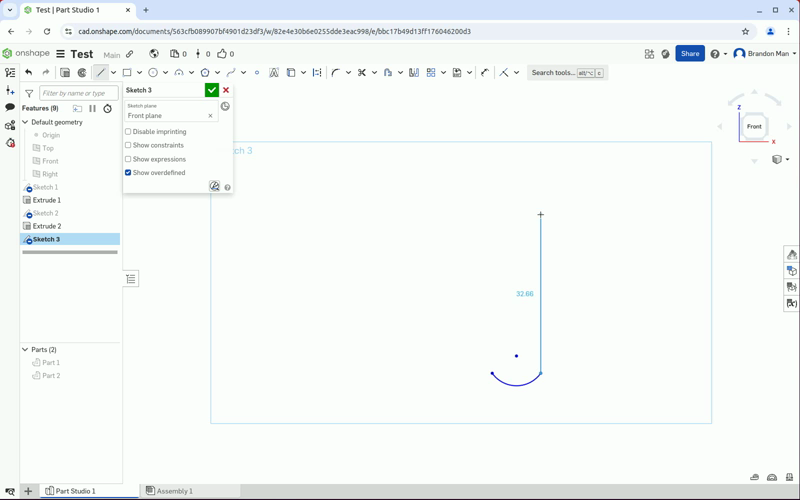
key_up(shift)
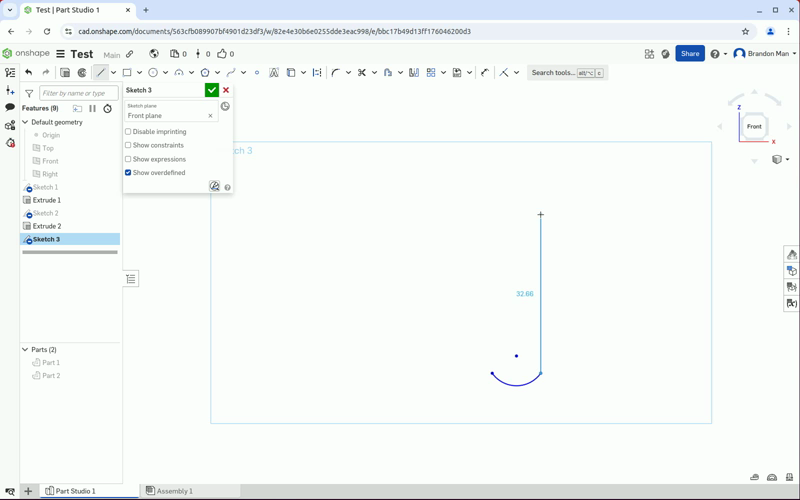
key(esc)
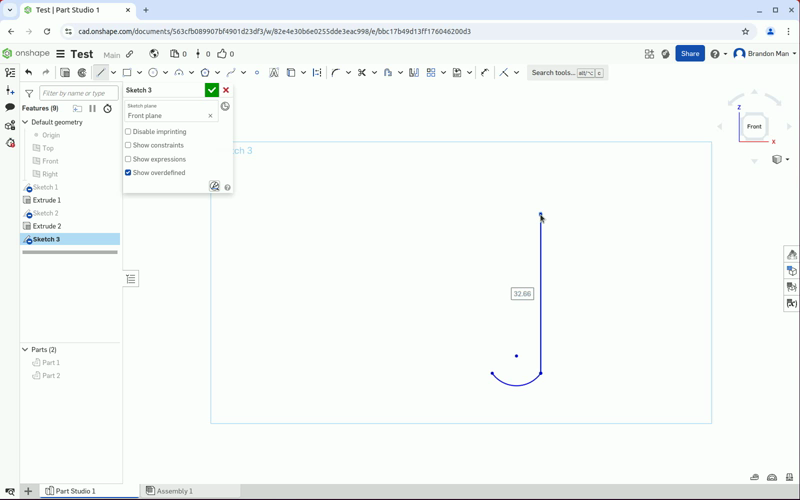
key(a)
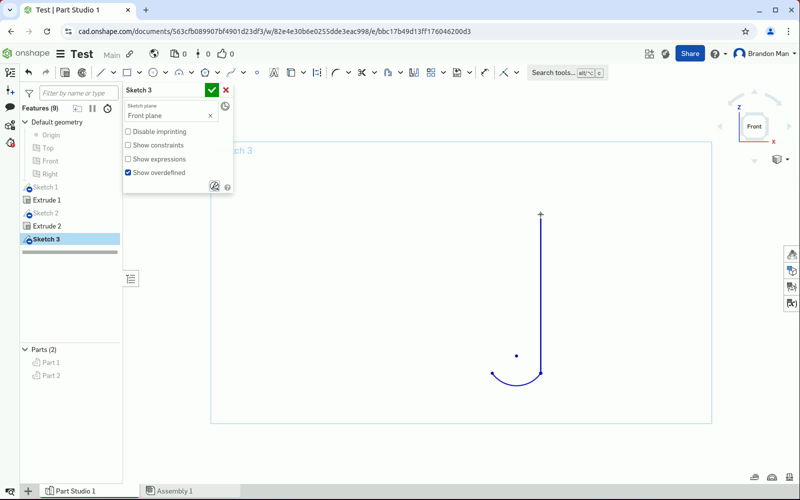
mouse_move(540, 214)
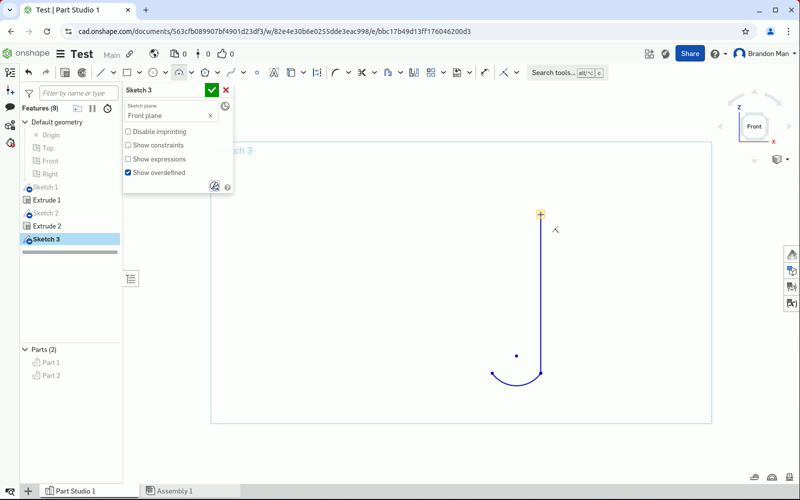
click(540, 214)
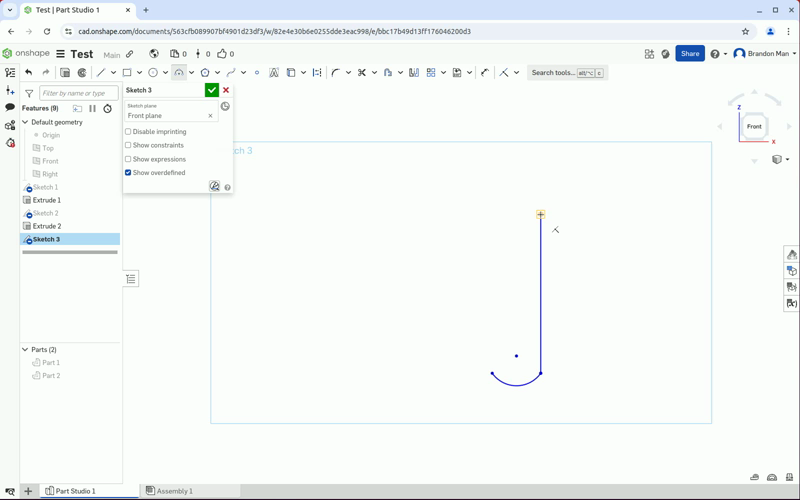
key_down(shift)
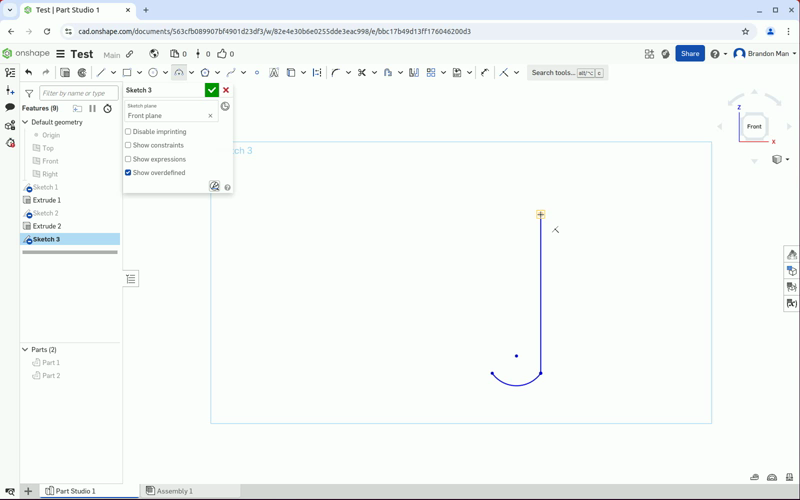
mouse_move(492, 214)
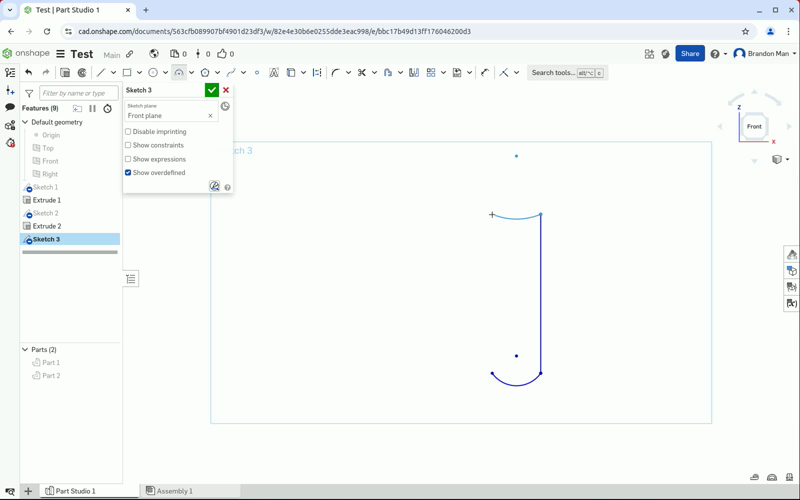
click(492, 214)
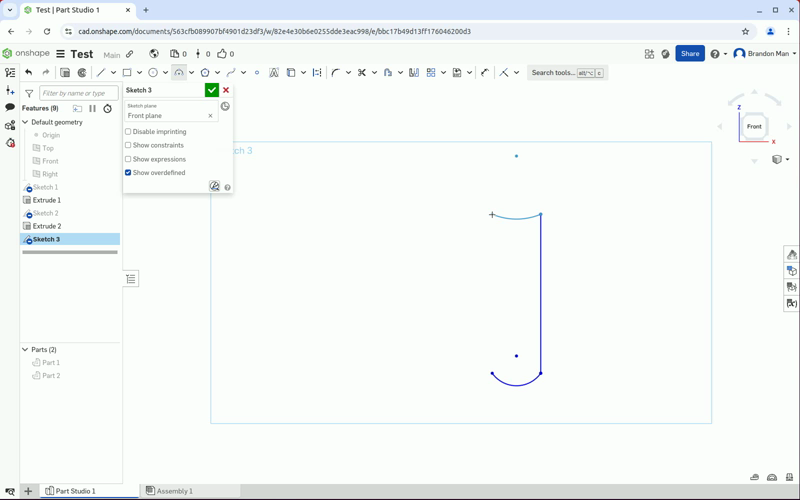
mouse_move(516, 219)
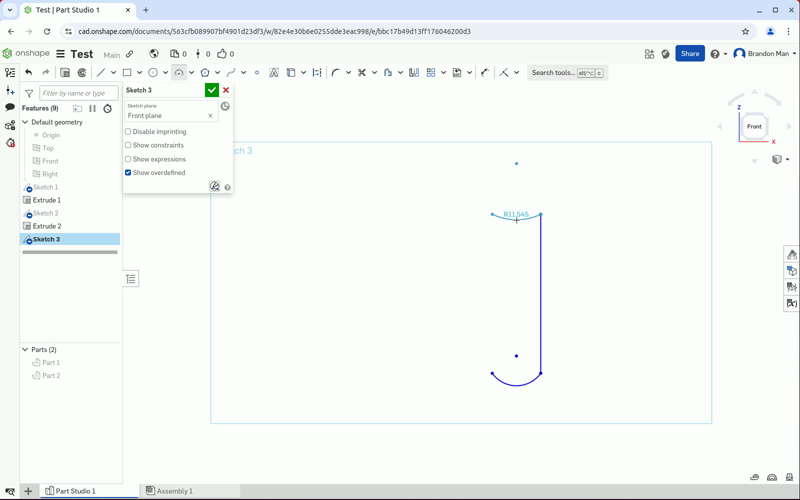
click(516, 219)
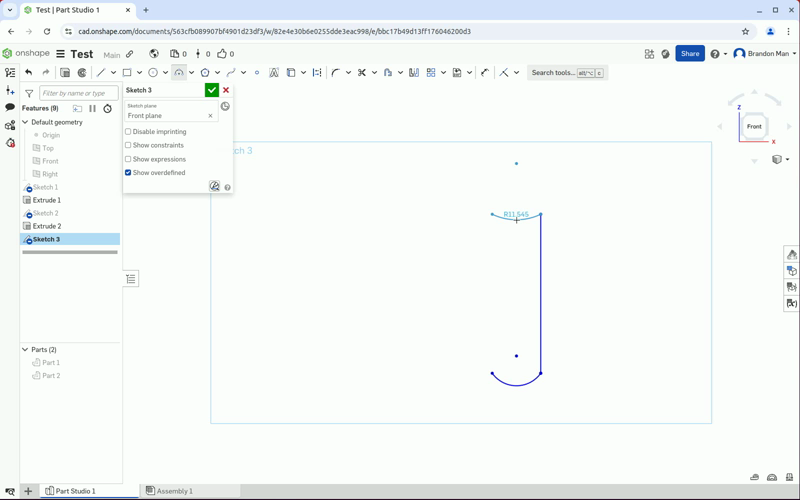
key_up(shift)
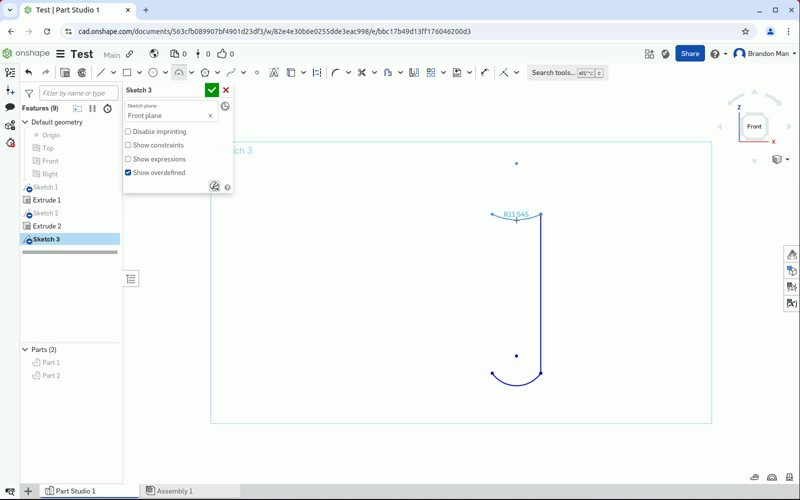
key(esc)
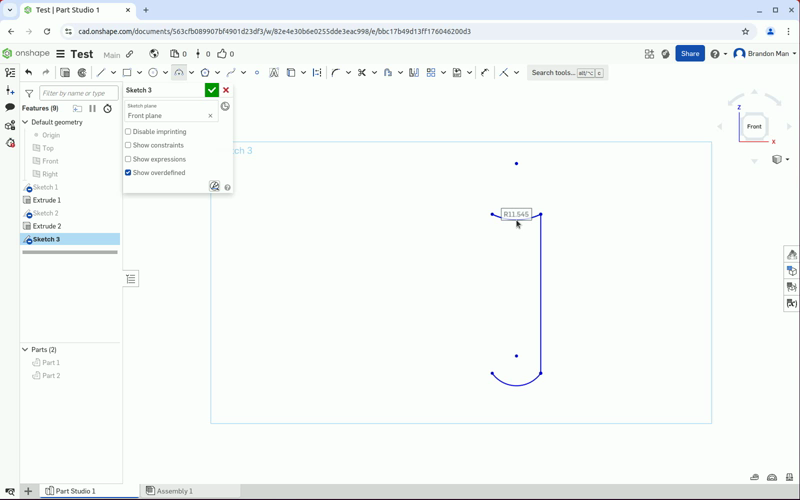
key(l)
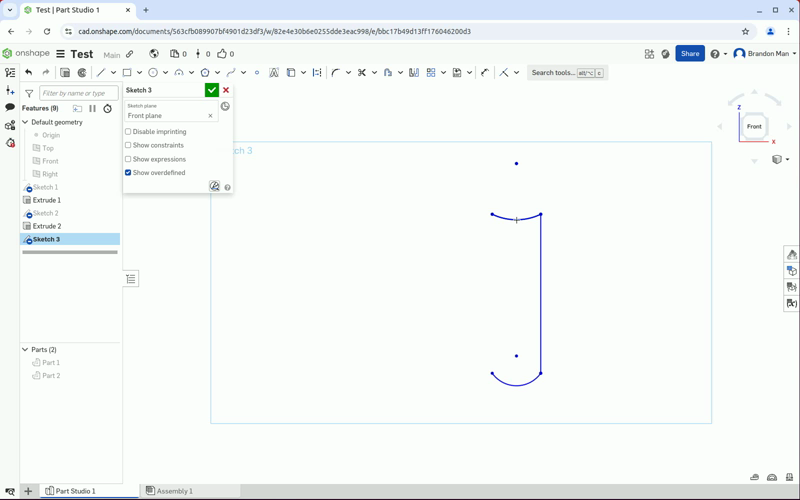
mouse_move(492, 214)
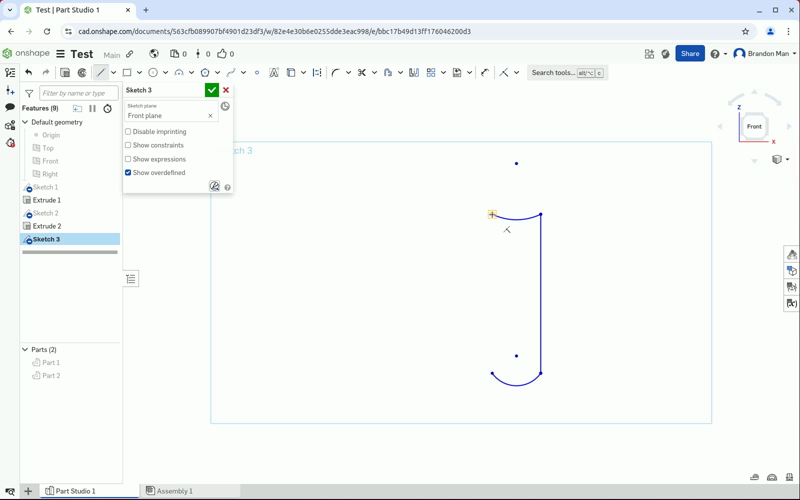
click(492, 214)
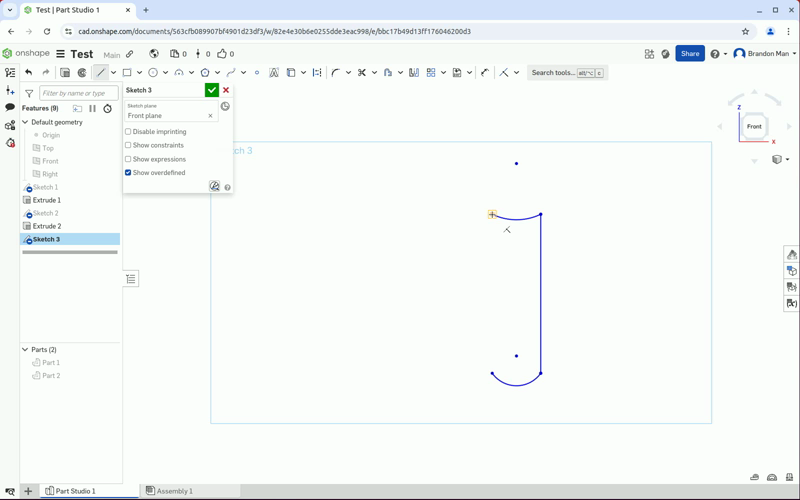
key_down(shift)
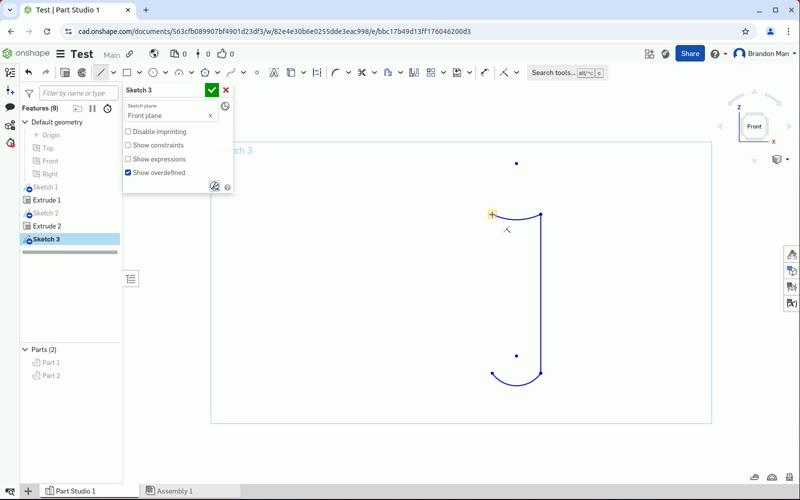
mouse_move(492, 373)
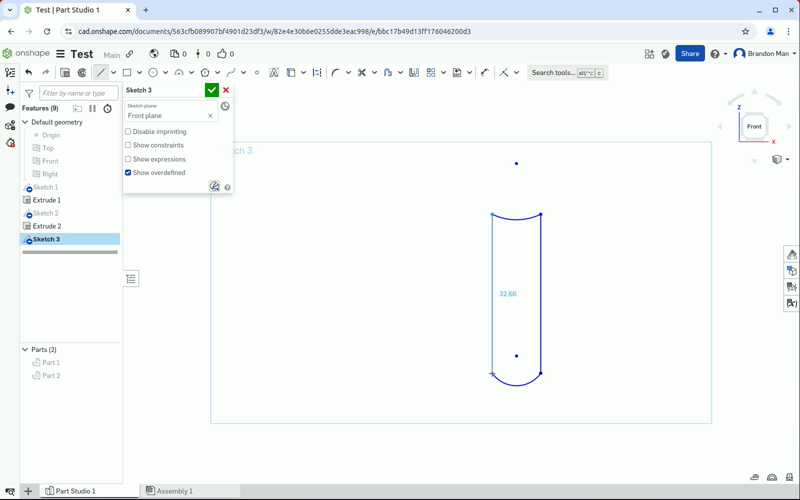
key_up(shift)
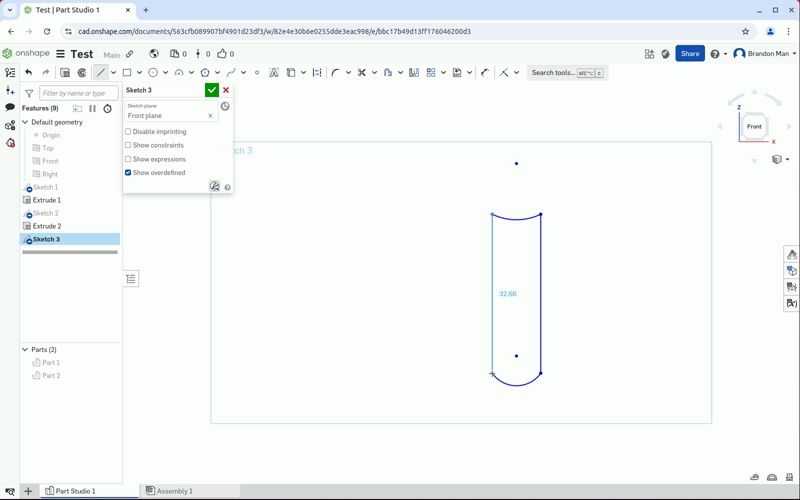
click(492, 373)
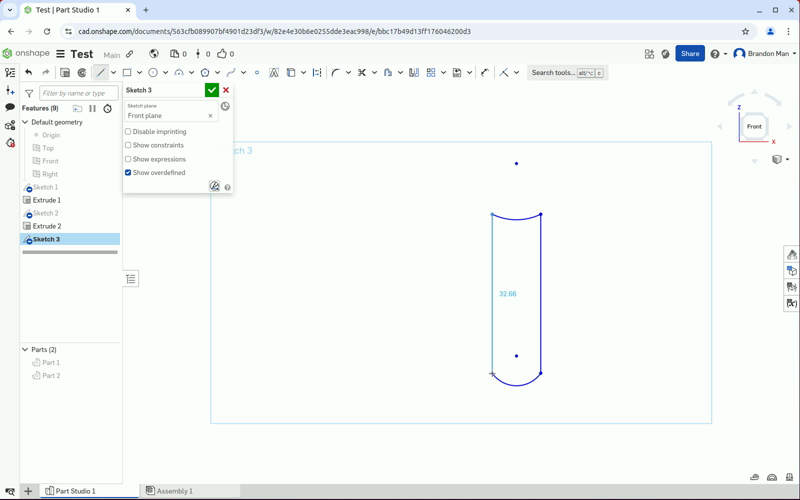
key(esc)
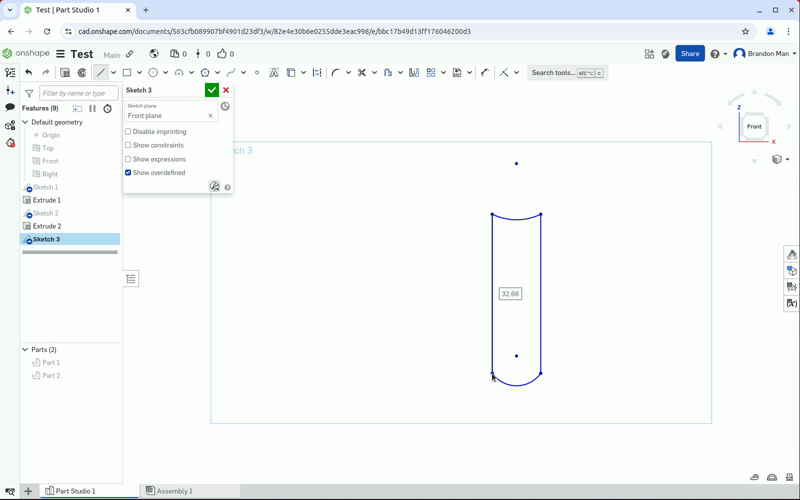
mouse_move(498, 358)
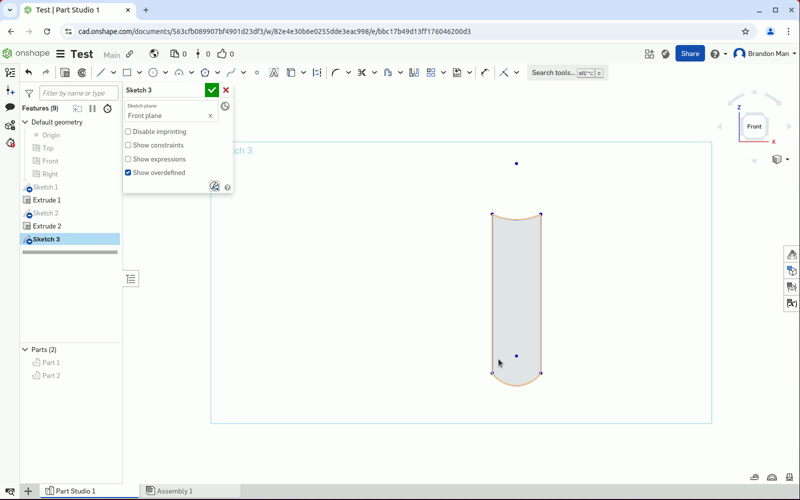
click(498, 358)
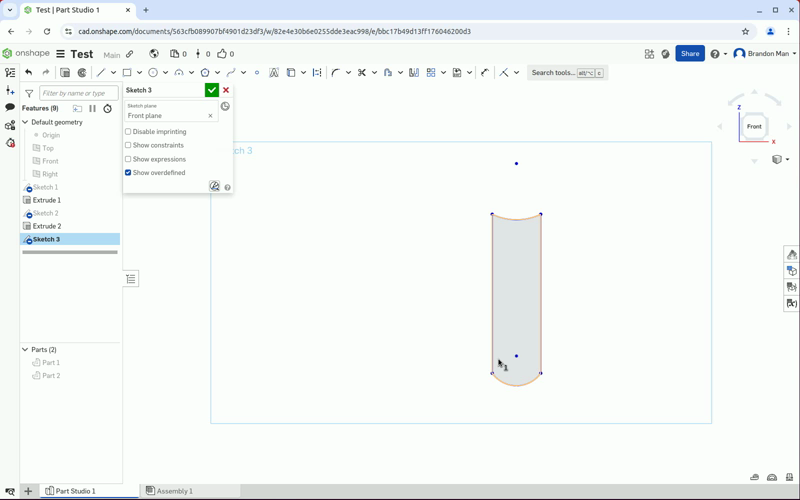
mouse_move(73, 352)
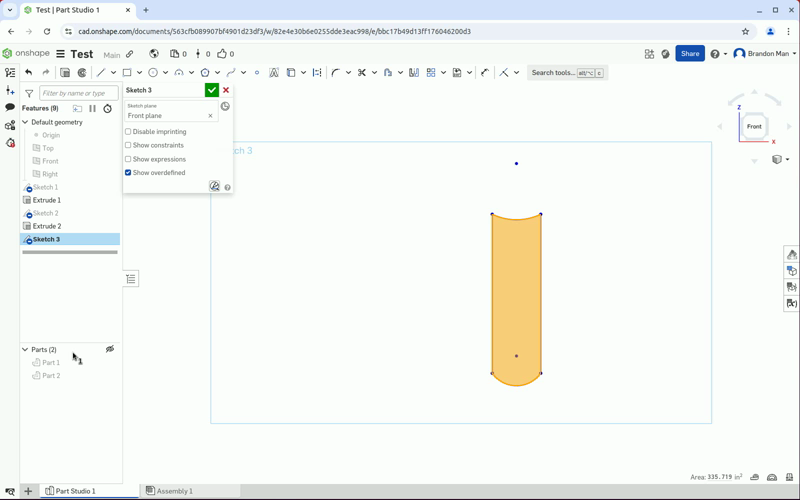
key(shift+y)
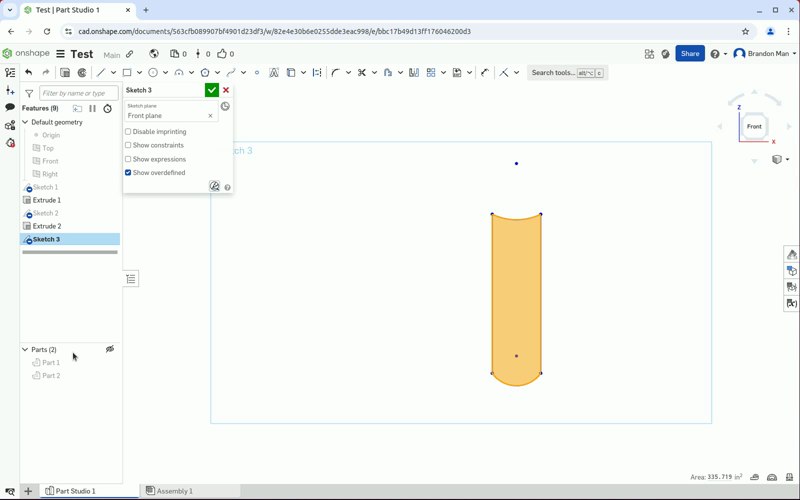
key(shift+e)
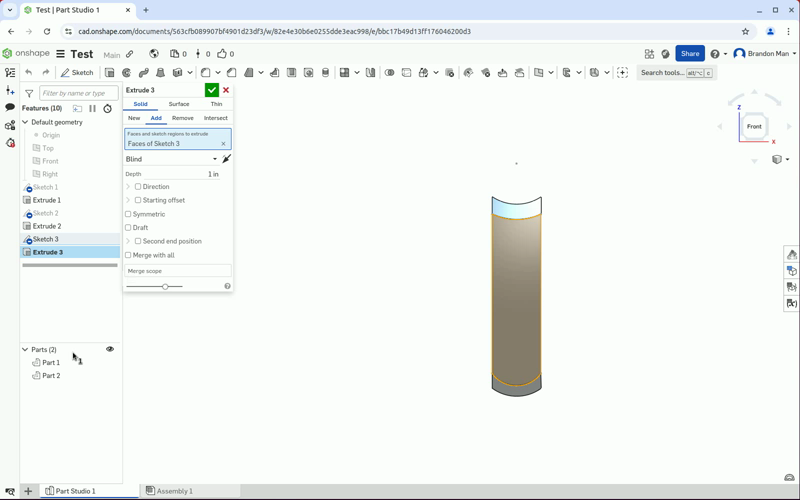
mouse_move(143, 106)
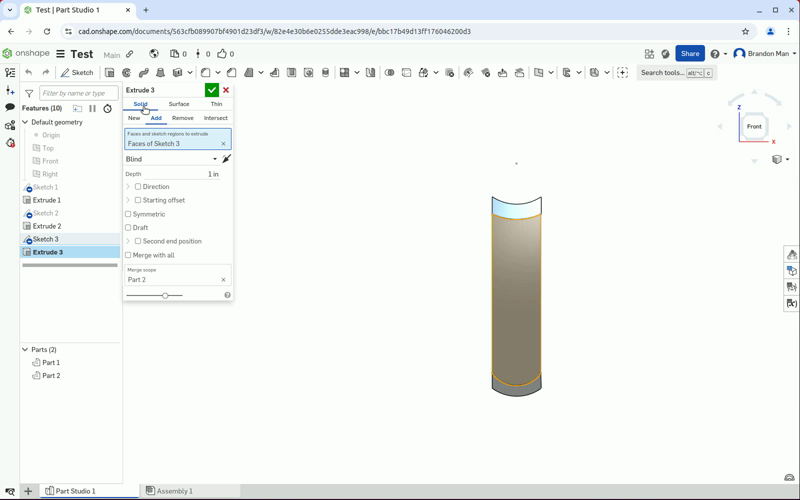
click(143, 106)
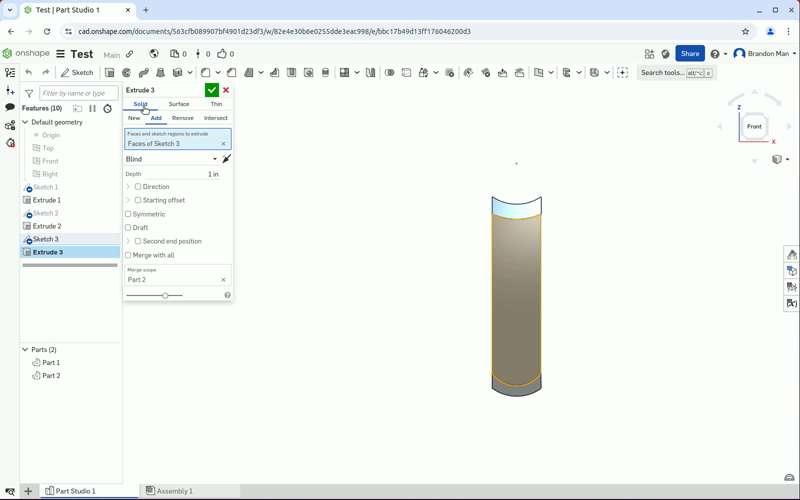
mouse_move(137, 120)
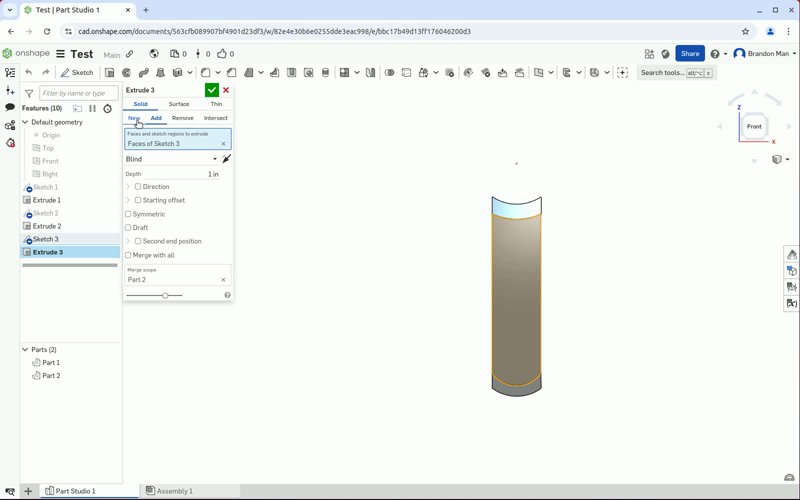
click(137, 120)
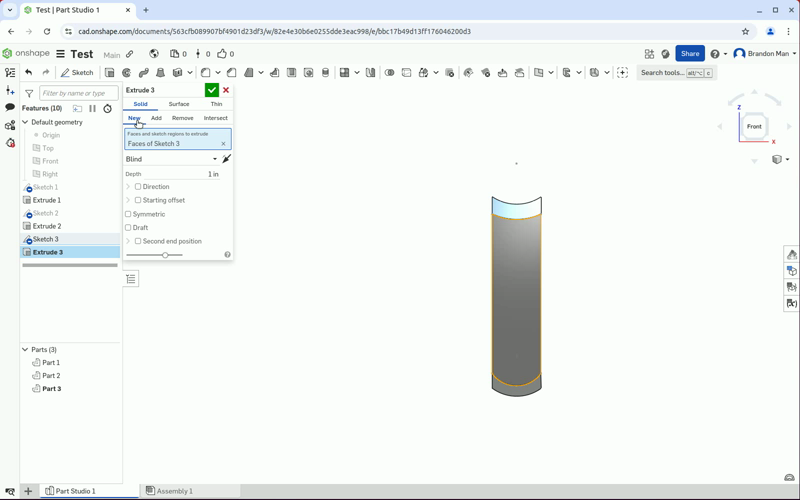
key(tab, 4)
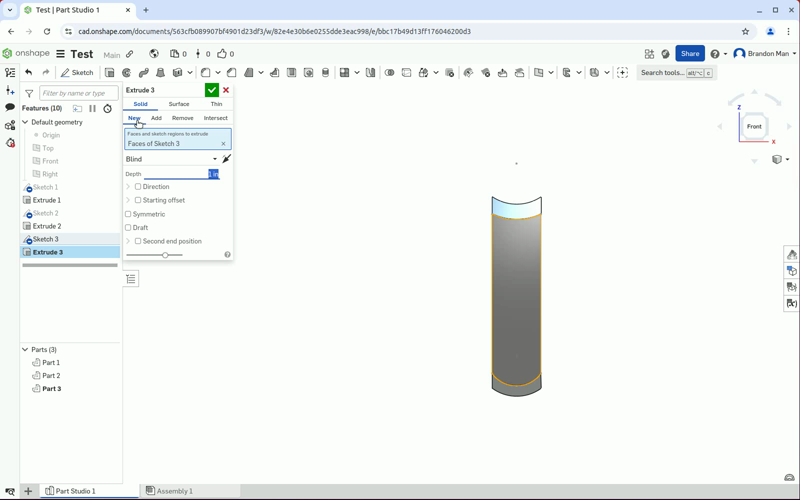
text(3.851)
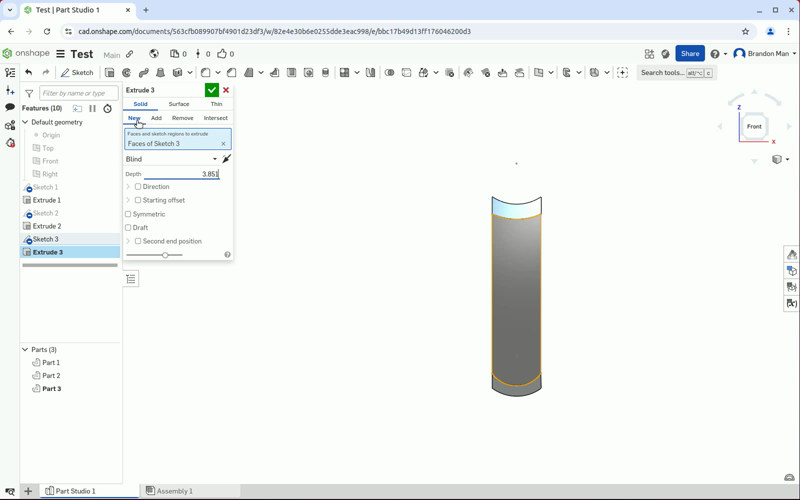
key(enter)
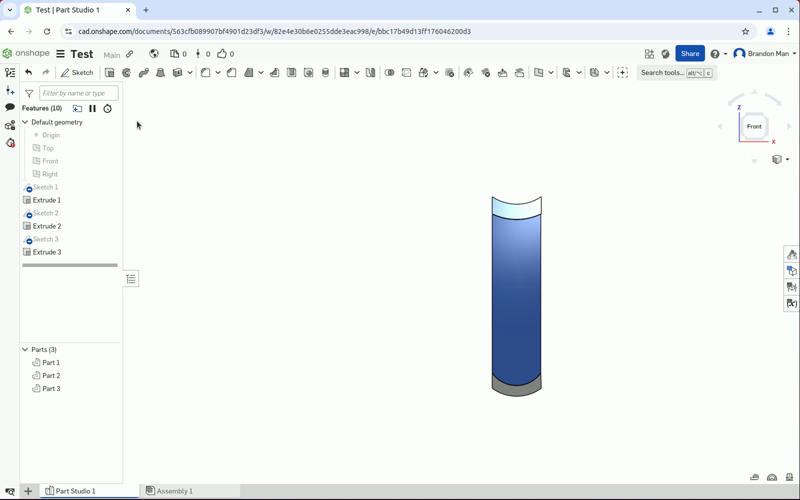
key(shift+h)
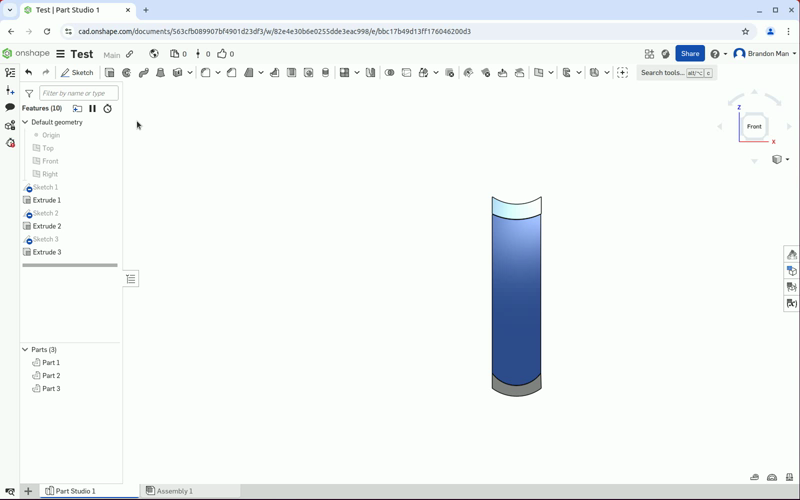
key(shift+h)
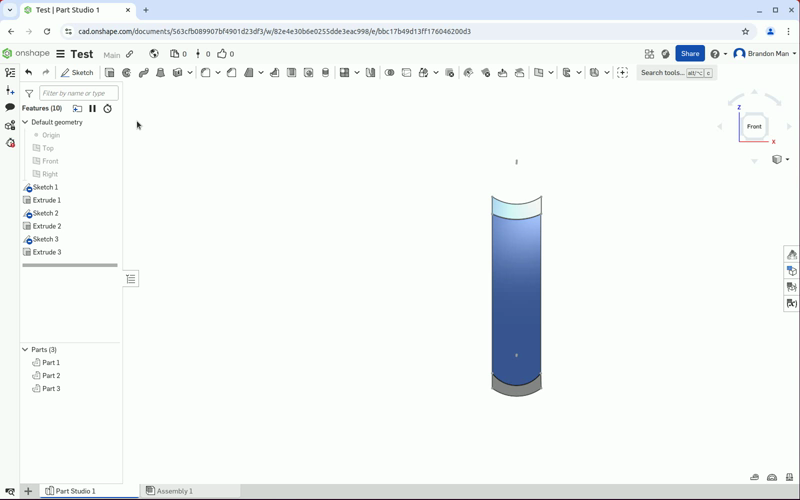
key(shift+7)
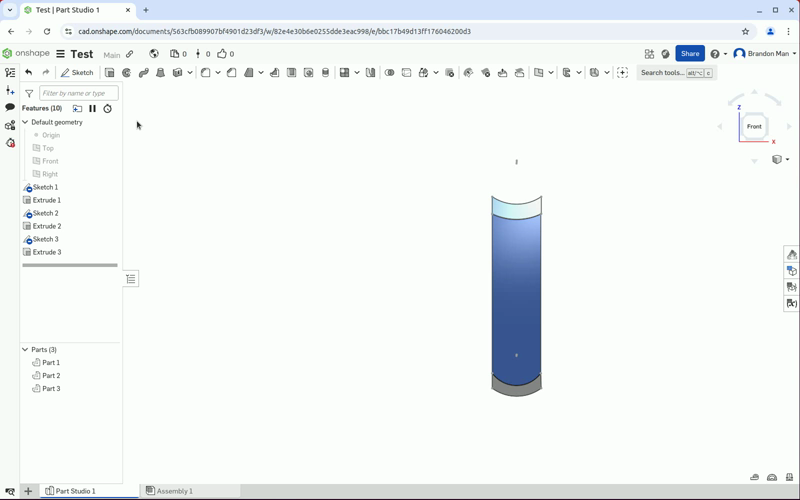
key(left, 2)
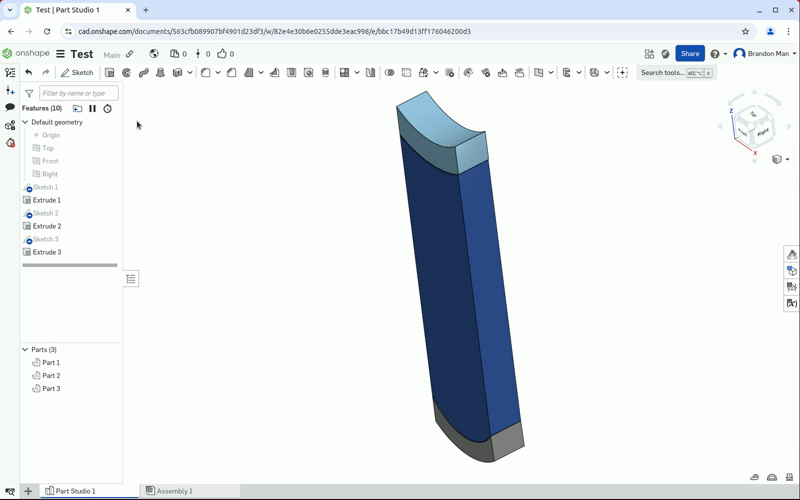
key(down, 2)
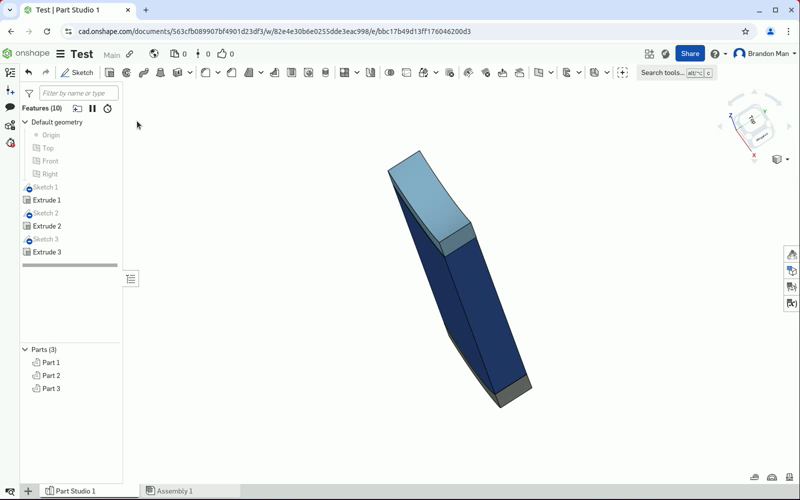
key(up, 2)
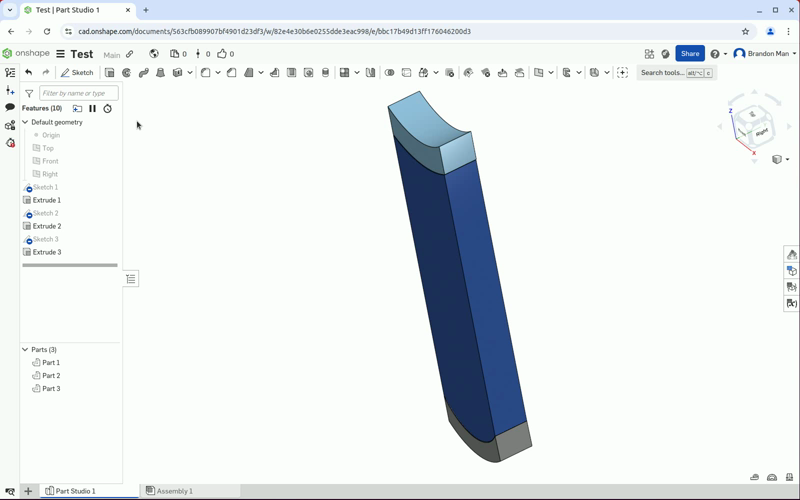
key(right, 2)
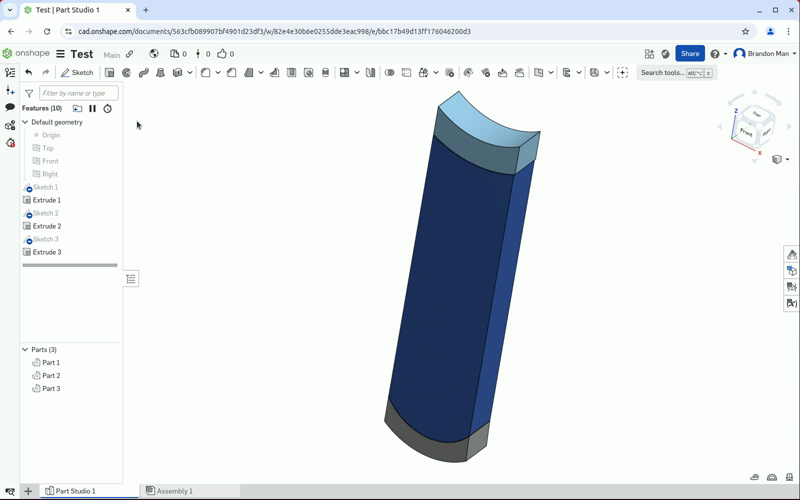
mouse_move(73, 189)
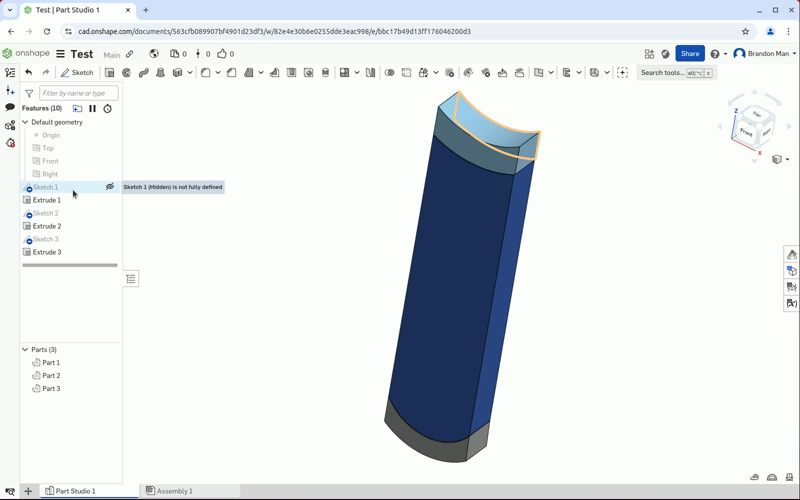
click(73, 189)